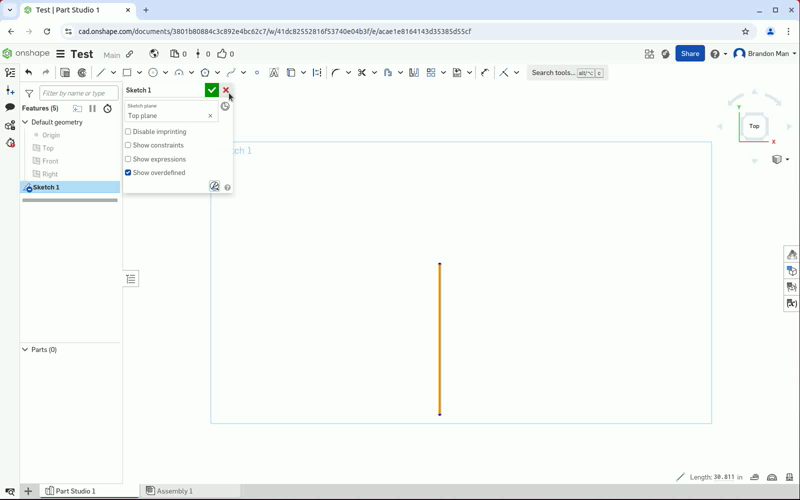
key(shift+h)
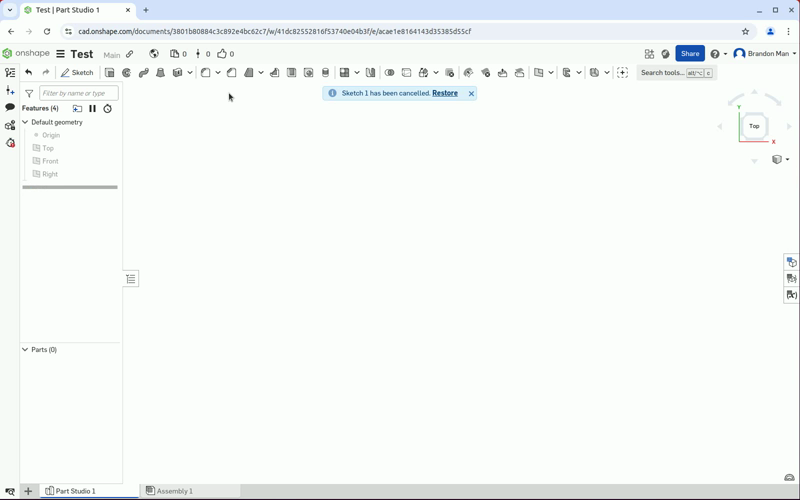
mouse_move(73, 352)
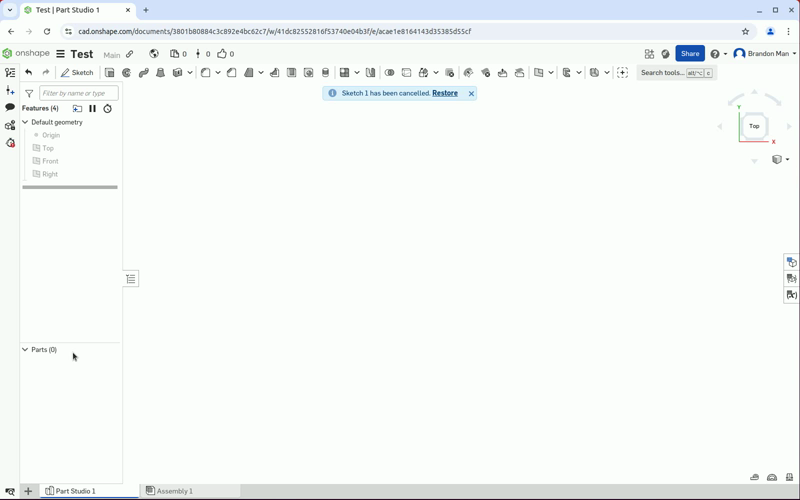
key(y)
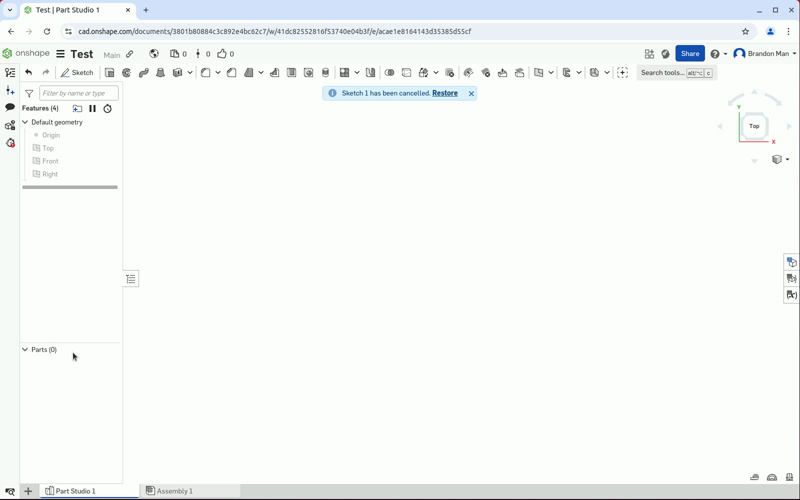
key(shift+p)
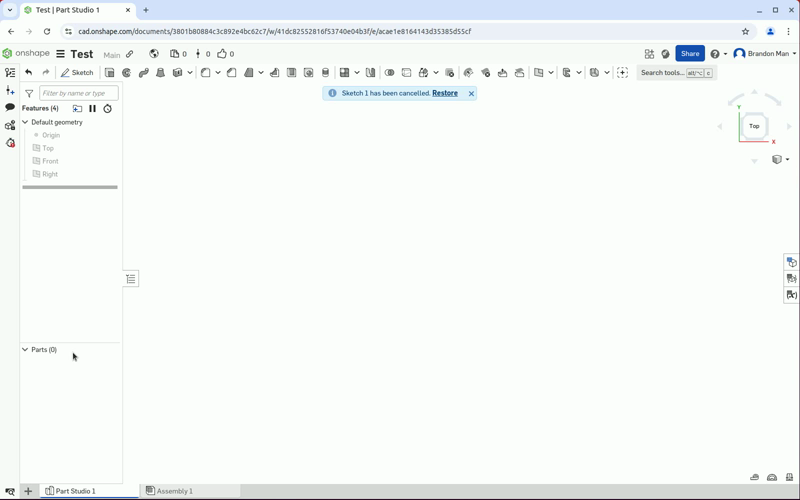
key(space)
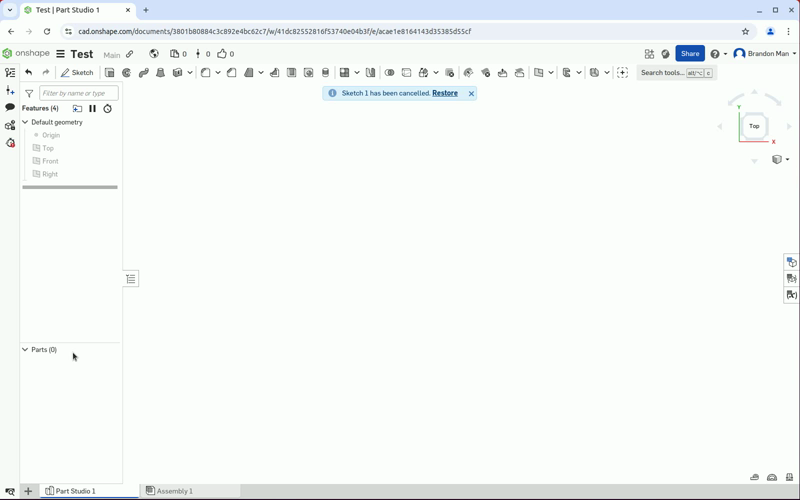
key_down(shift)
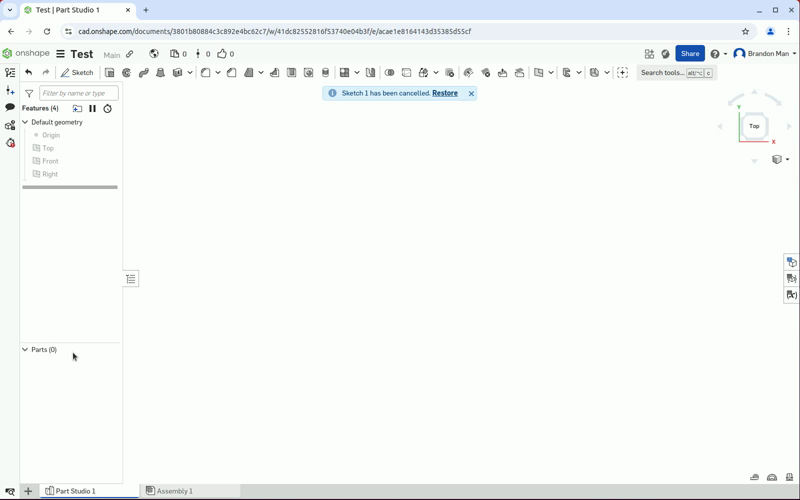
key(up)
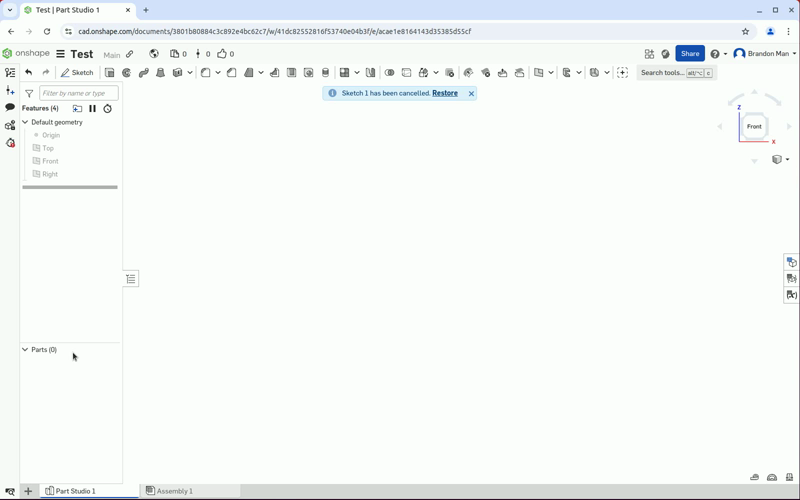
key_up(shift)
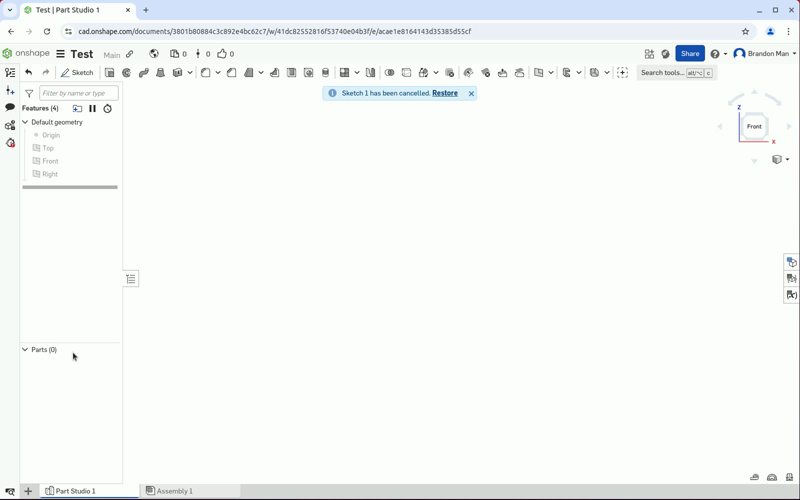
mouse_move(73, 352)
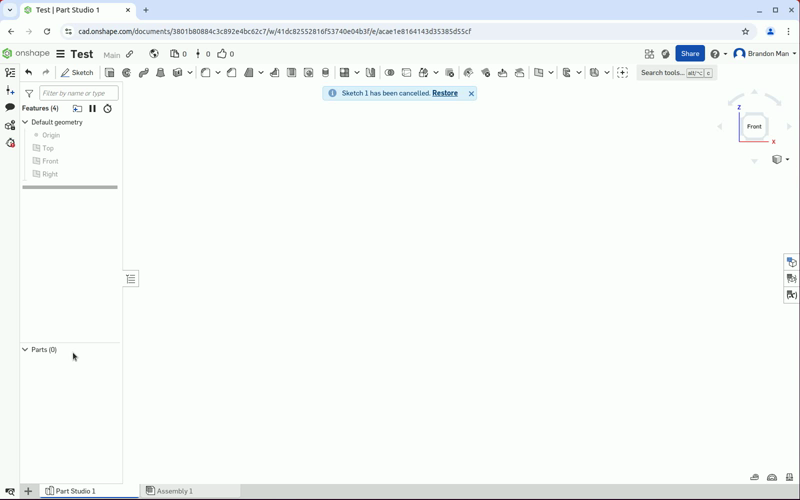
key(shift+y)
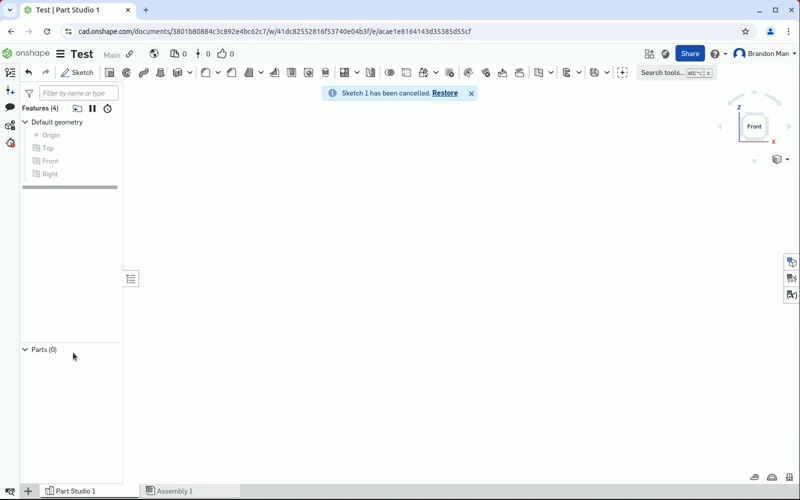
key(shift+s)
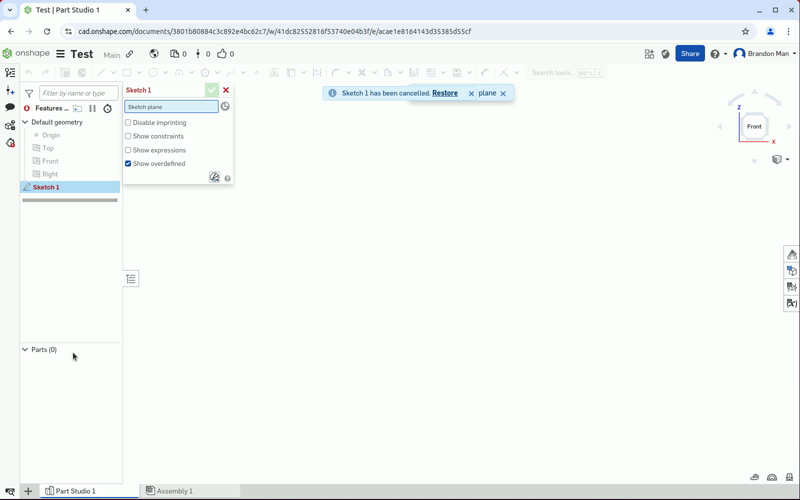
mouse_move(73, 163)
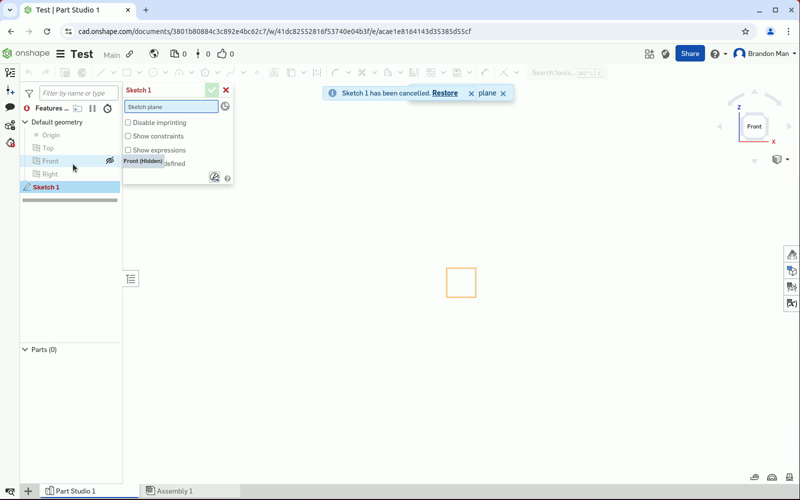
click(73, 163)
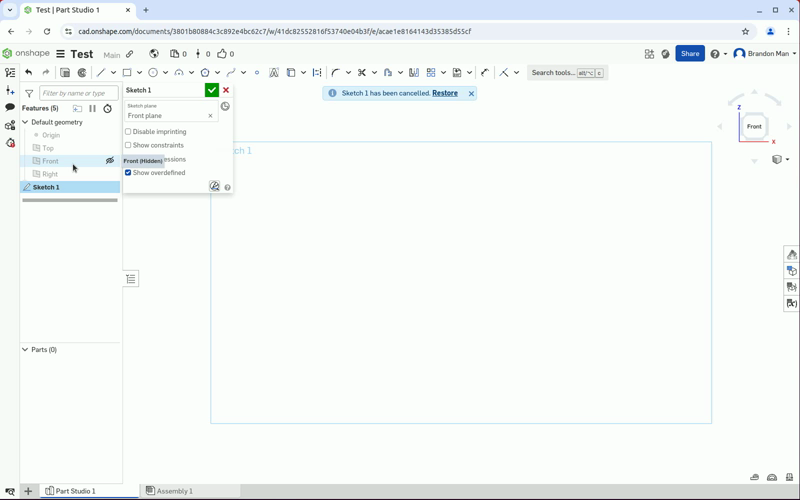
mouse_move(73, 352)
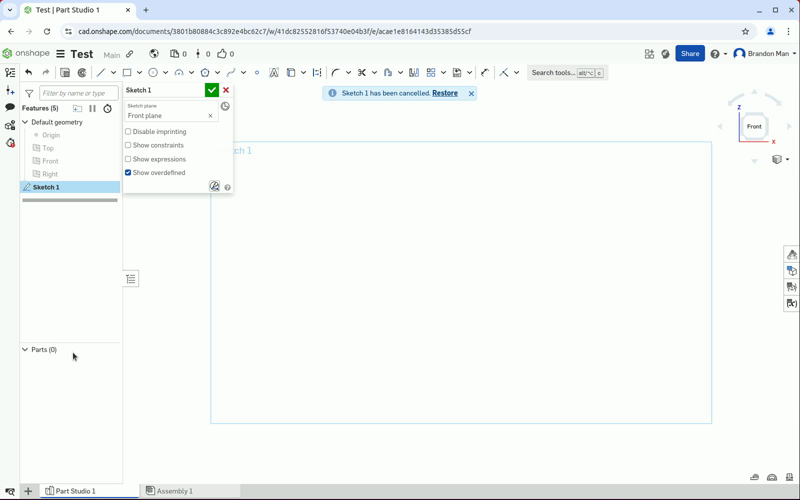
key(y)
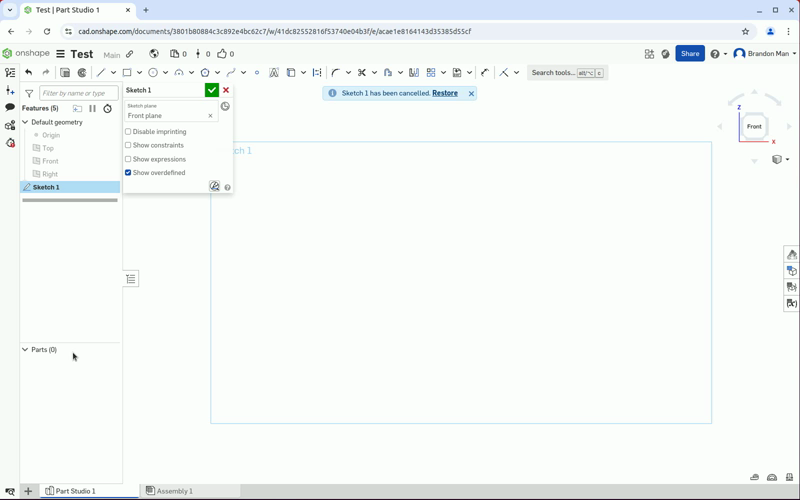
key(l)
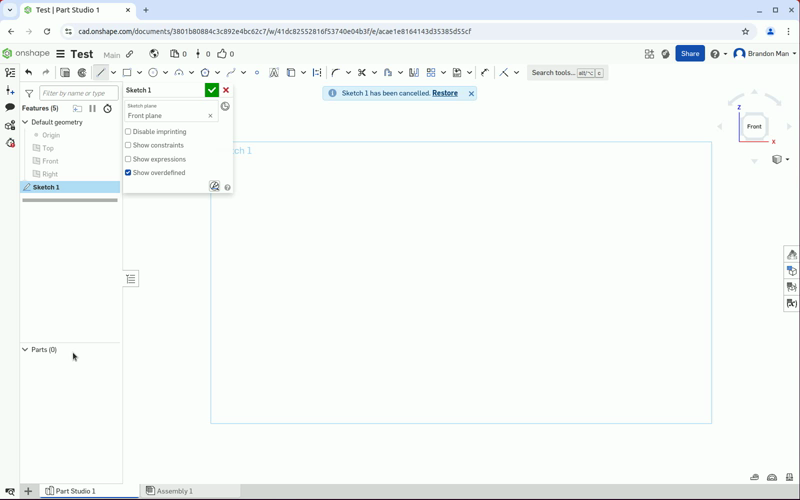
key_down(shift)
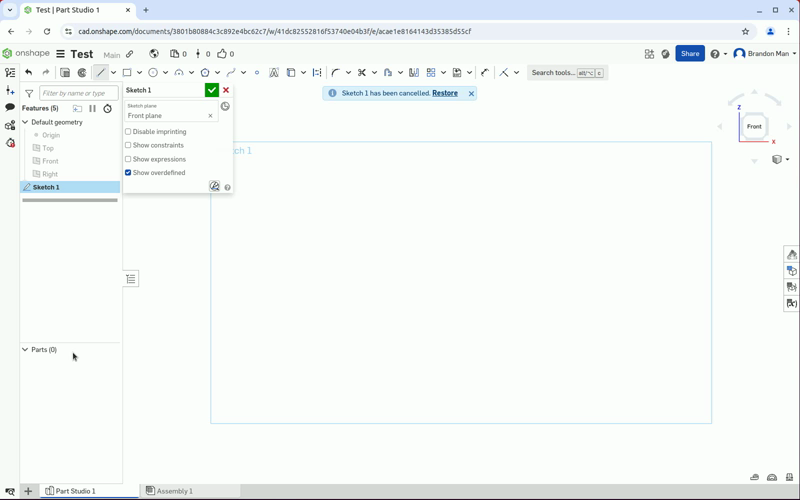
mouse_move(404, 388)
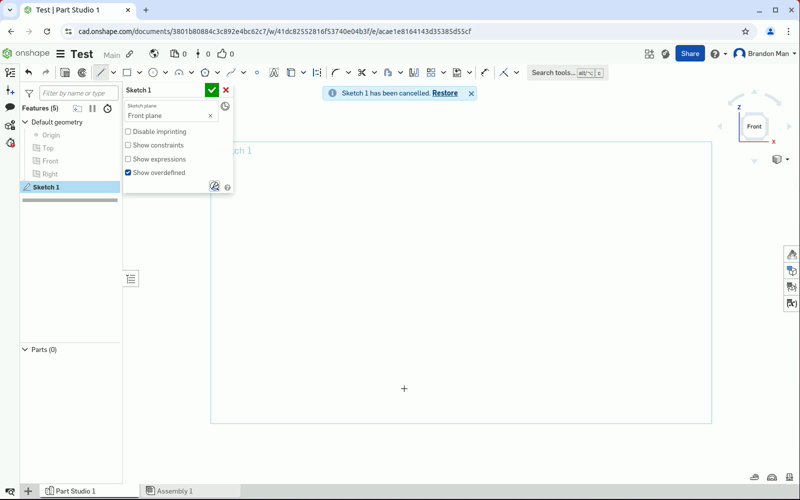
click(404, 388)
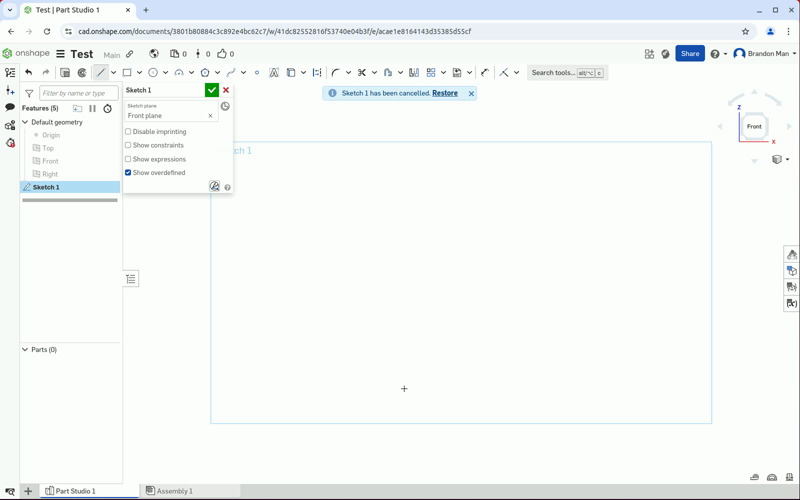
key_up(shift)
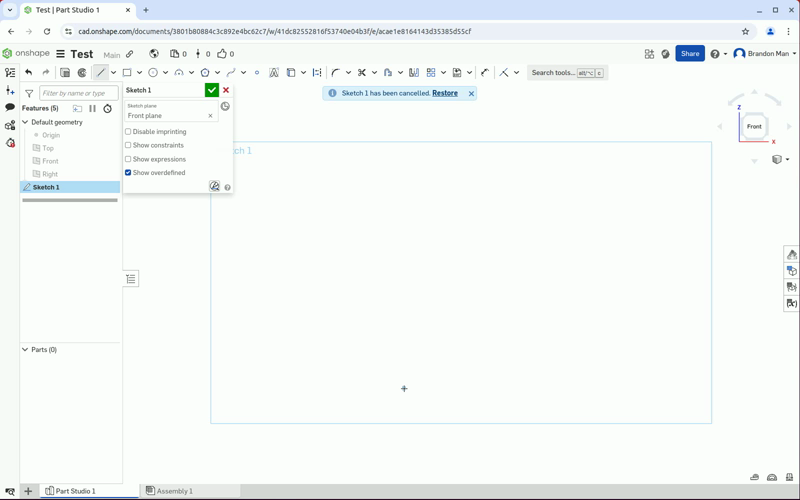
key_down(shift)
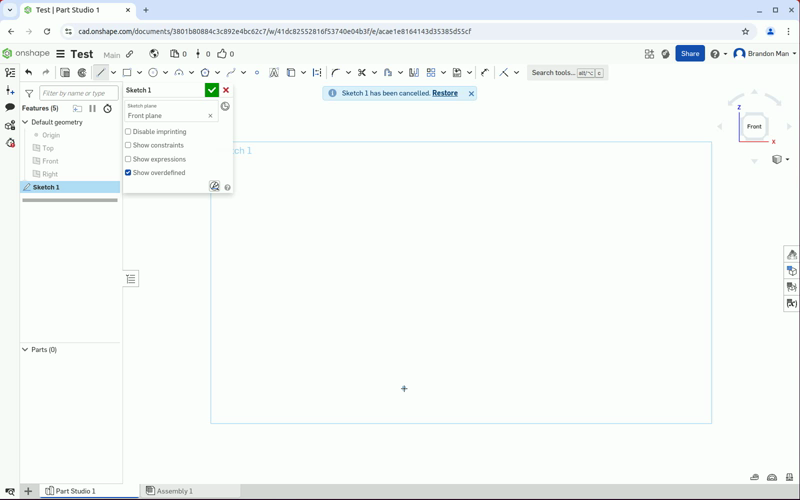
mouse_move(516, 388)
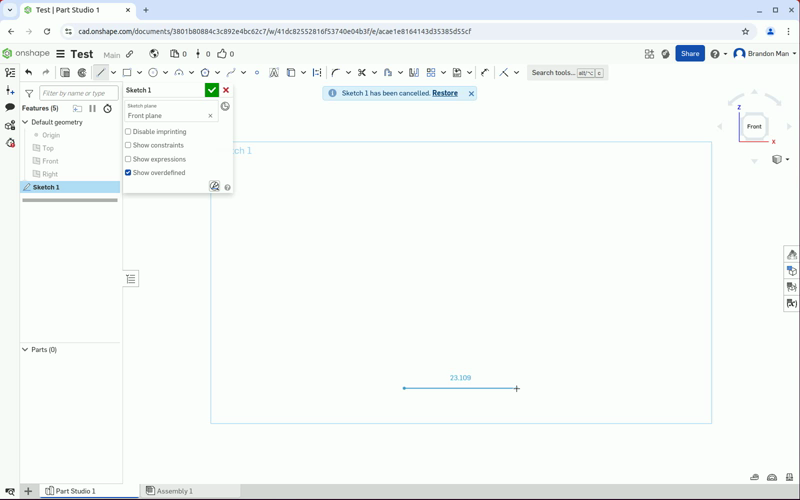
click(516, 388)
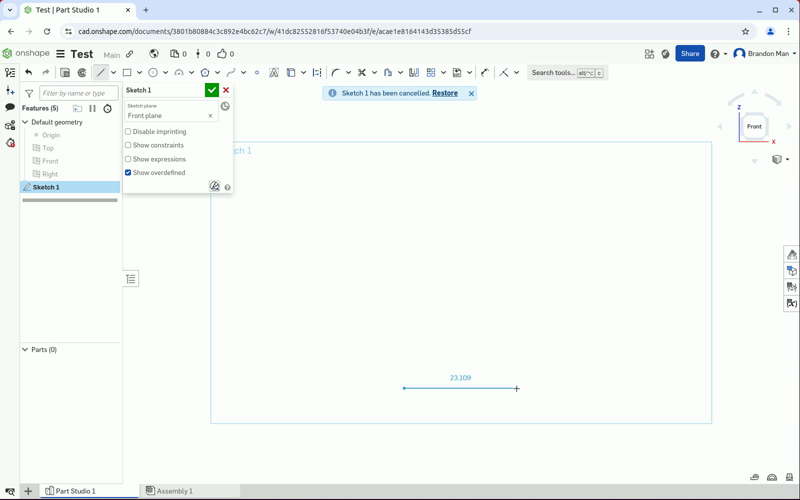
key_up(shift)
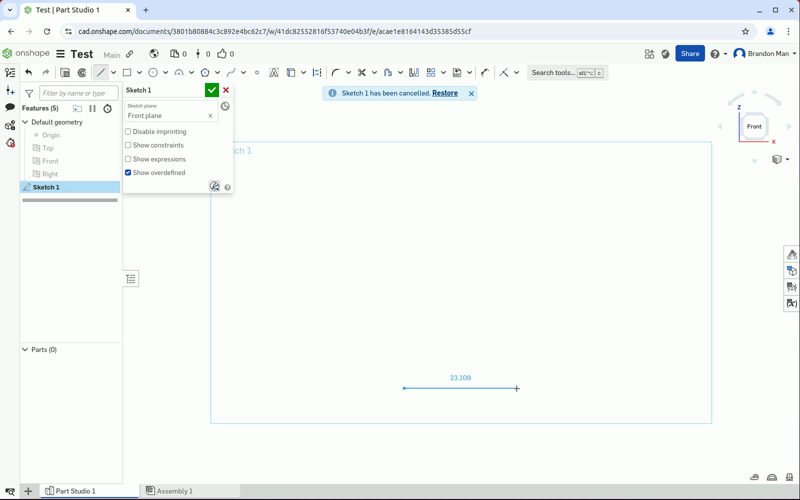
key_down(shift)
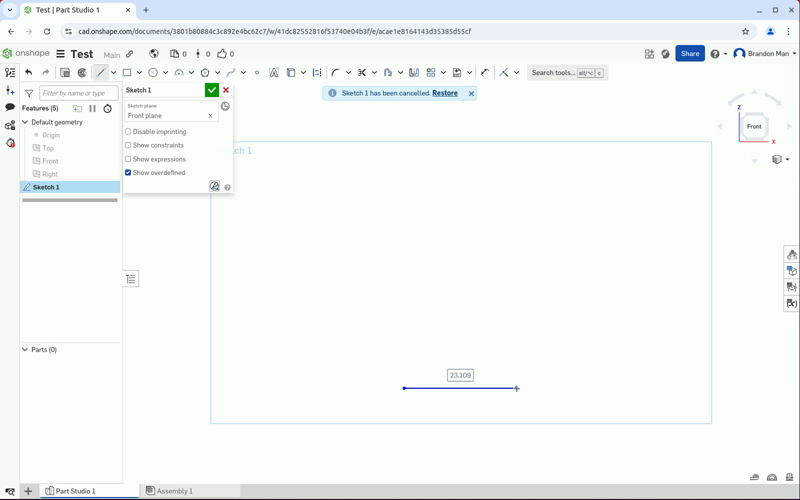
mouse_move(516, 179)
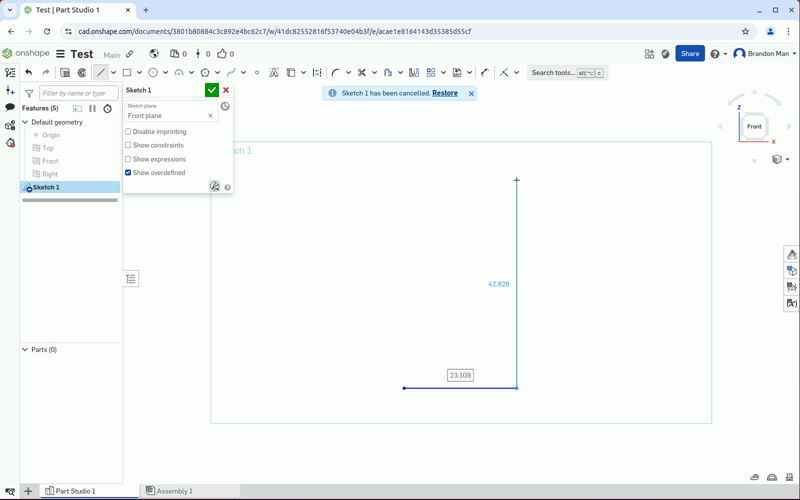
click(516, 179)
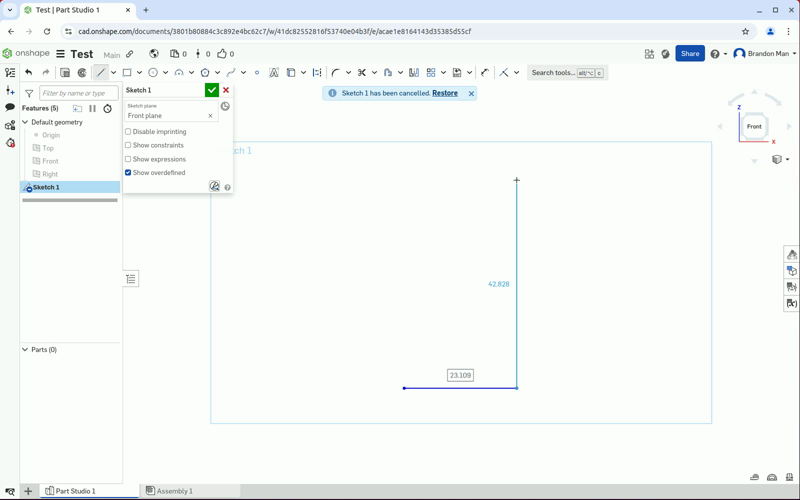
key_up(shift)
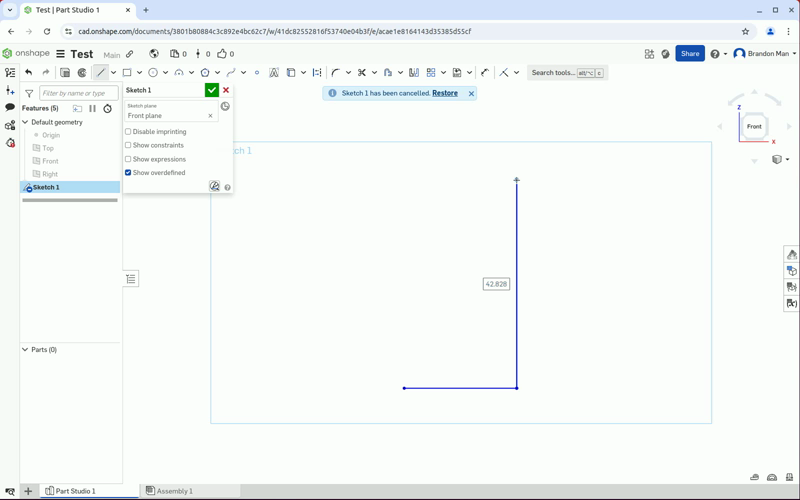
key_down(shift)
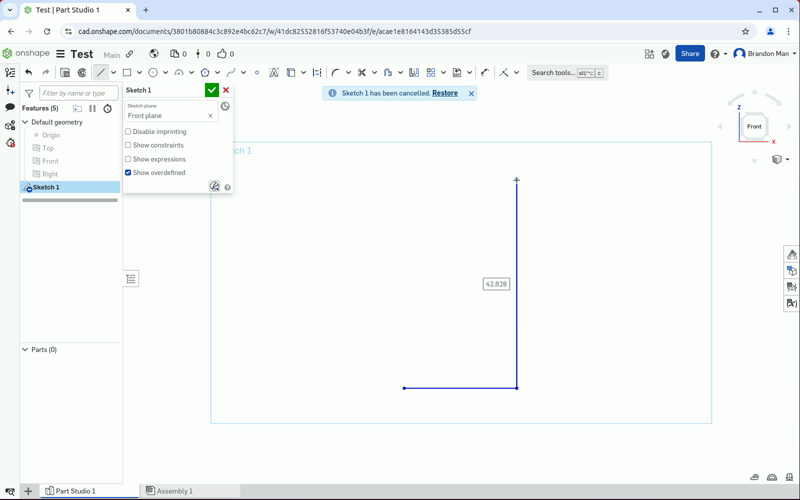
mouse_move(404, 179)
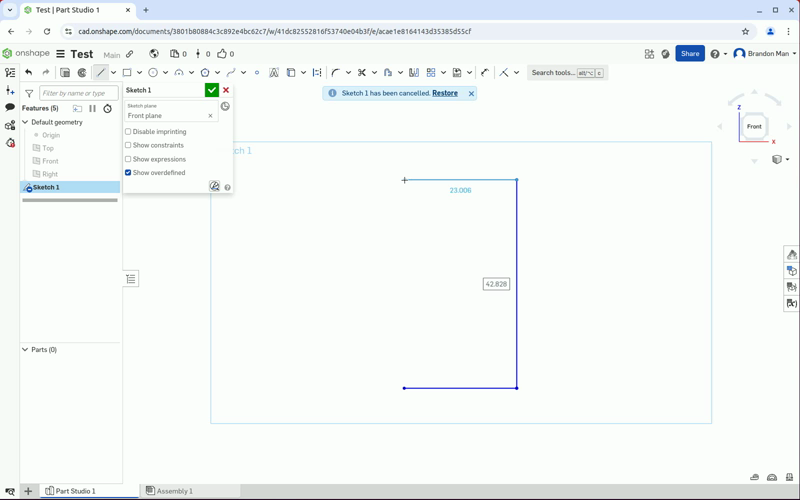
click(404, 179)
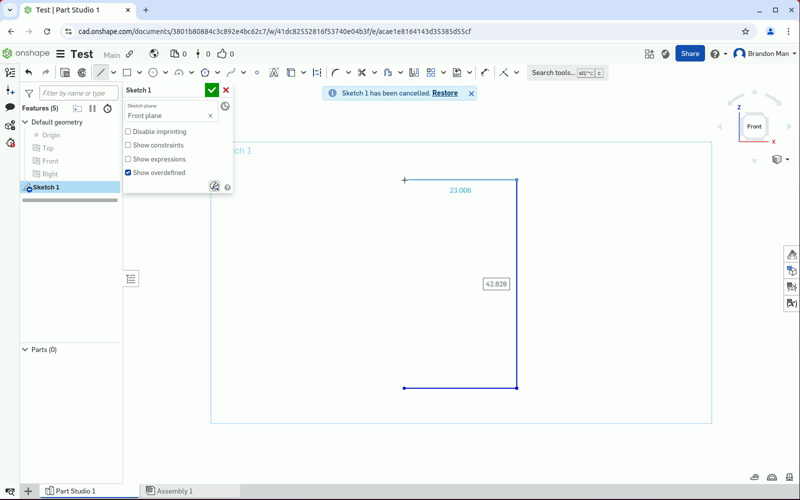
key_up(shift)
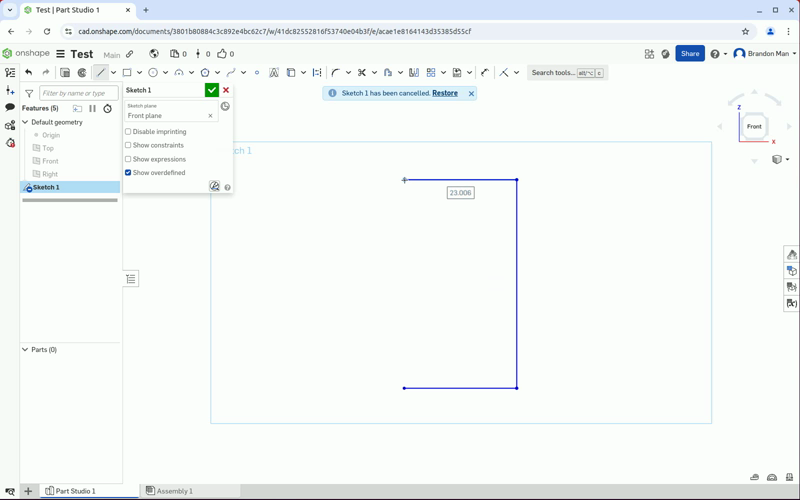
key_down(shift)
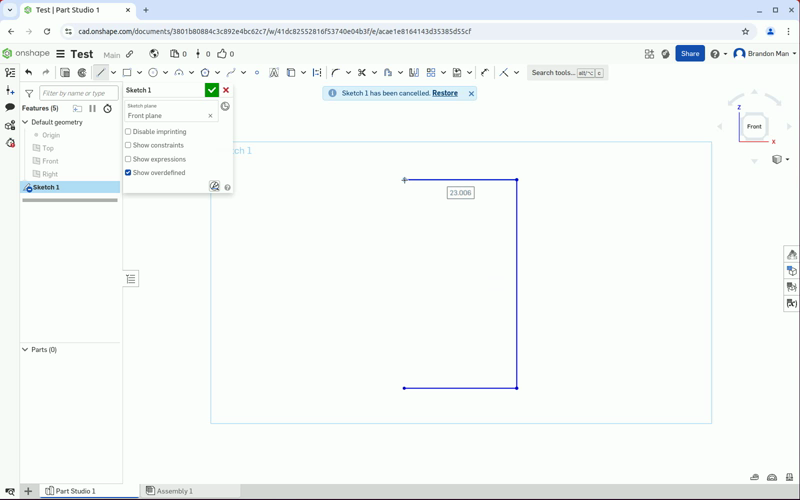
mouse_move(404, 388)
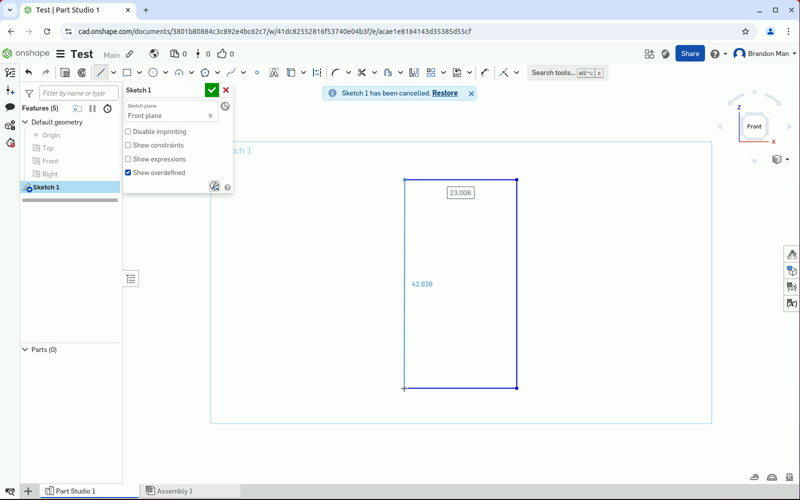
key_up(shift)
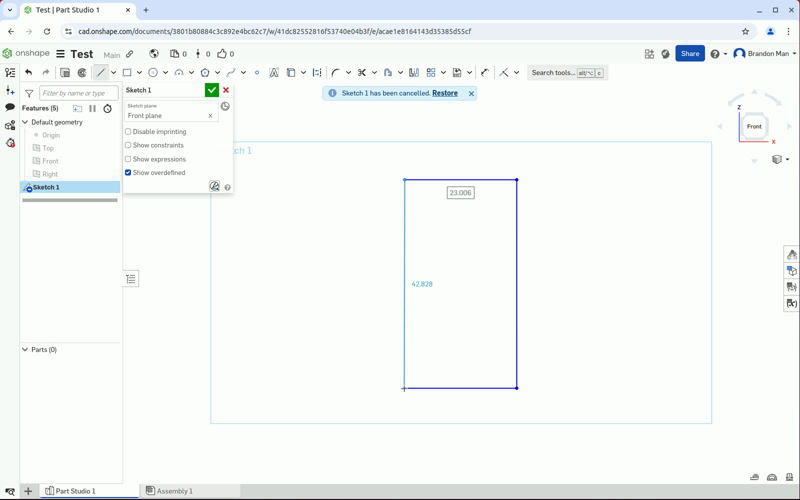
click(404, 388)
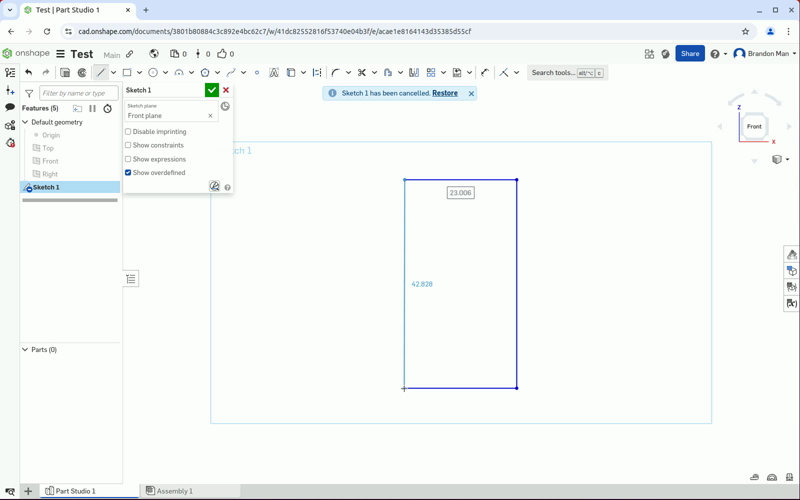
key(esc)
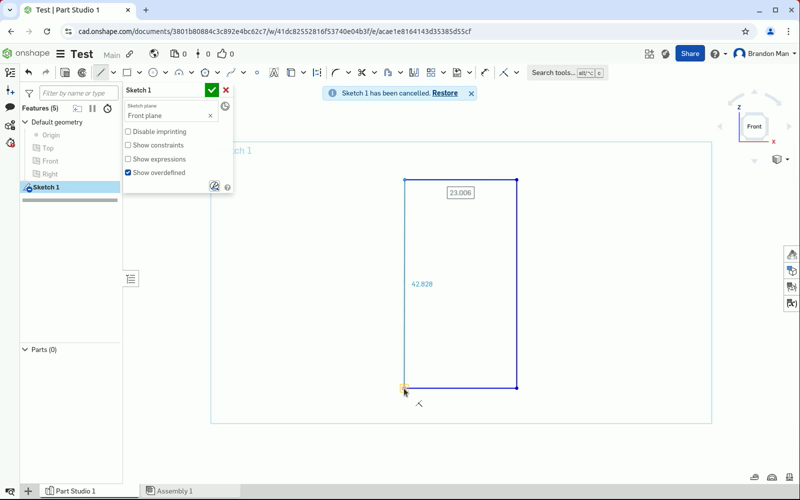
key(c)
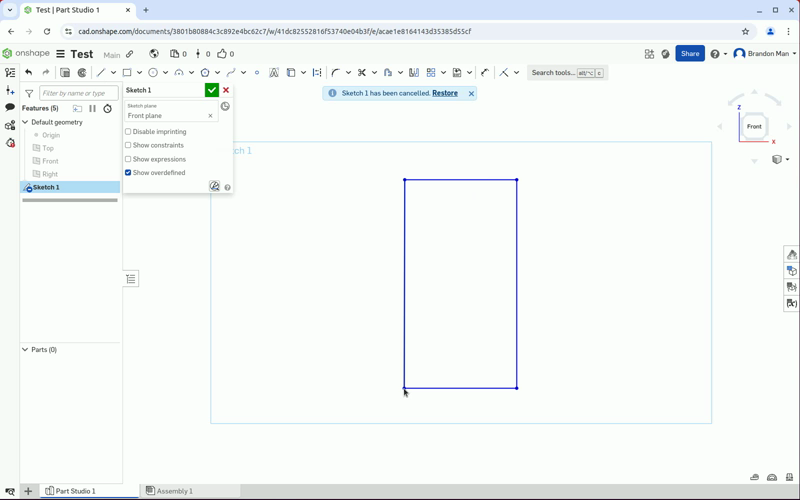
key_down(shift)
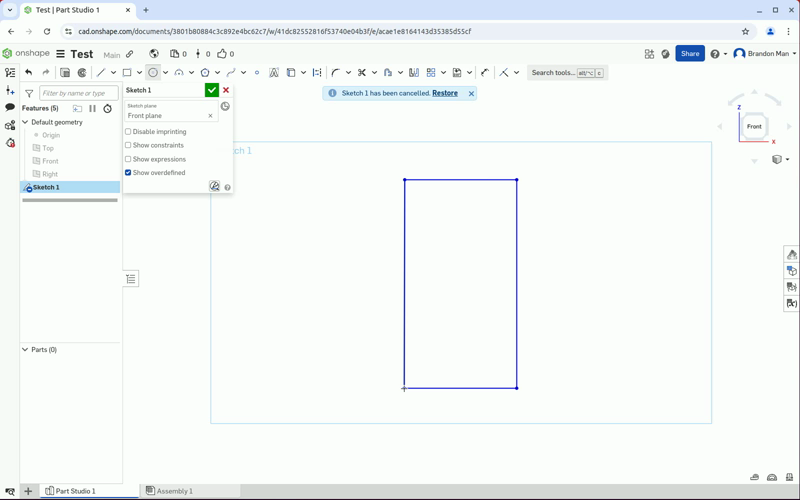
mouse_move(459, 223)
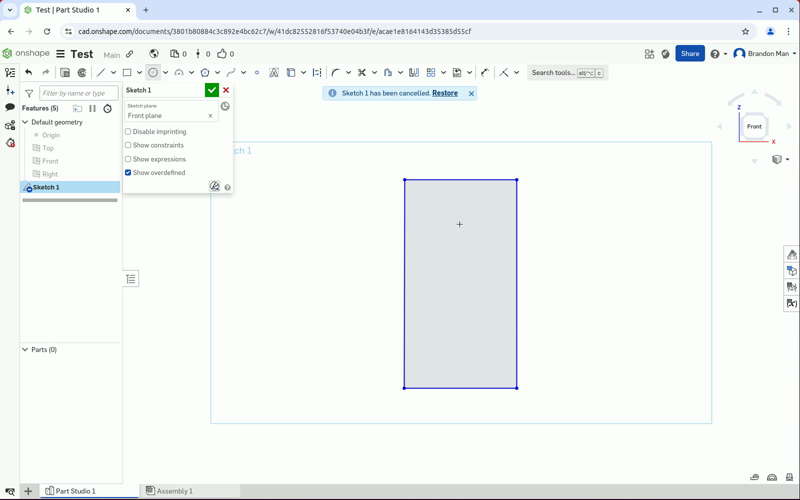
click(459, 223)
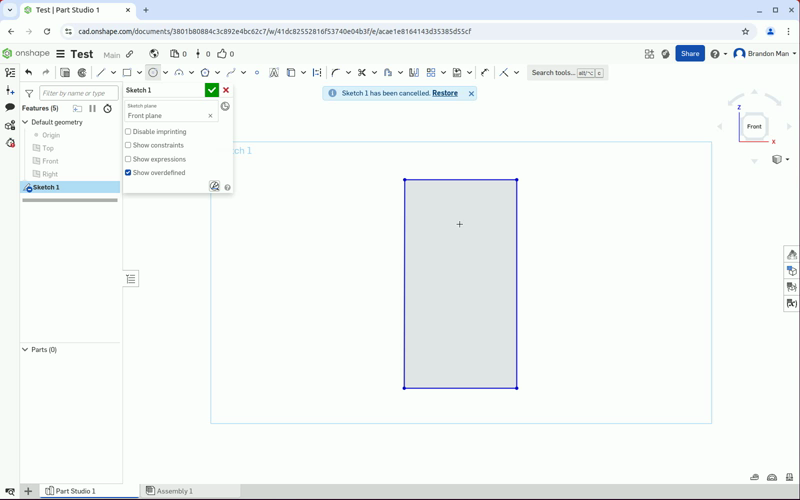
key_up(shift)
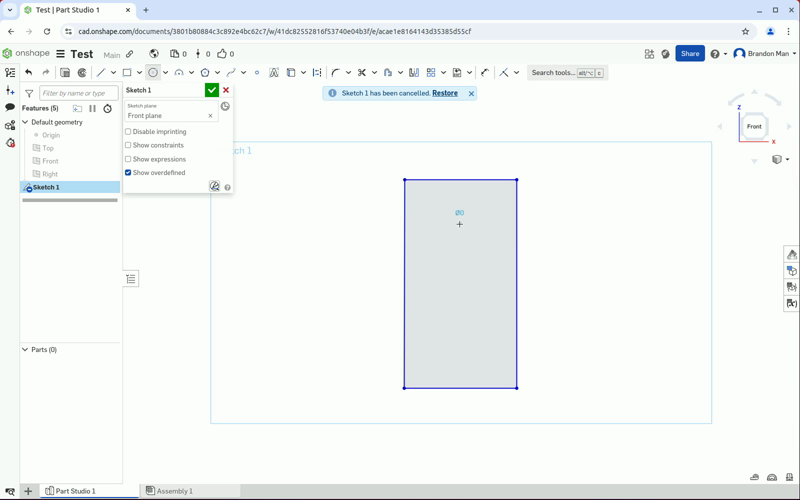
mouse_move(501, 223)
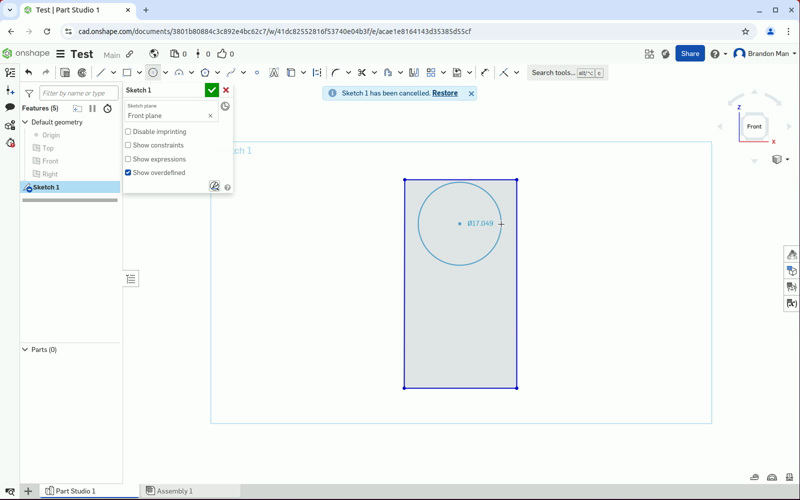
click(501, 223)
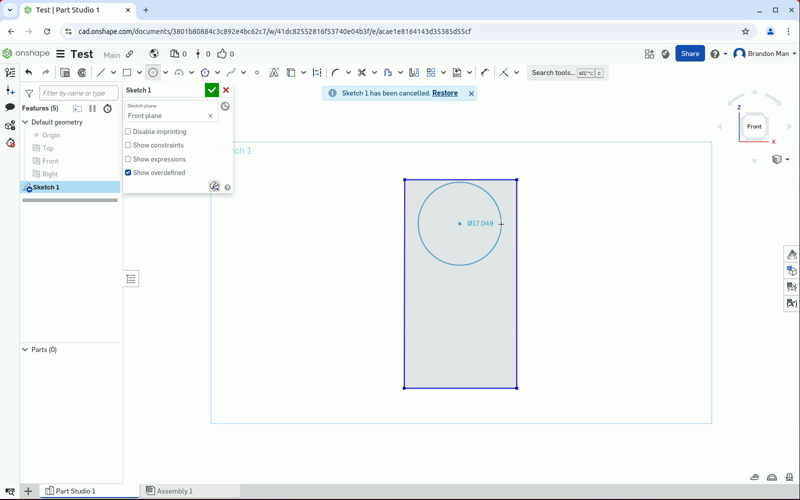
key(esc)
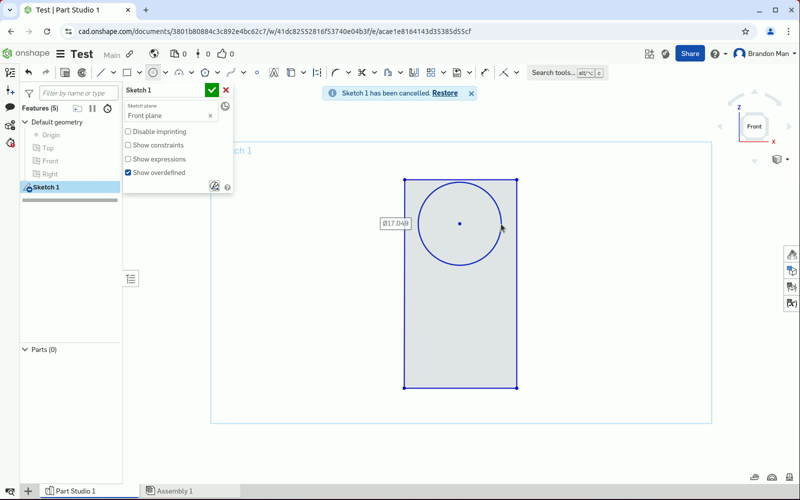
key(c)
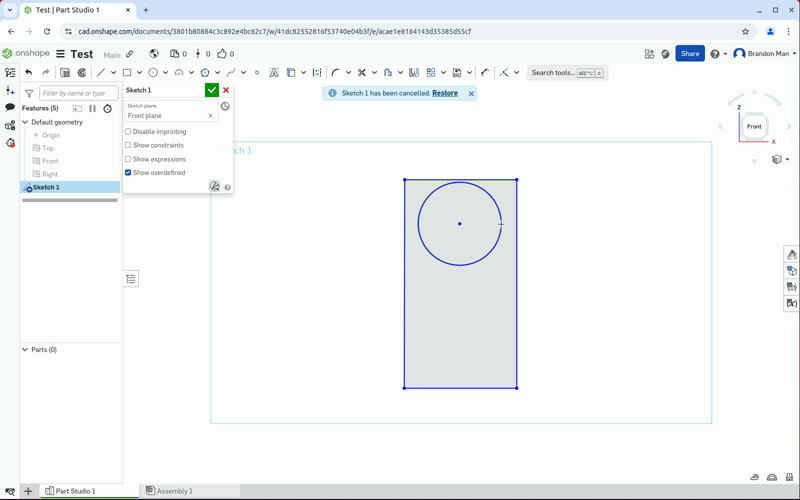
key_down(shift)
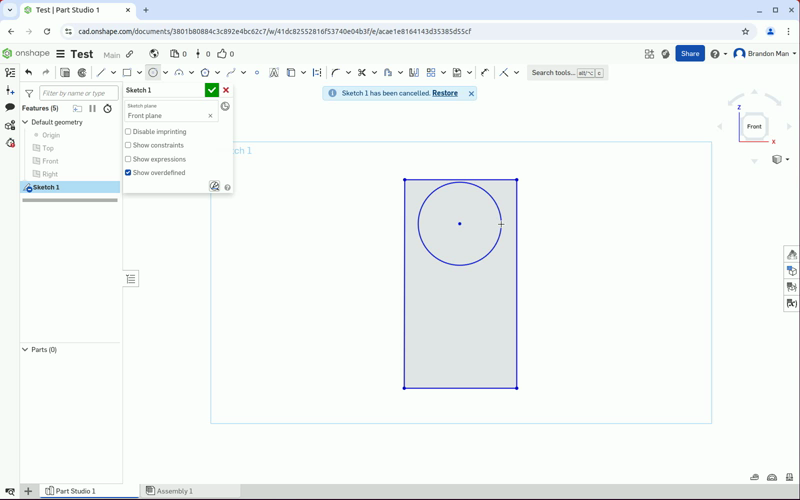
mouse_move(459, 357)
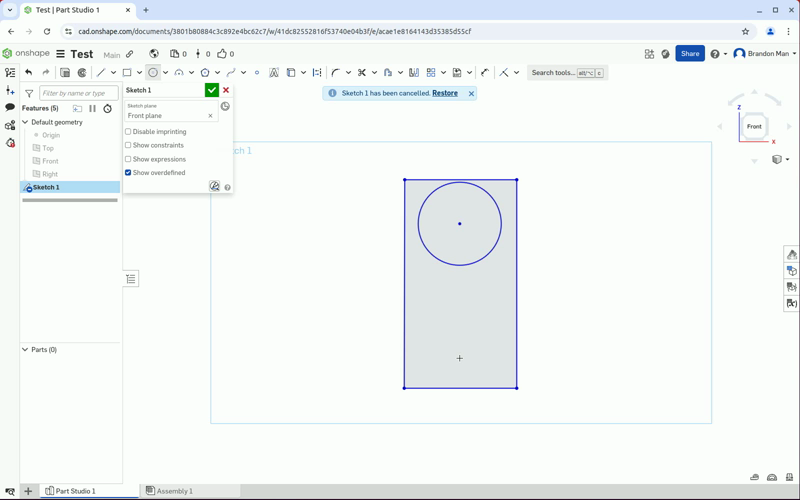
click(459, 357)
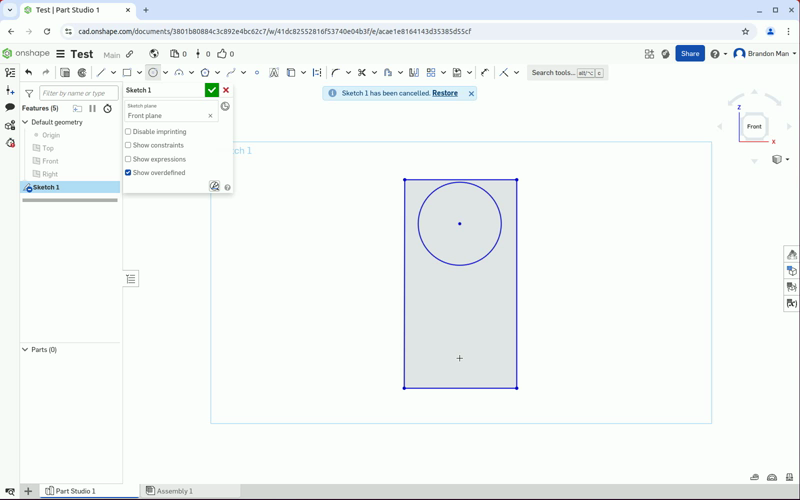
key_up(shift)
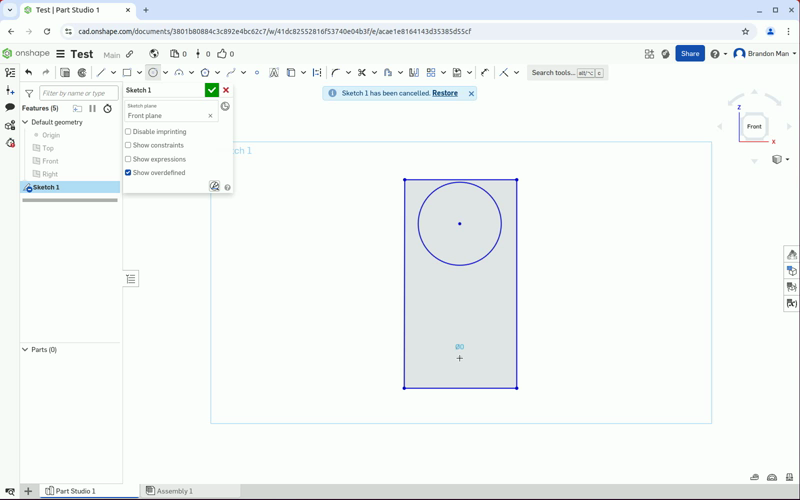
mouse_move(472, 357)
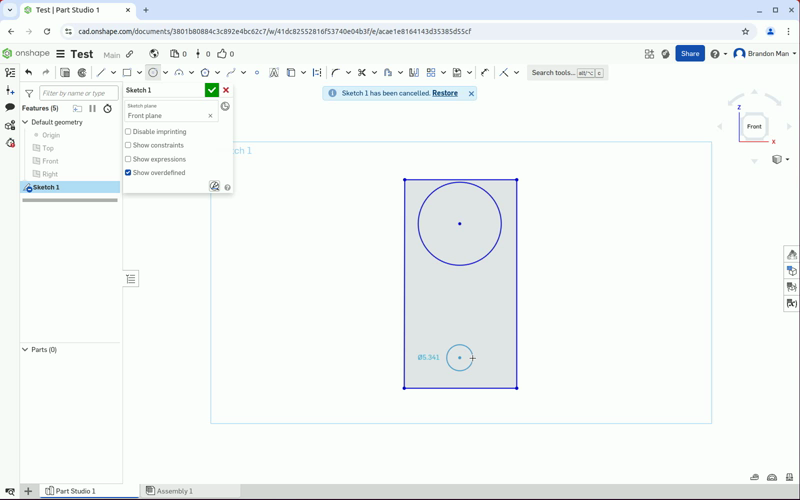
click(472, 357)
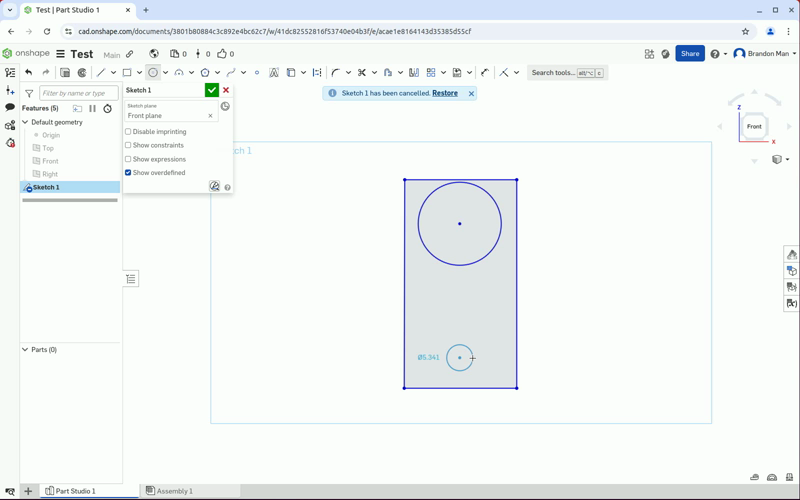
key(esc)
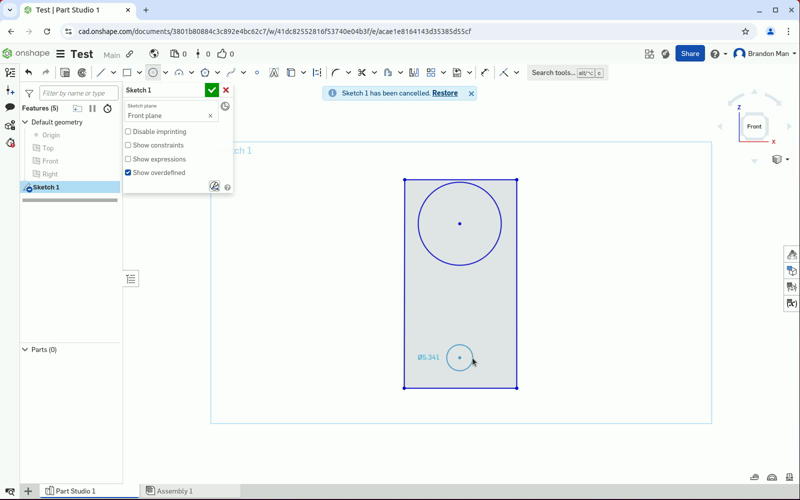
key(c)
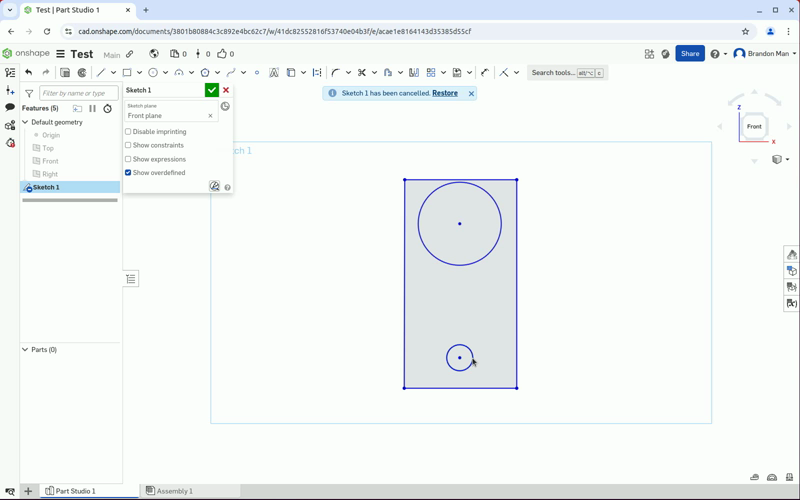
key_down(shift)
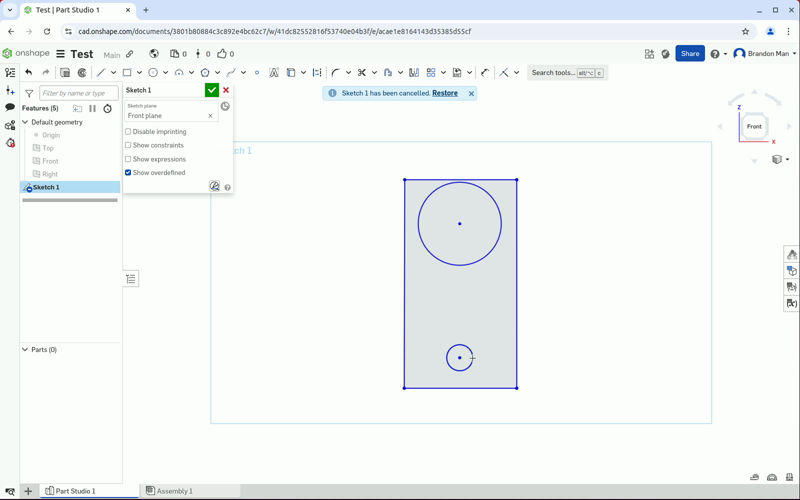
mouse_move(459, 313)
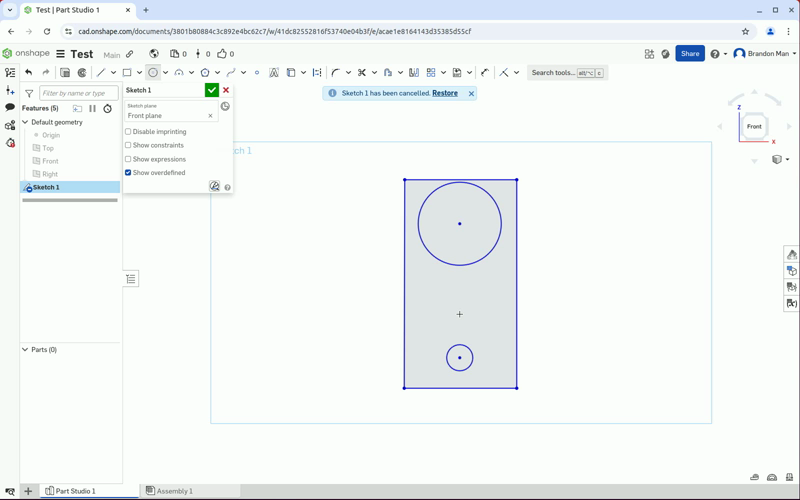
click(459, 313)
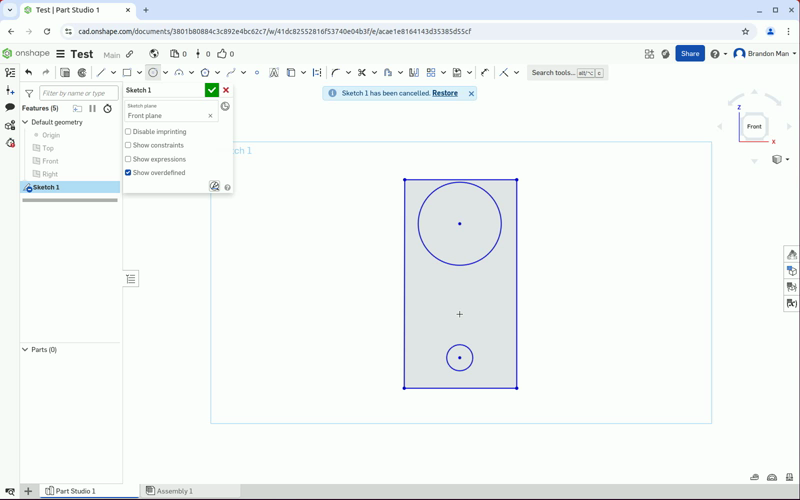
key_up(shift)
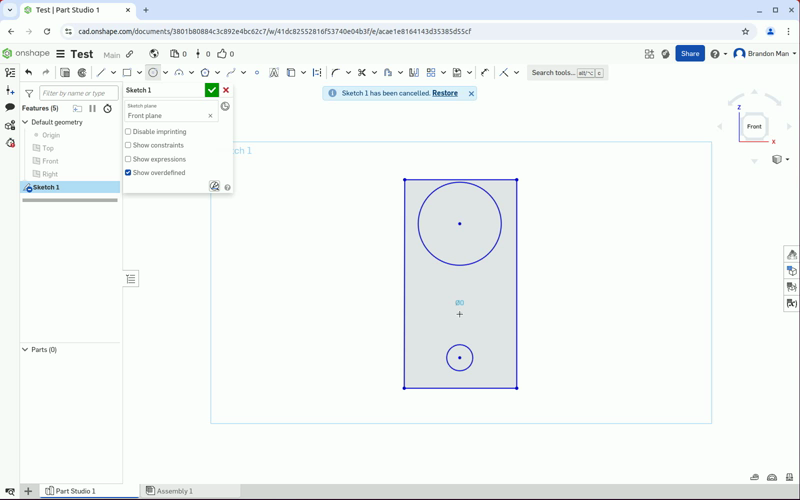
mouse_move(472, 313)
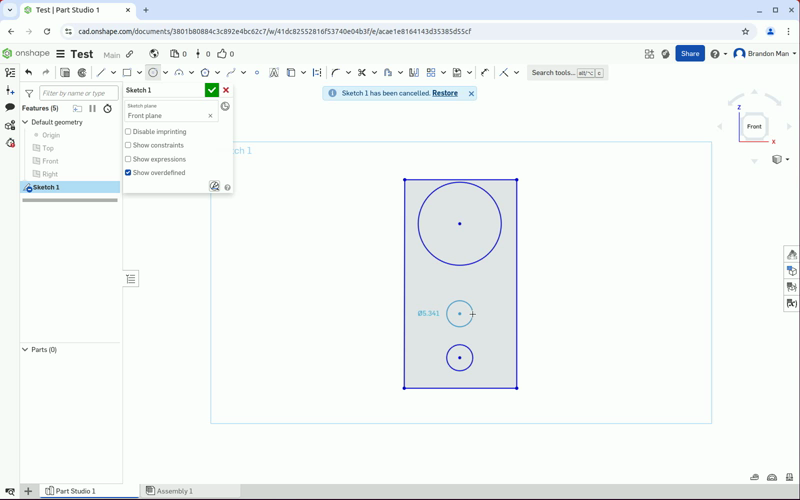
click(472, 313)
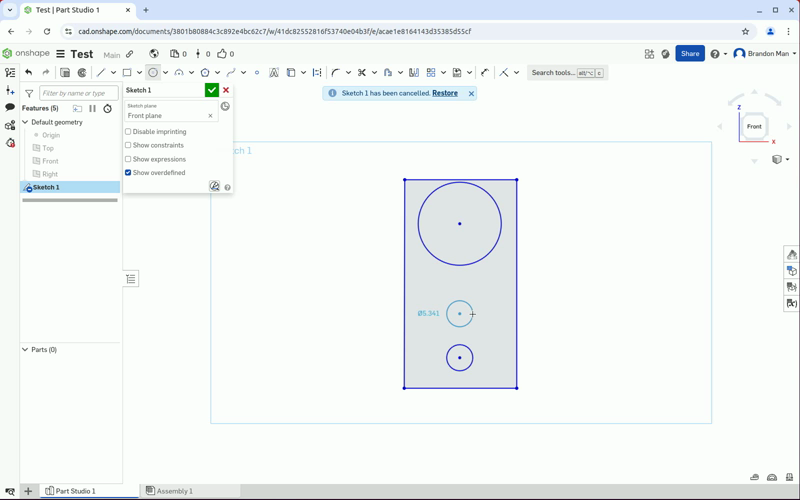
key(esc)
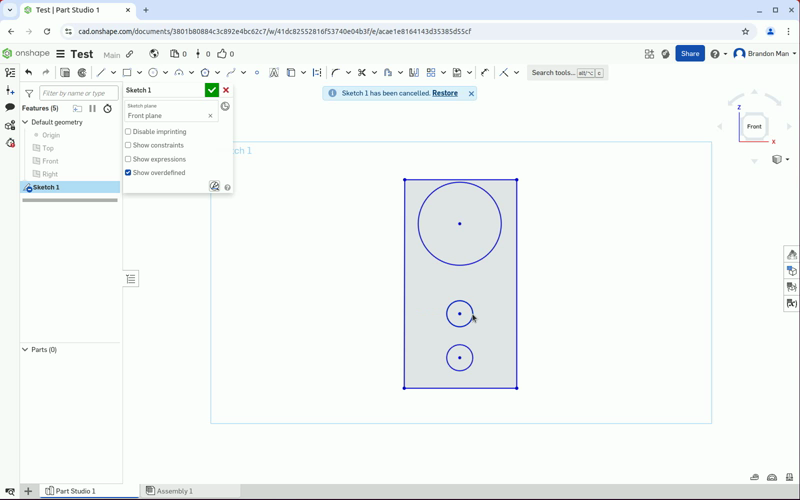
mouse_move(498, 366)
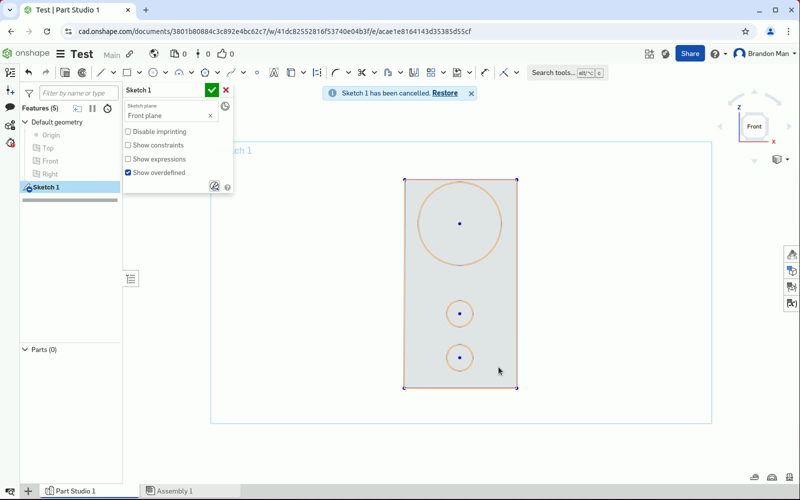
click(498, 366)
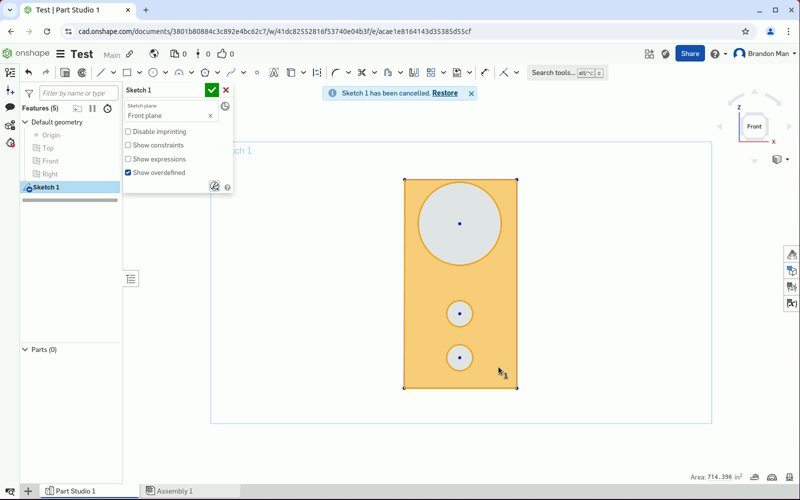
mouse_move(73, 352)
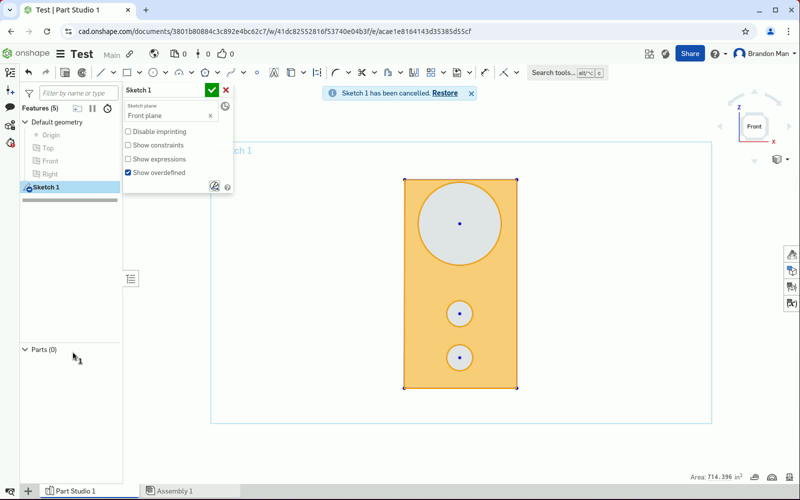
key(shift+y)
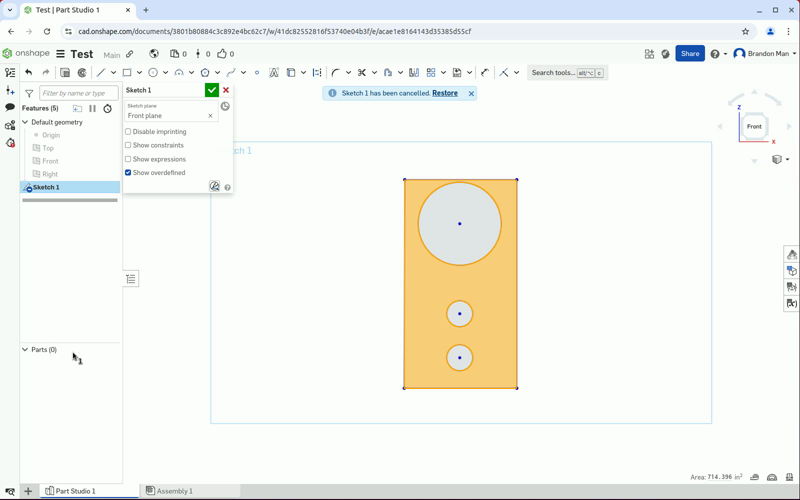
key(shift+e)
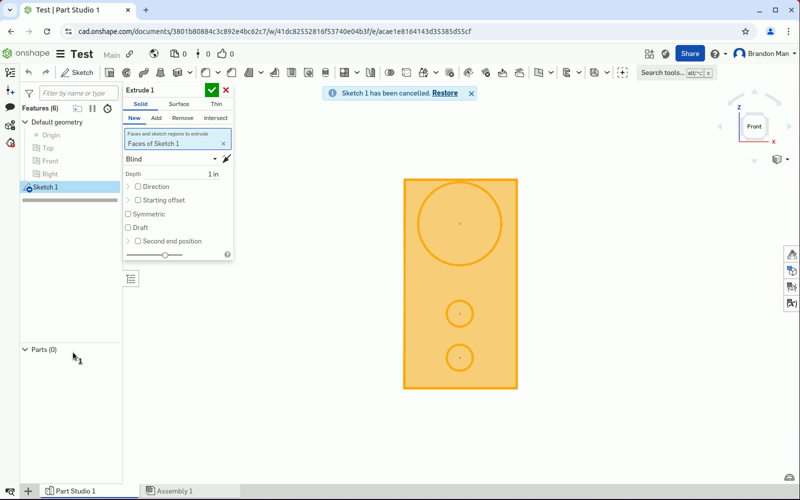
mouse_move(143, 106)
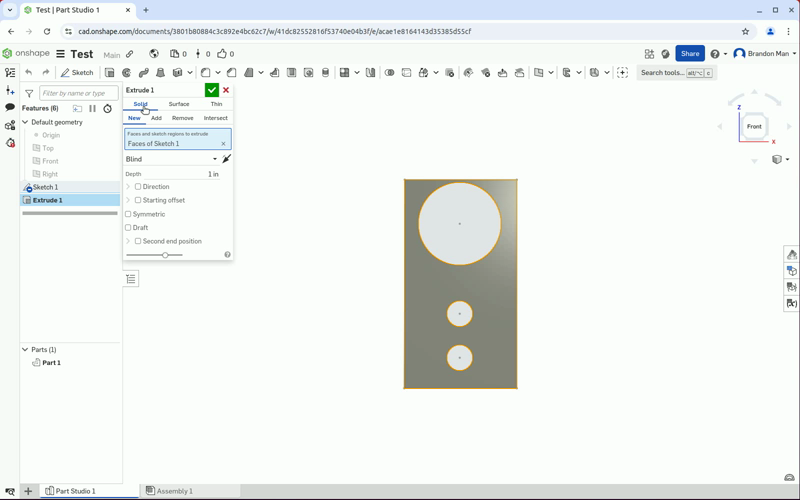
click(143, 106)
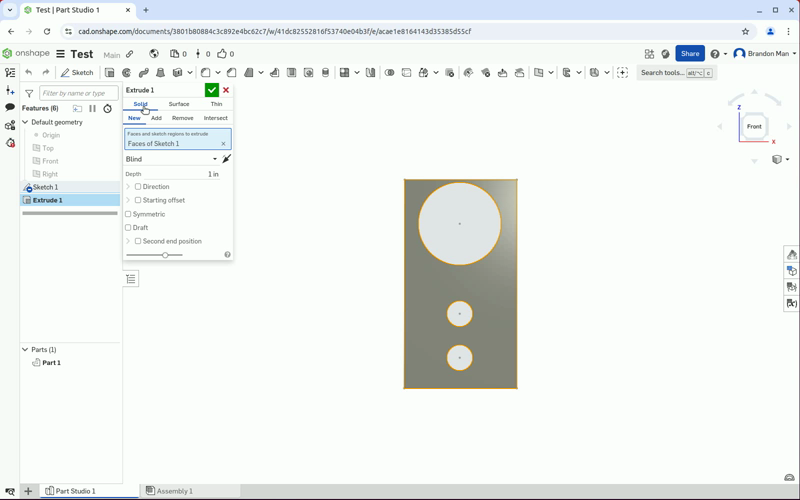
mouse_move(137, 120)
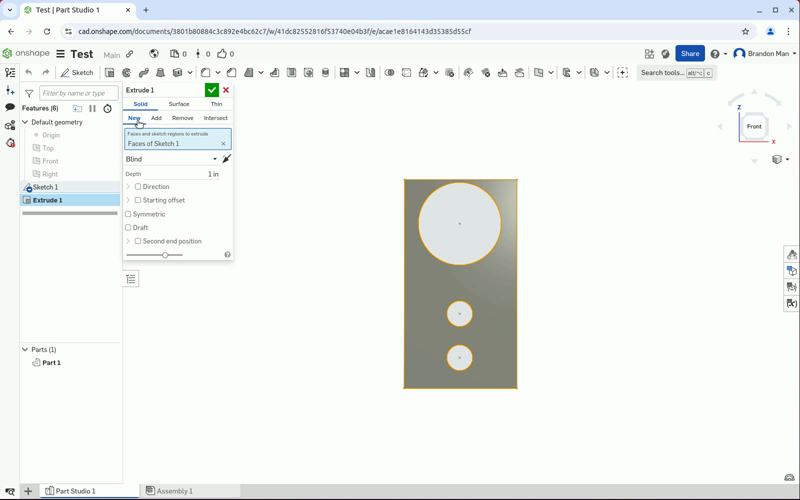
click(137, 120)
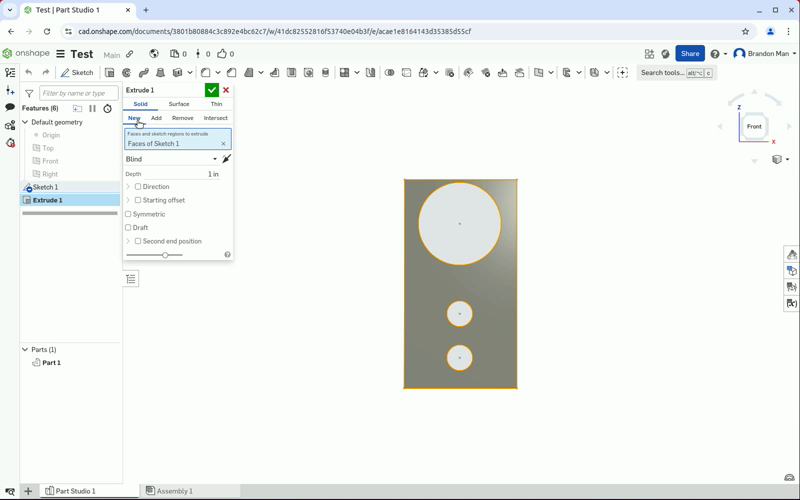
key(tab, 4)
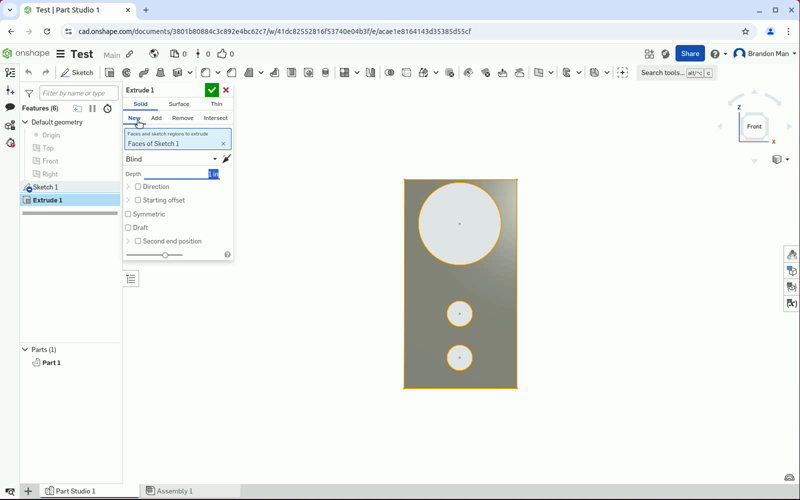
text(-7.703)
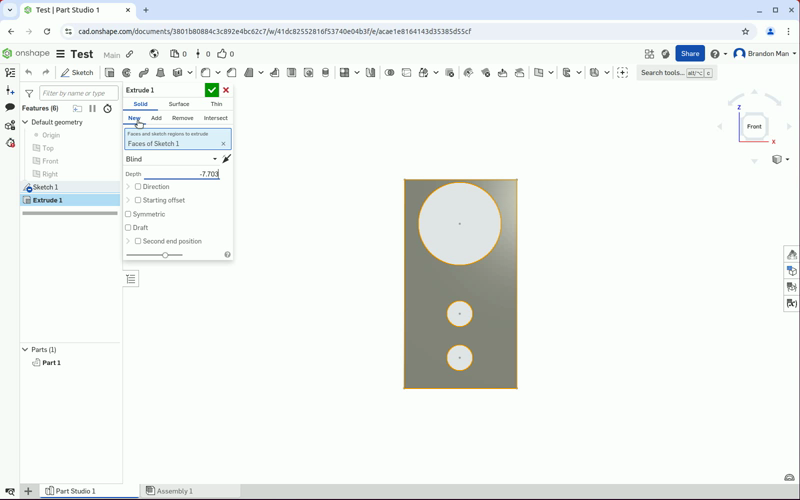
key(enter)
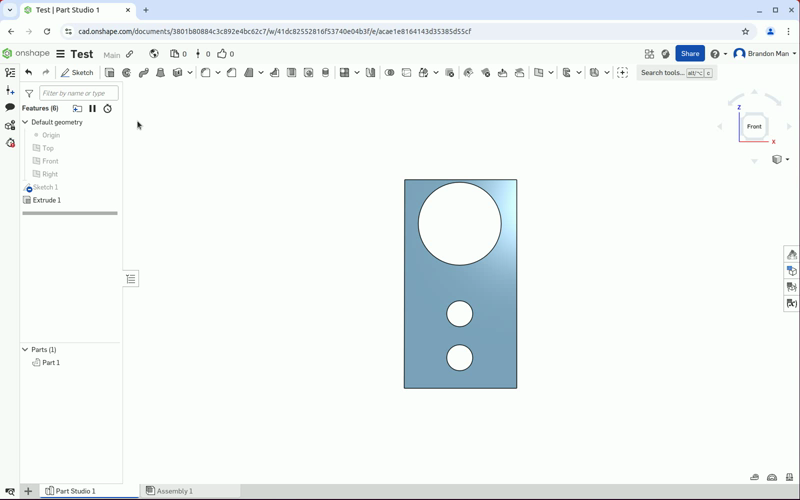
key(shift+h)
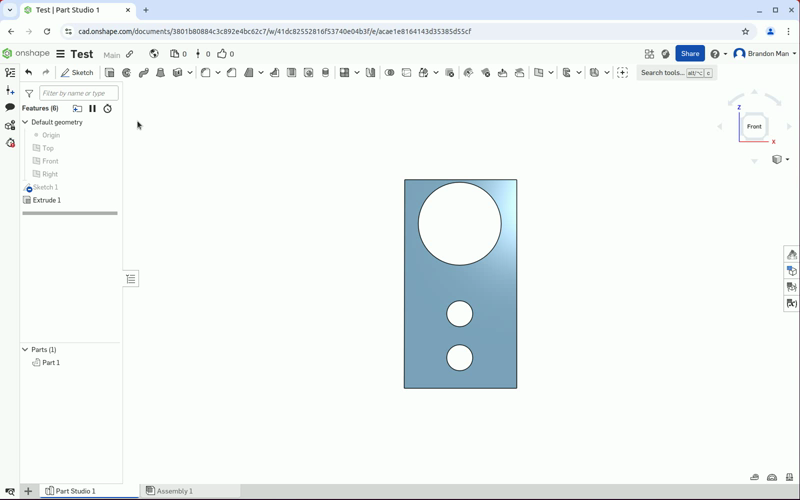
key(shift+h)
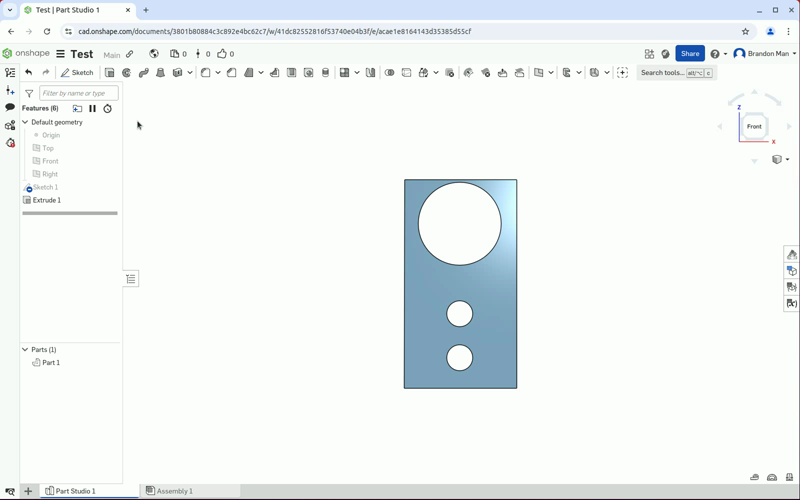
mouse_move(73, 189)
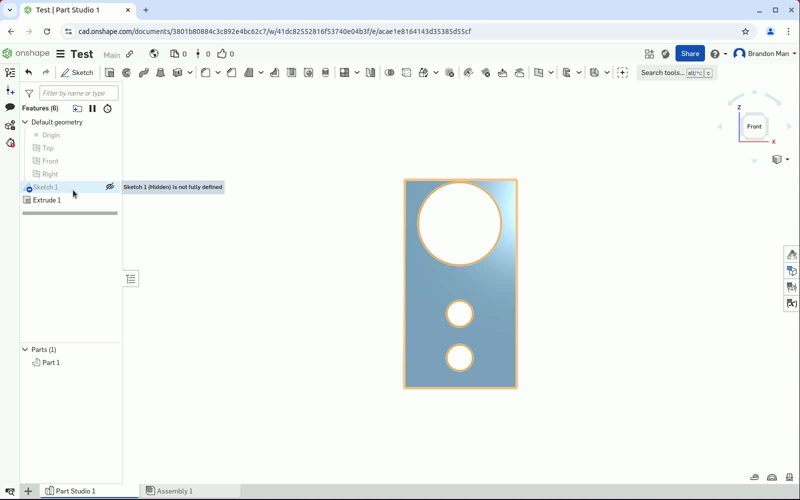
click(73, 189)
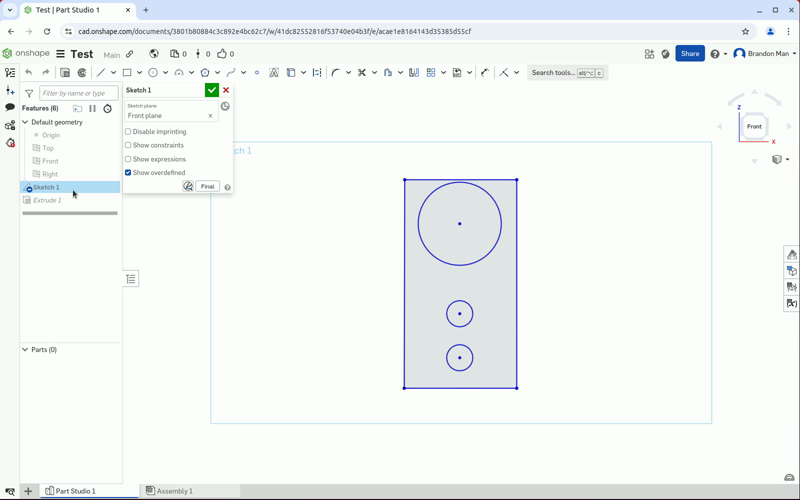
mouse_move(229, 92)
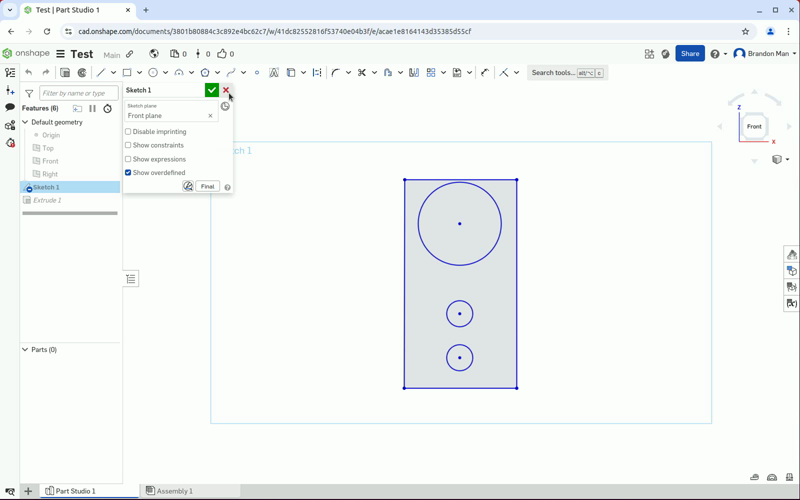
click(229, 92)
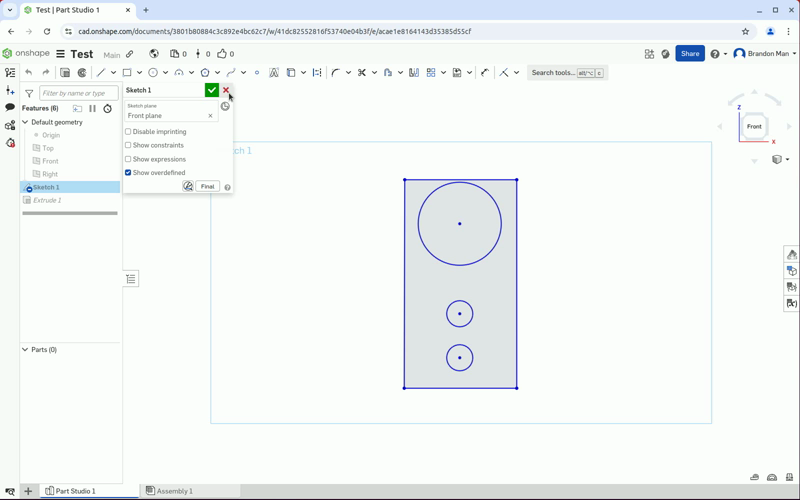
key(shift+s)
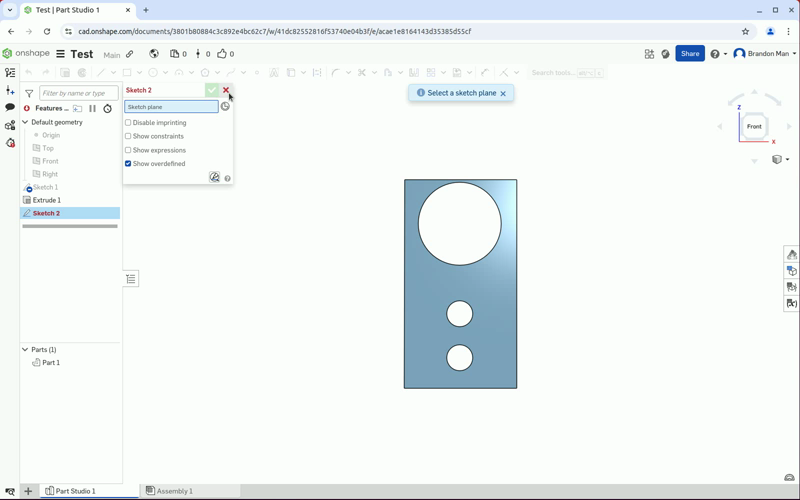
mouse_move(73, 163)
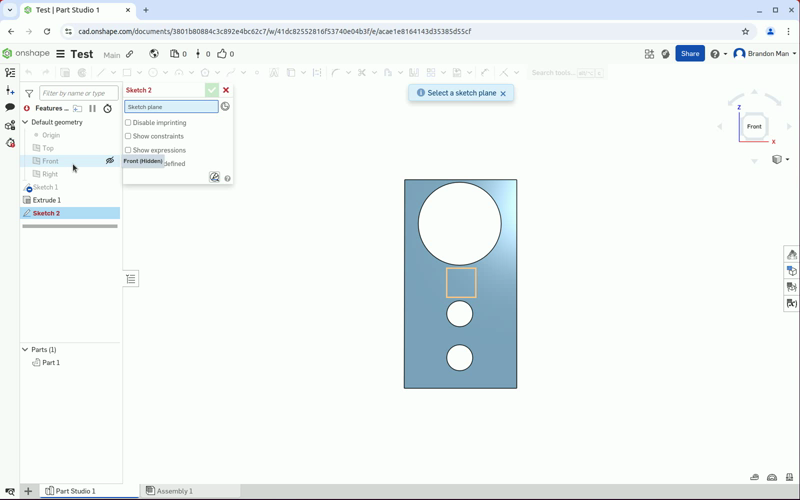
click(73, 163)
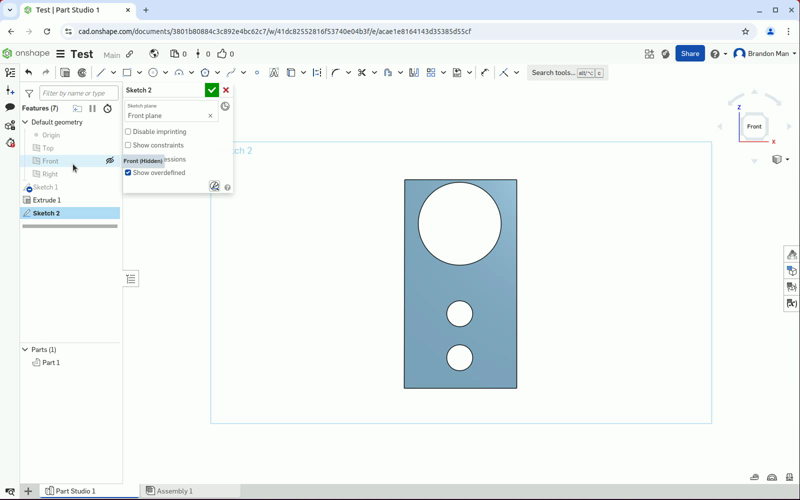
mouse_move(73, 352)
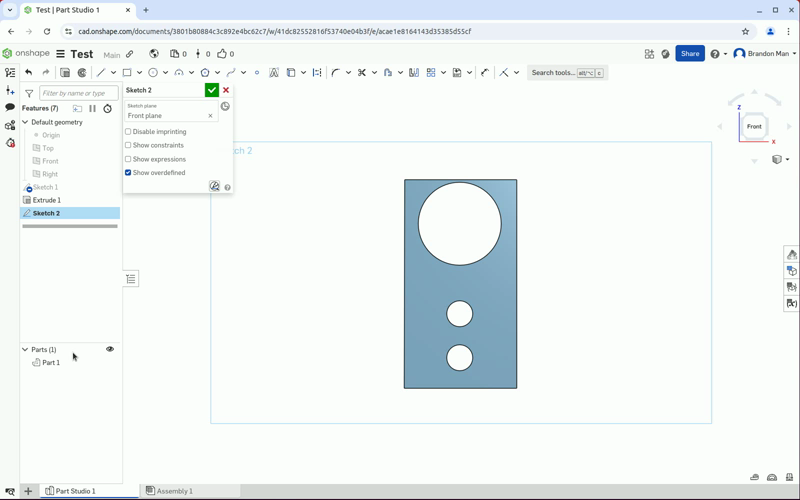
key(y)
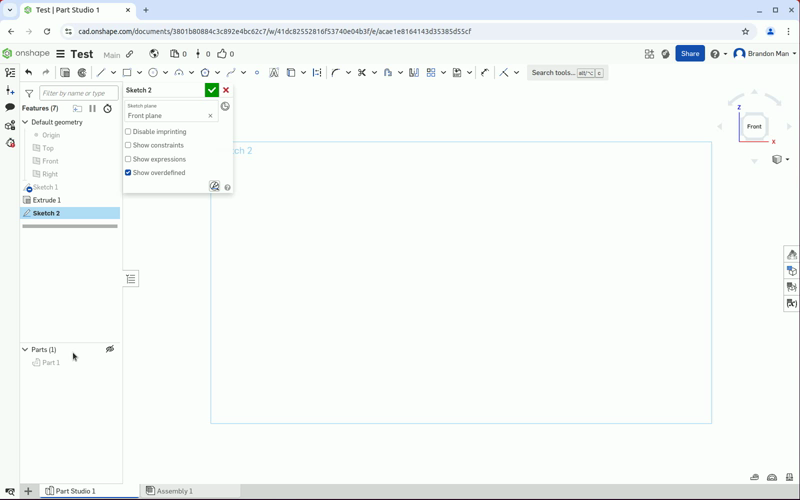
key(c)
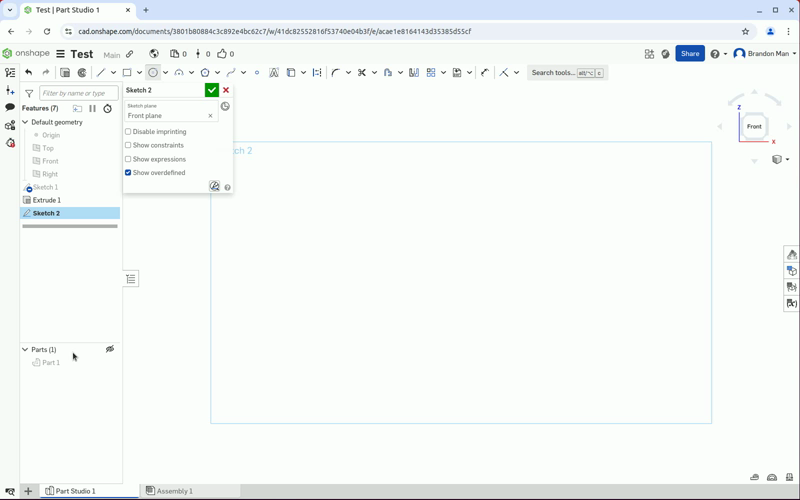
key_down(shift)
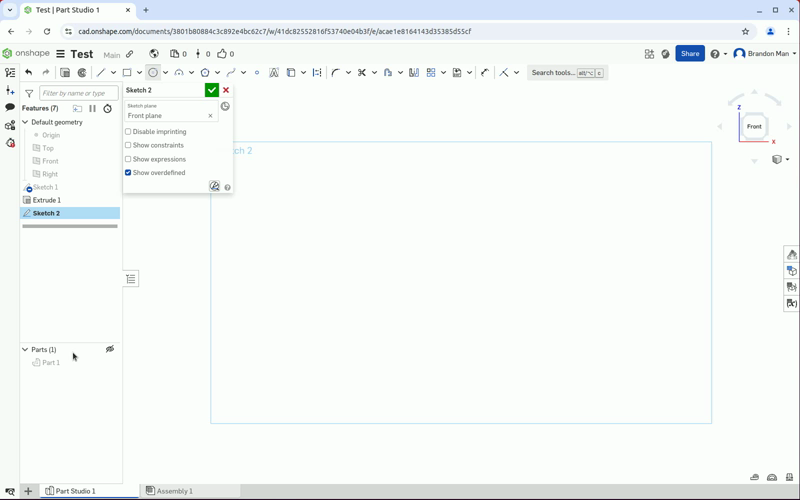
mouse_move(460, 223)
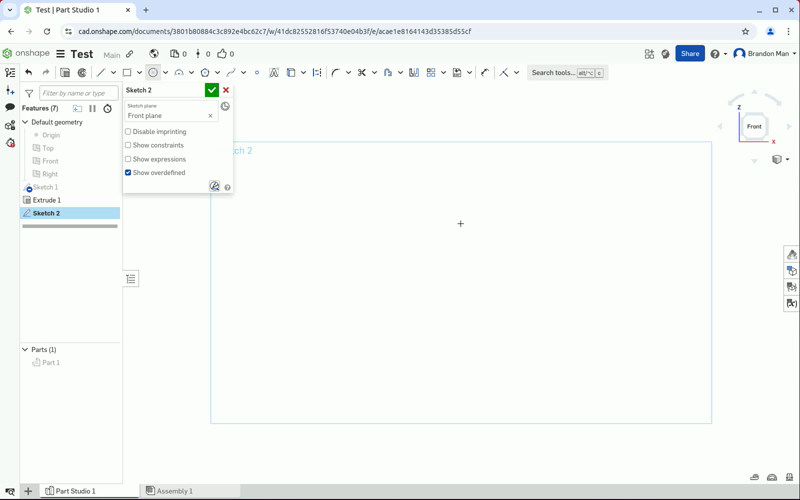
click(460, 223)
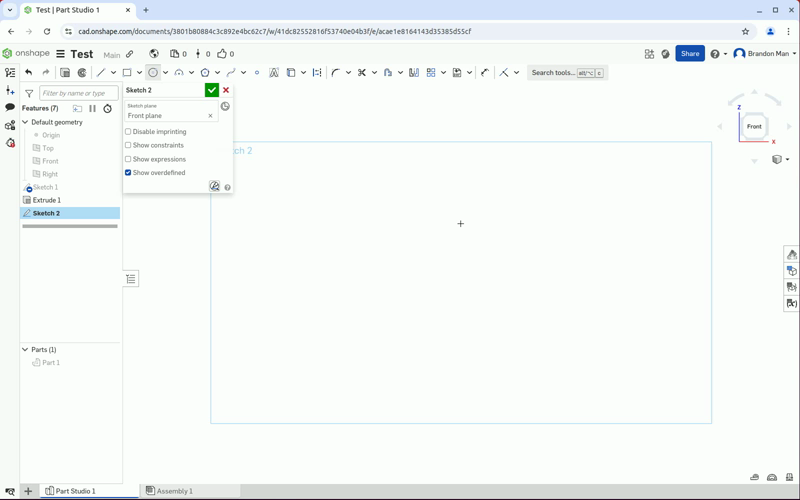
key_up(shift)
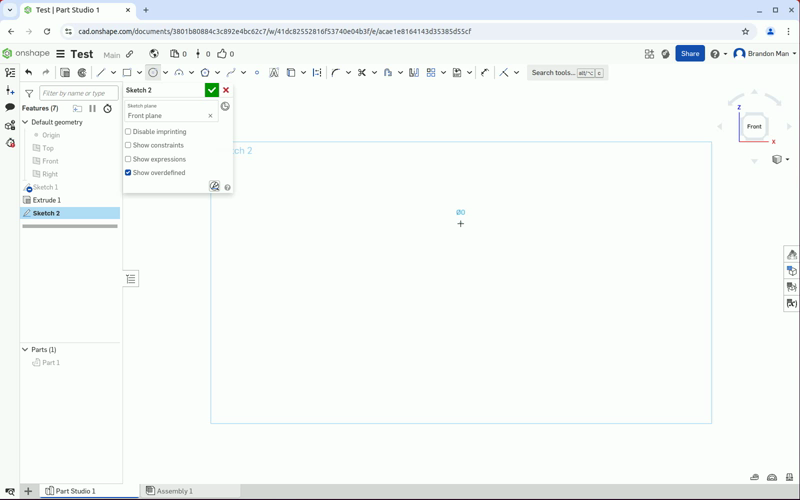
mouse_move(491, 223)
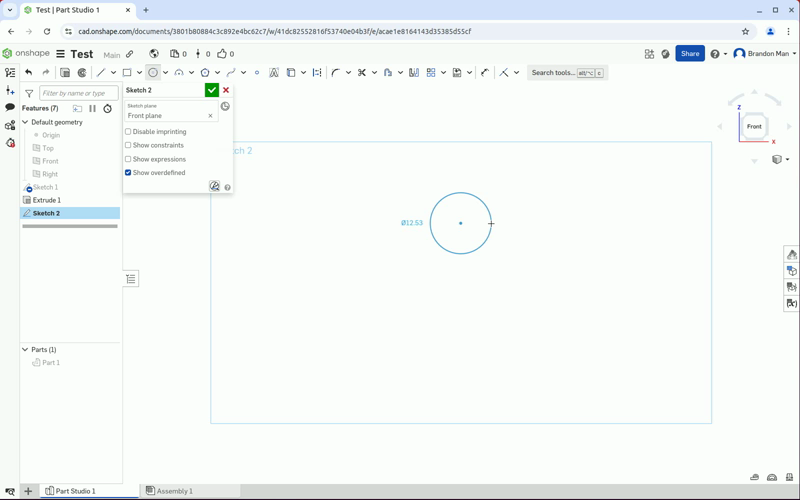
click(491, 223)
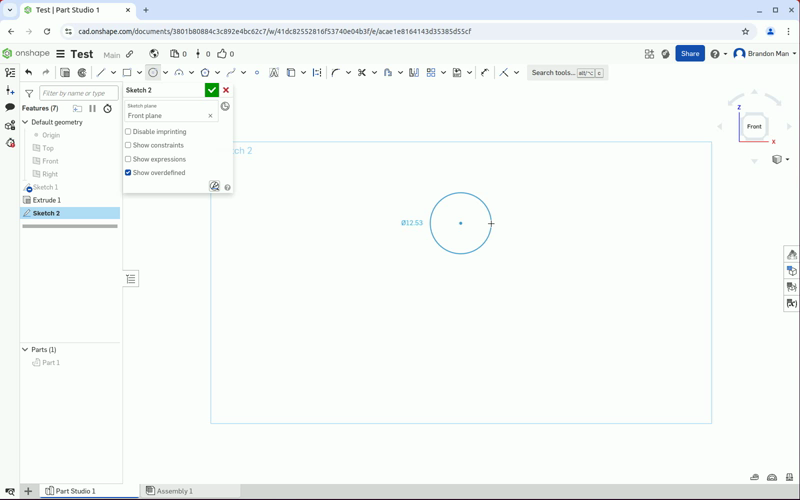
key(esc)
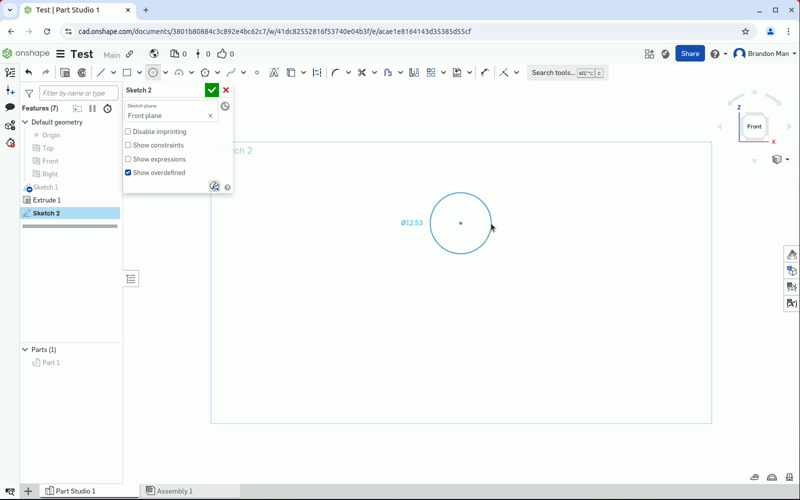
mouse_move(459, 224)
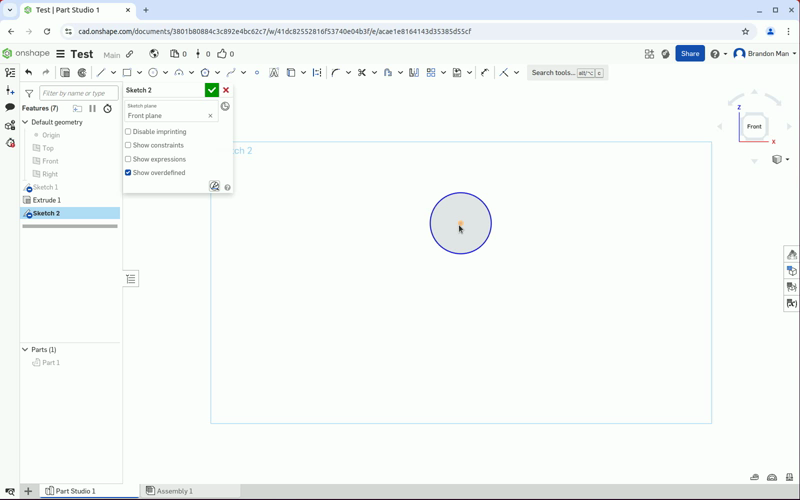
click(459, 224)
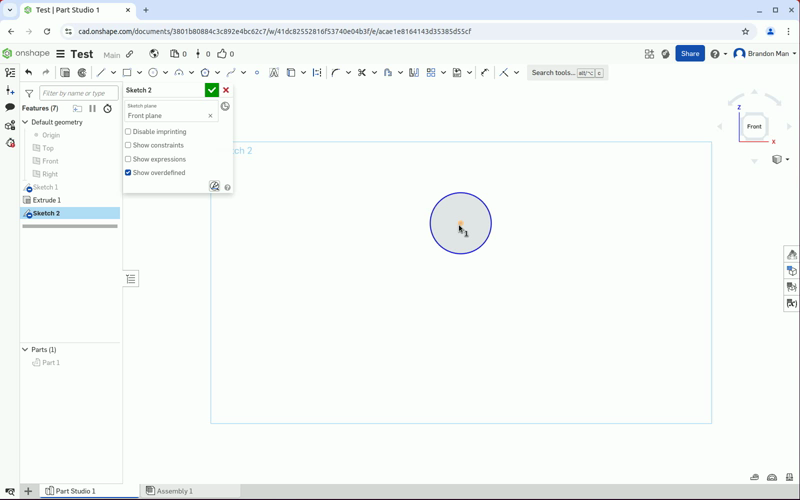
mouse_move(73, 352)
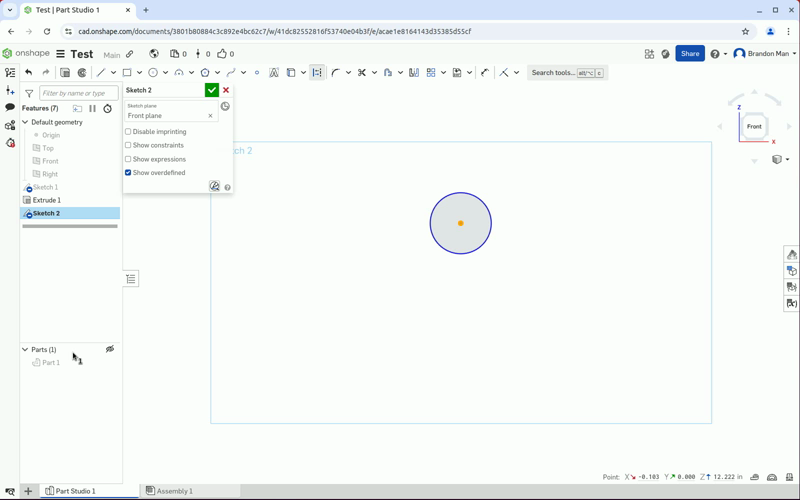
key(shift+y)
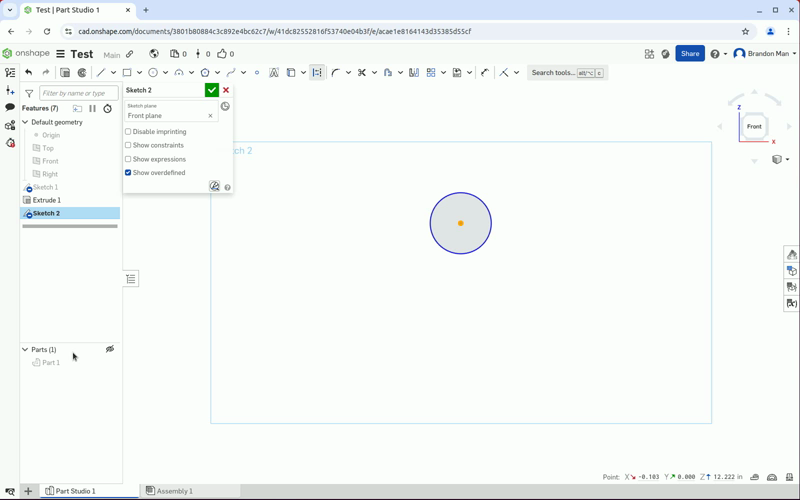
key(shift+e)
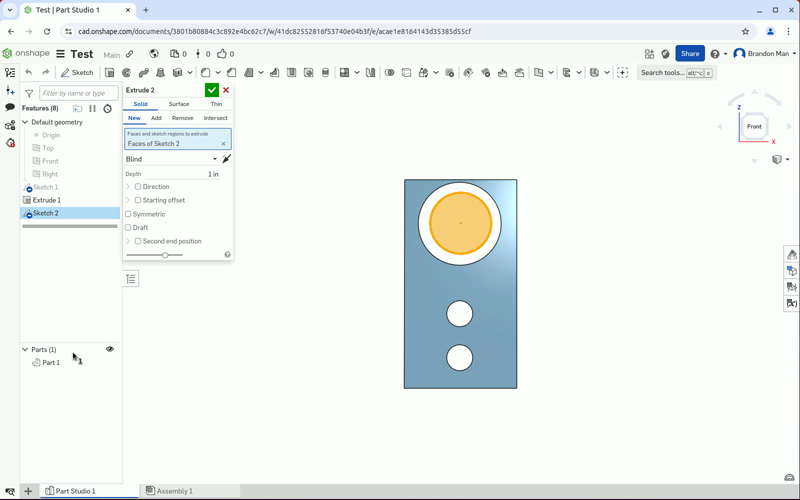
mouse_move(143, 106)
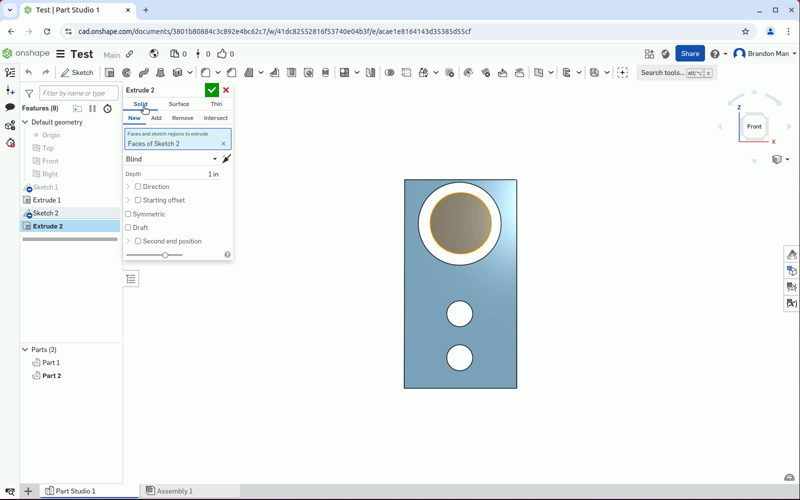
click(143, 106)
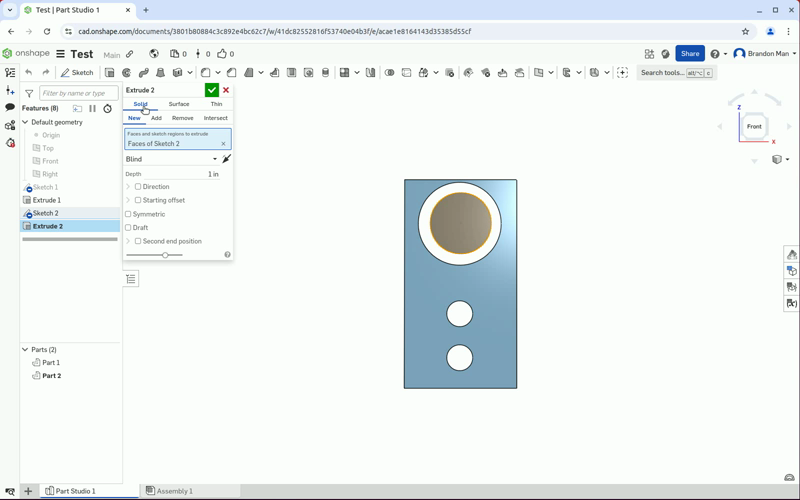
mouse_move(137, 120)
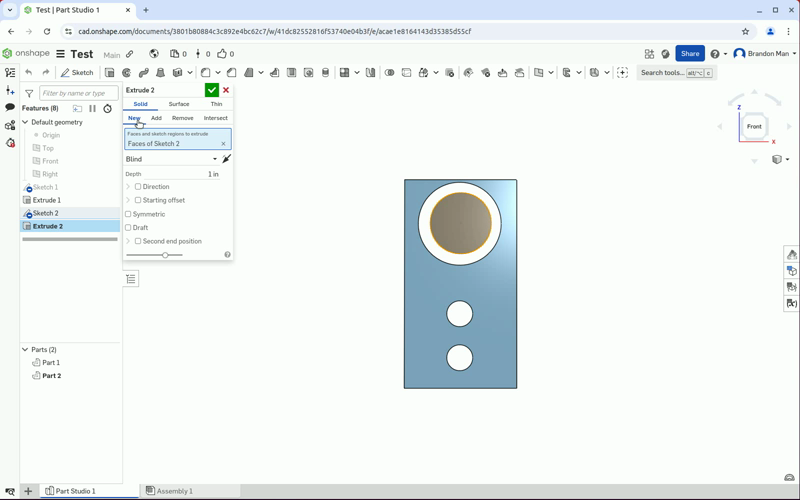
click(137, 120)
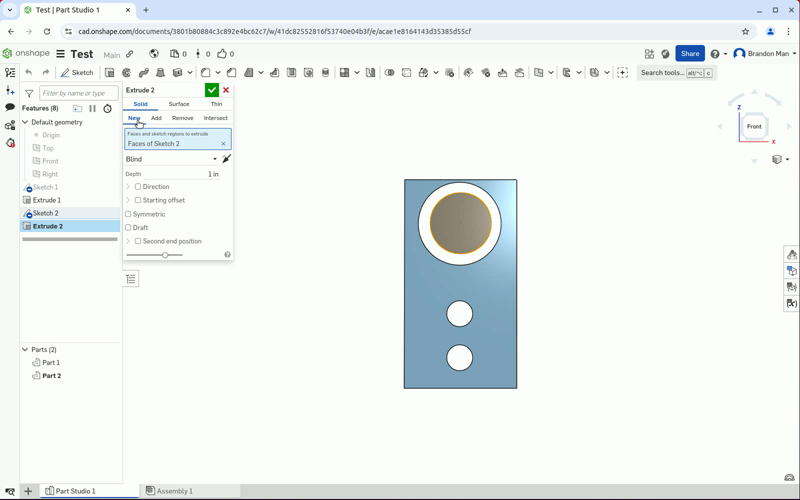
key(tab, 4)
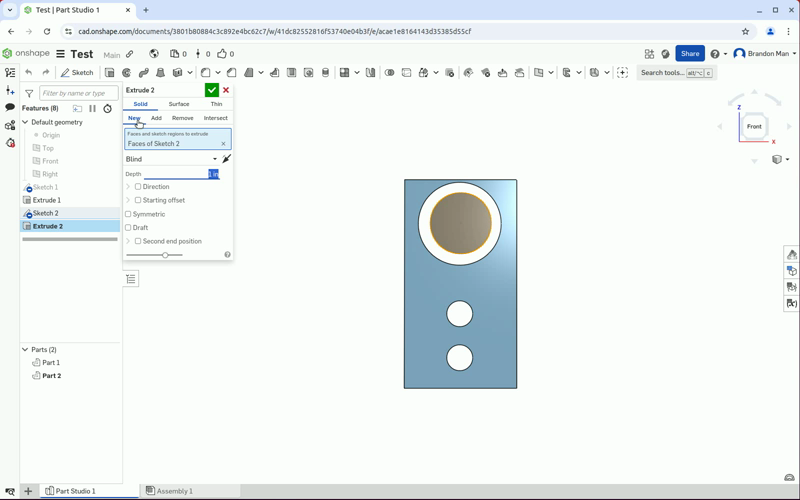
text(-7.703)
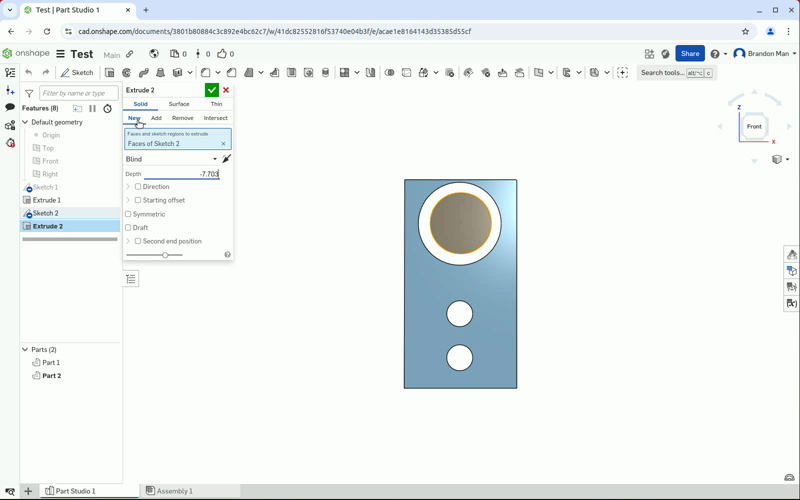
key(enter)
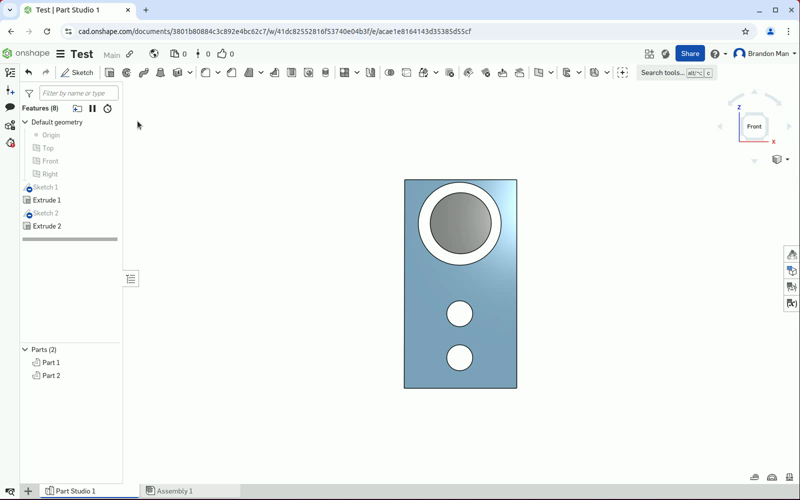
key(shift+h)
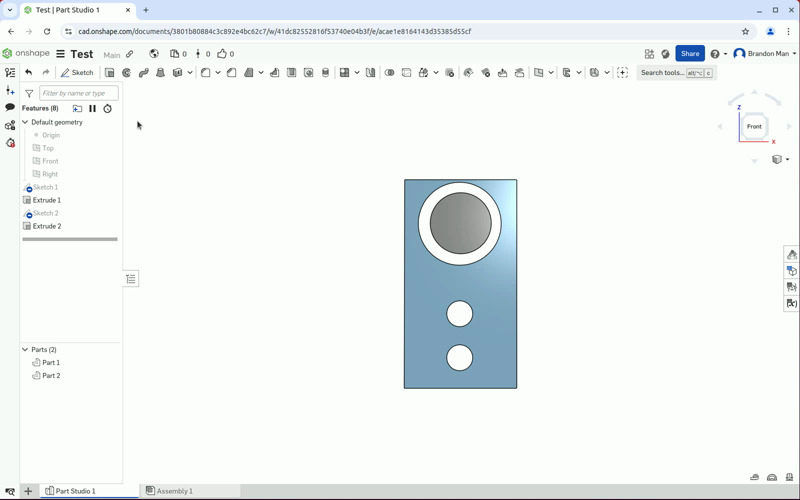
key(shift+h)
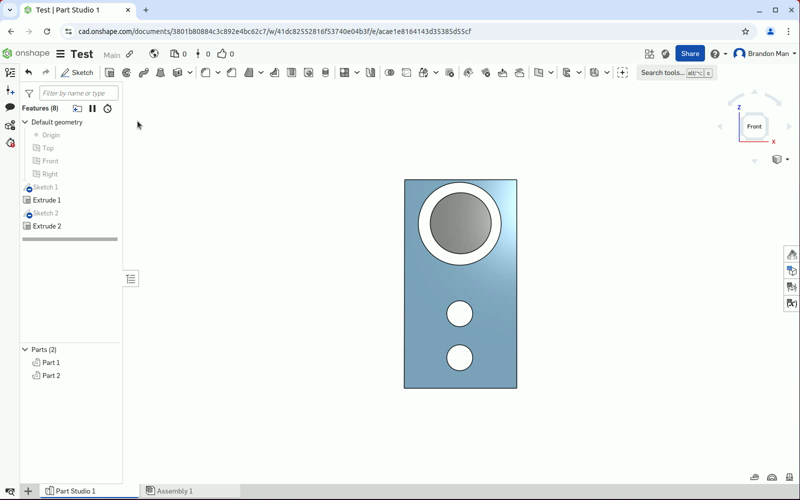
mouse_move(73, 189)
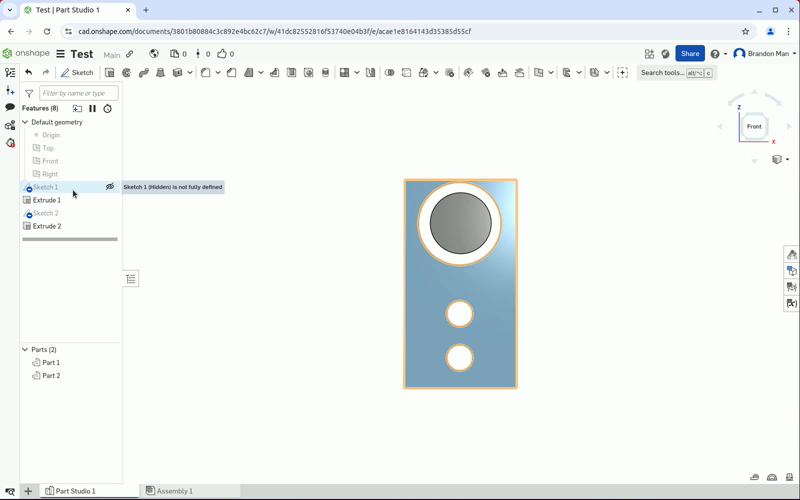
click(73, 189)
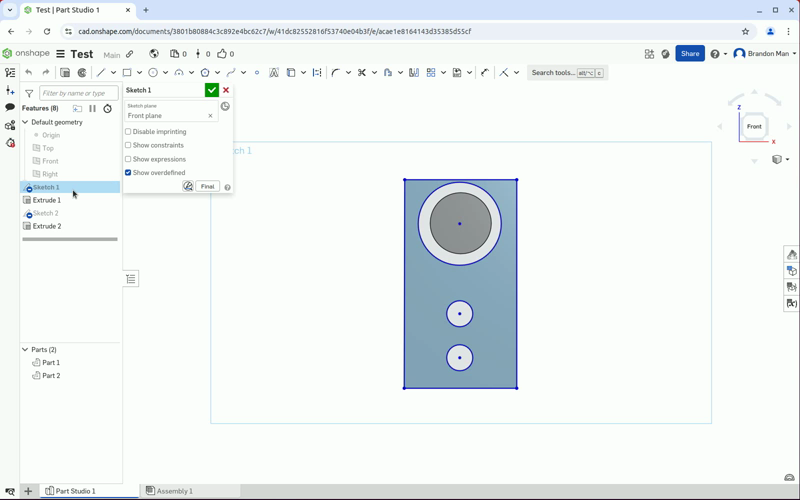
mouse_move(229, 92)
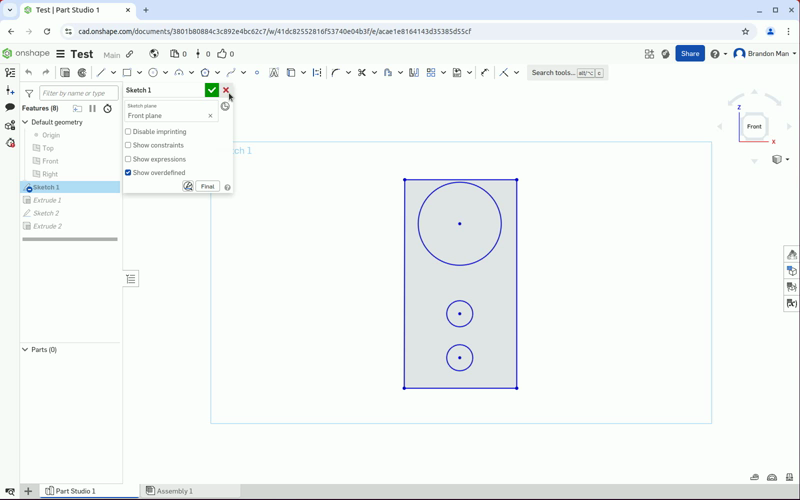
click(229, 92)
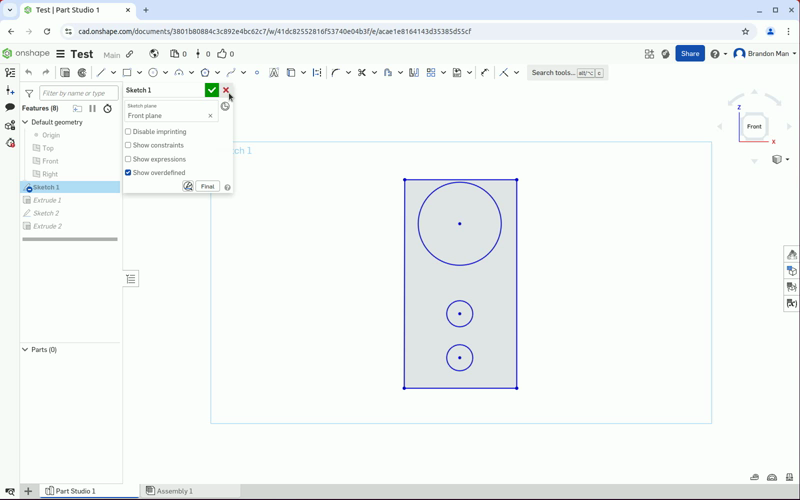
key(shift+s)
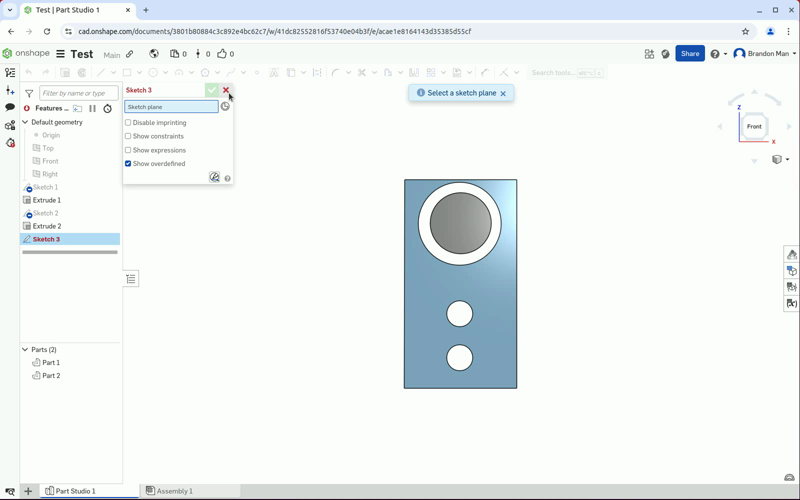
mouse_move(73, 163)
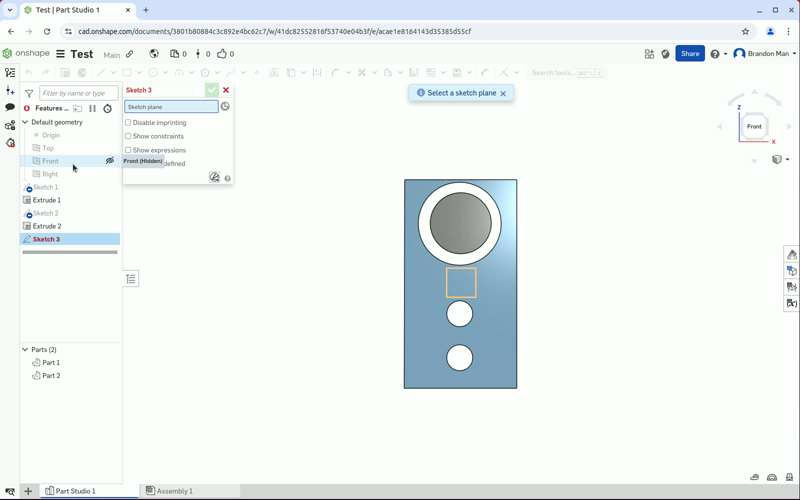
click(73, 163)
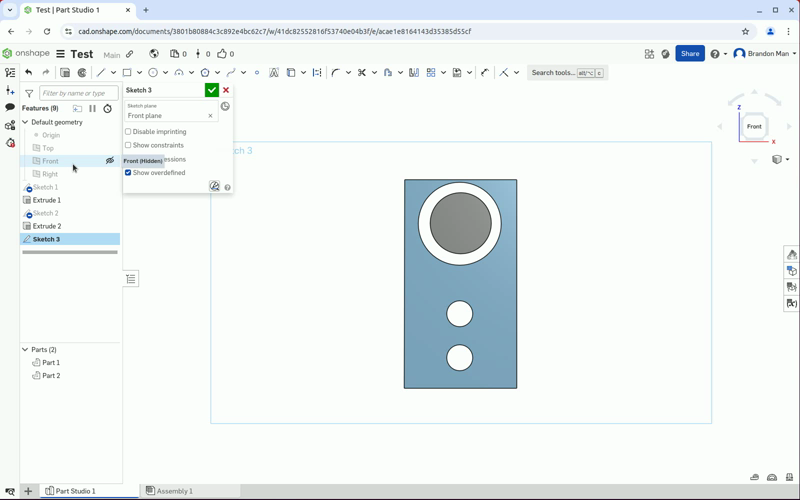
mouse_move(73, 352)
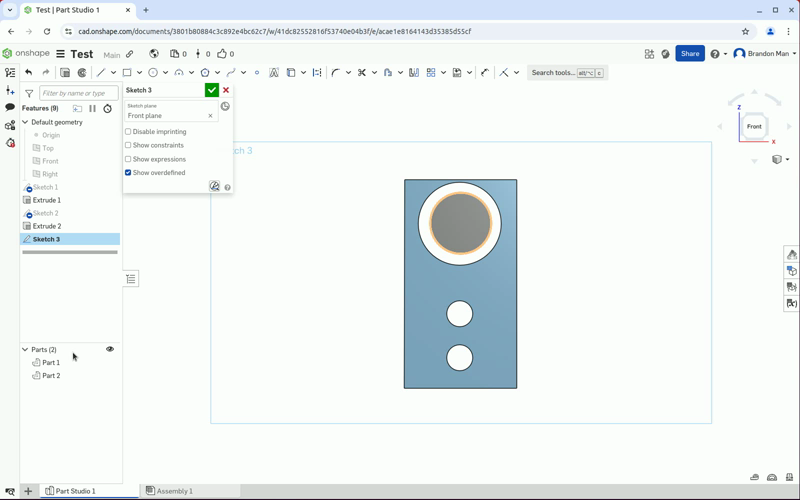
key(y)
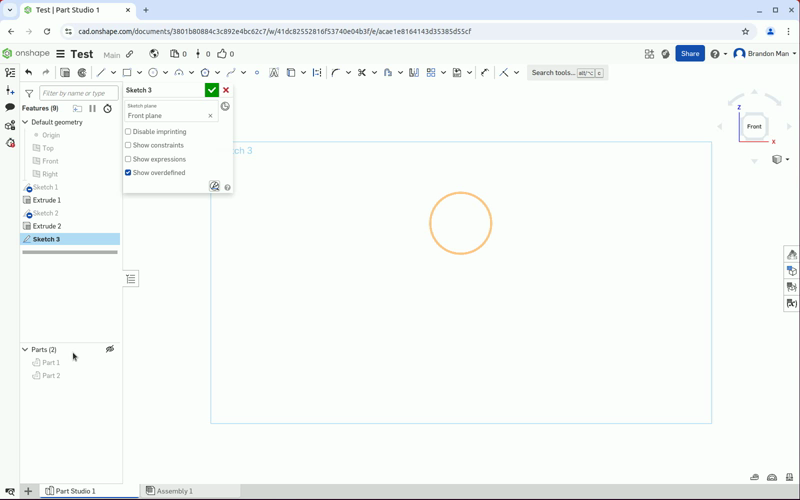
key(c)
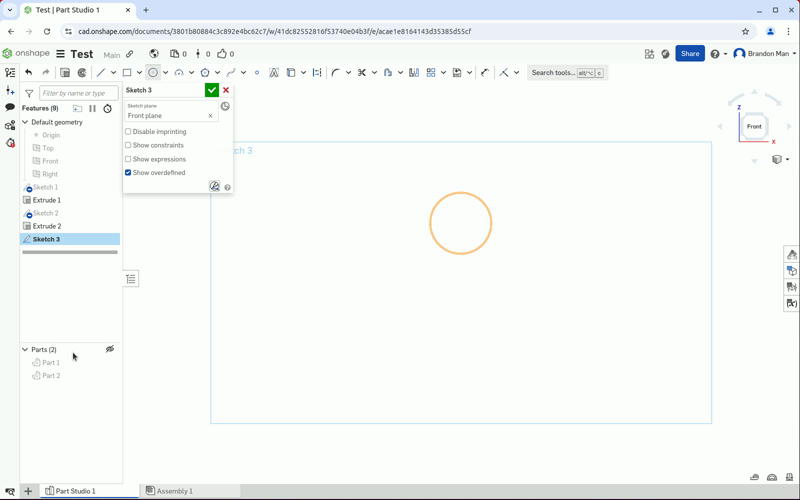
key_down(shift)
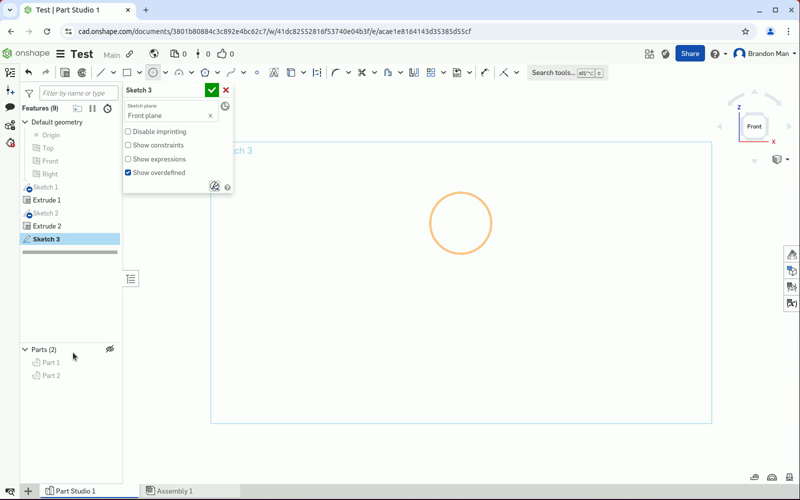
mouse_move(461, 223)
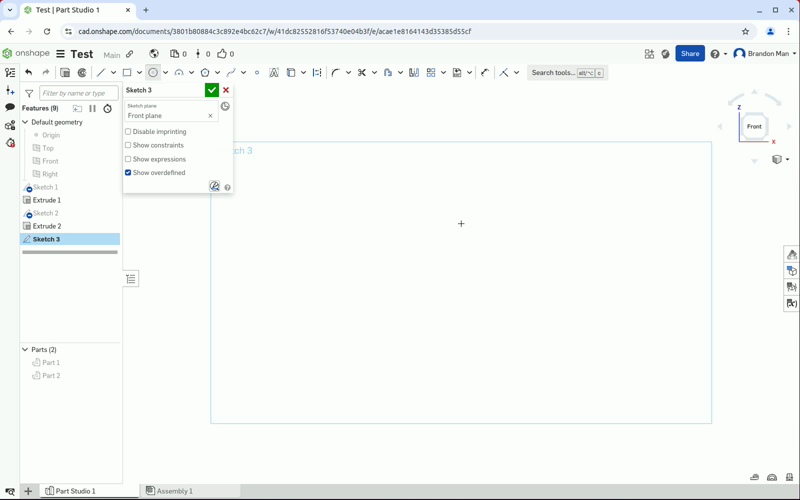
click(461, 223)
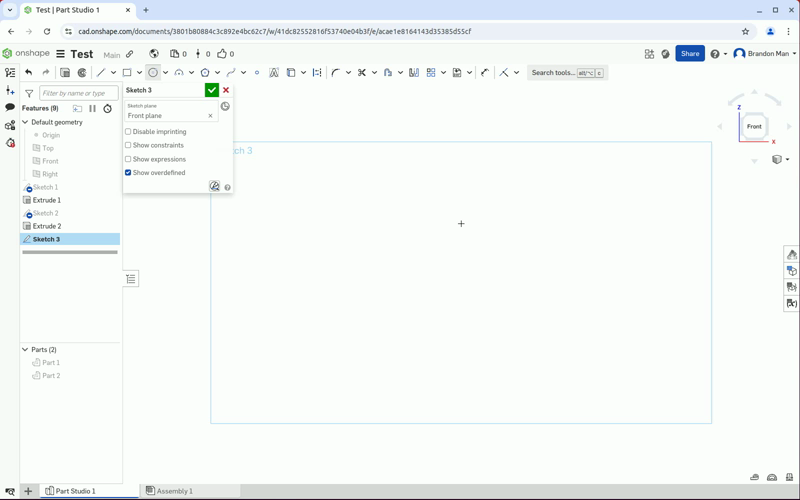
key_up(shift)
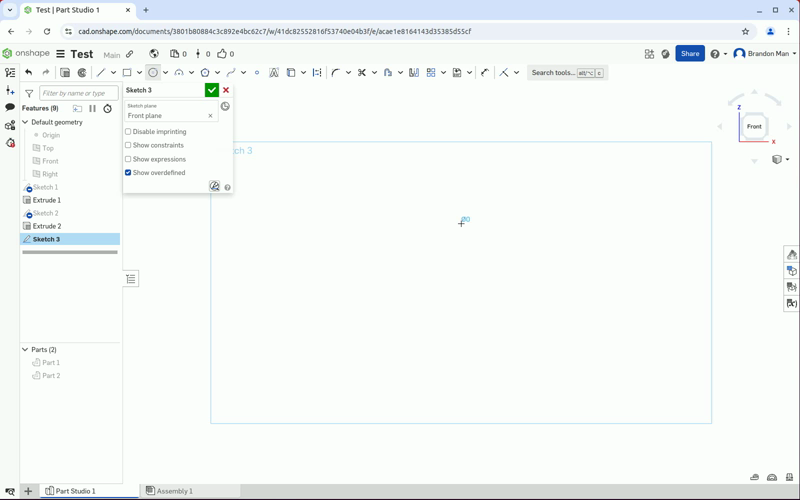
mouse_move(502, 223)
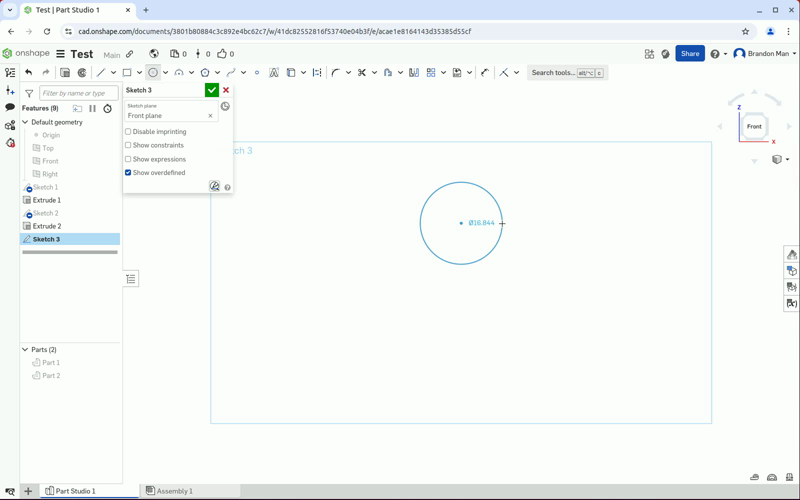
click(502, 223)
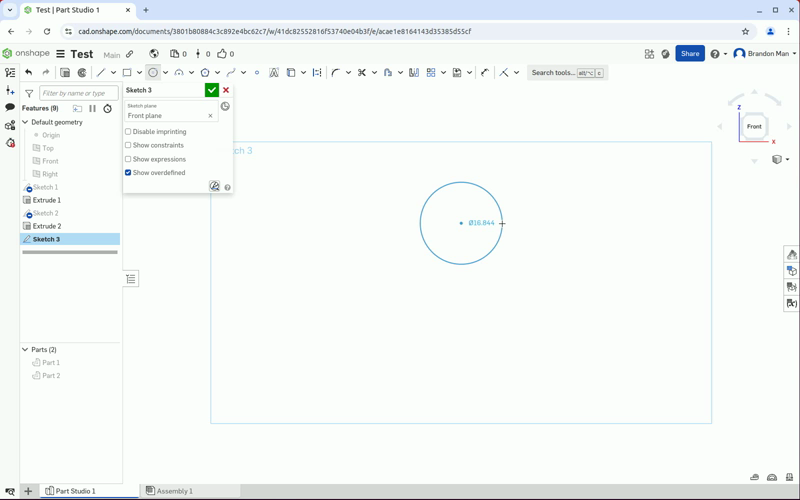
key(esc)
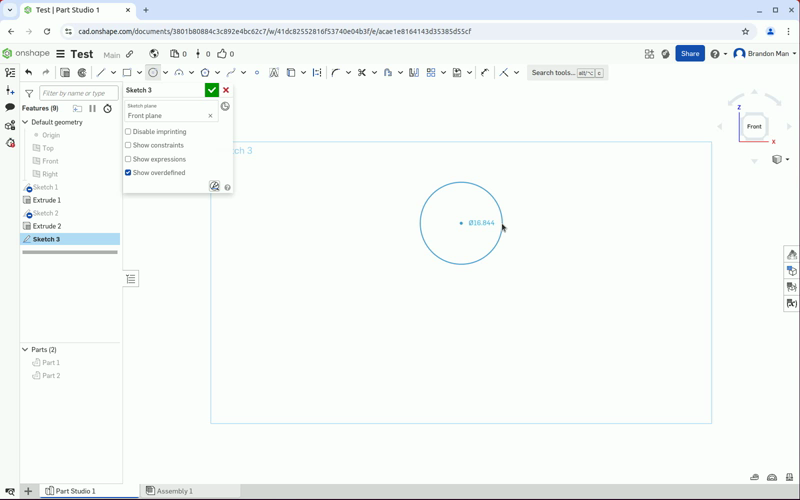
key(c)
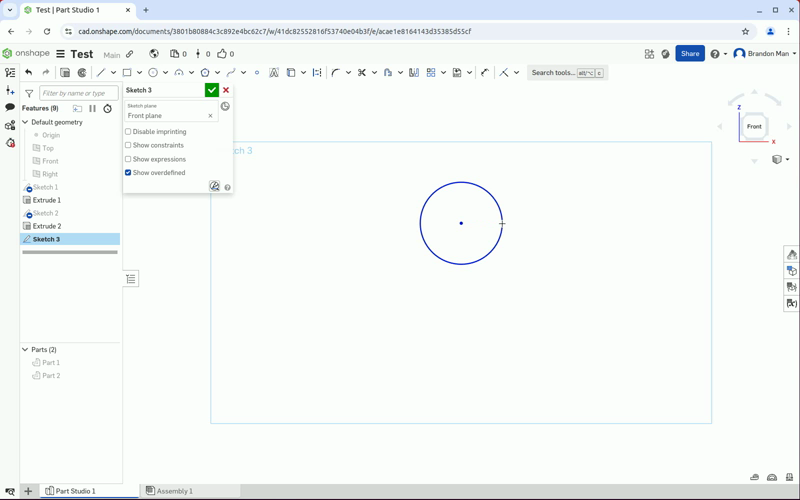
key_down(shift)
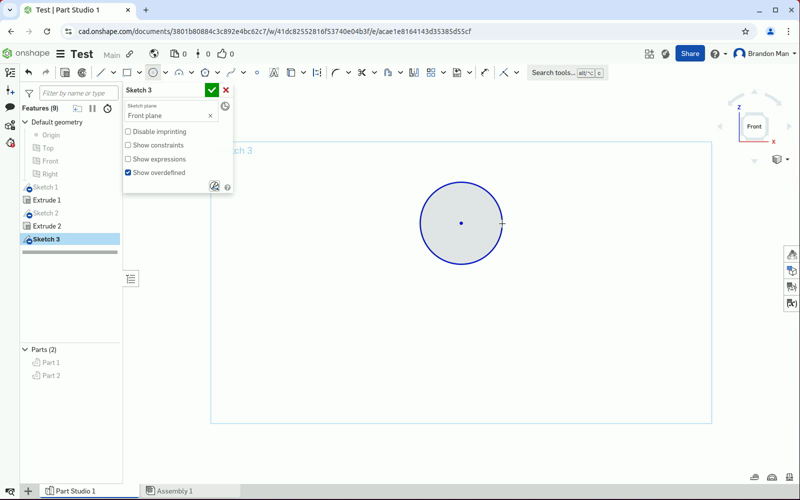
mouse_move(461, 223)
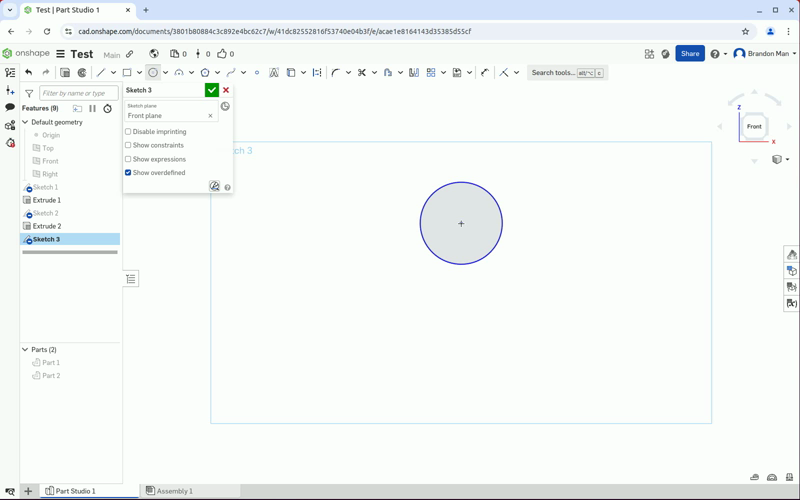
click(461, 223)
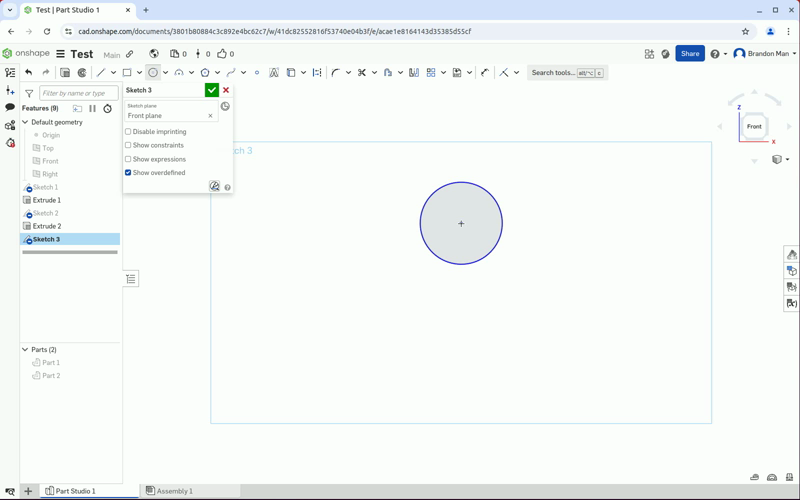
key_up(shift)
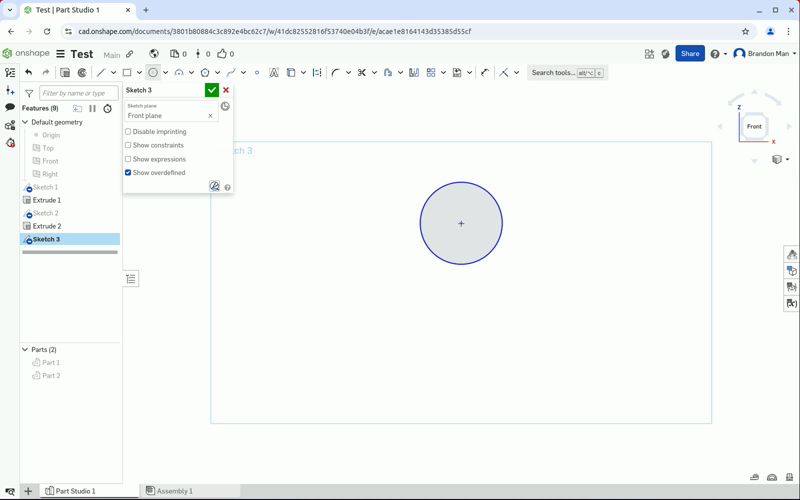
mouse_move(491, 223)
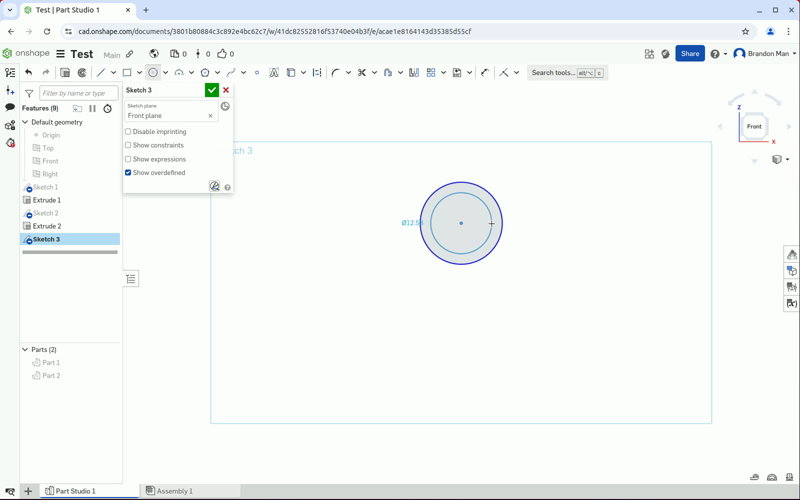
click(491, 223)
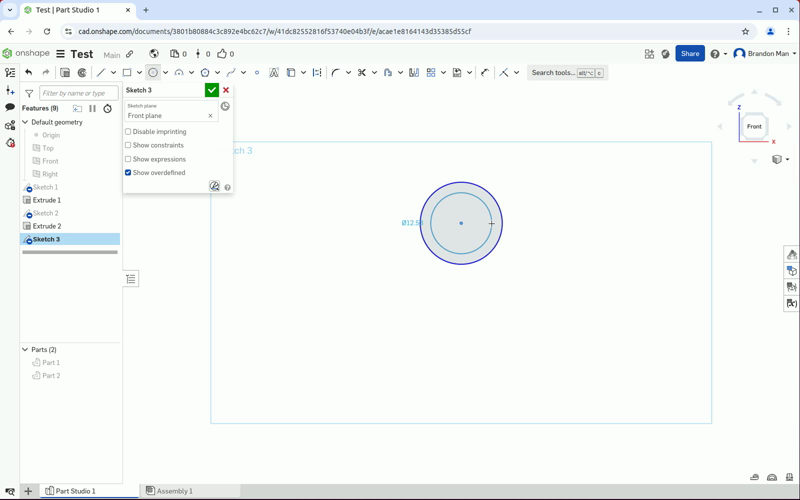
key(esc)
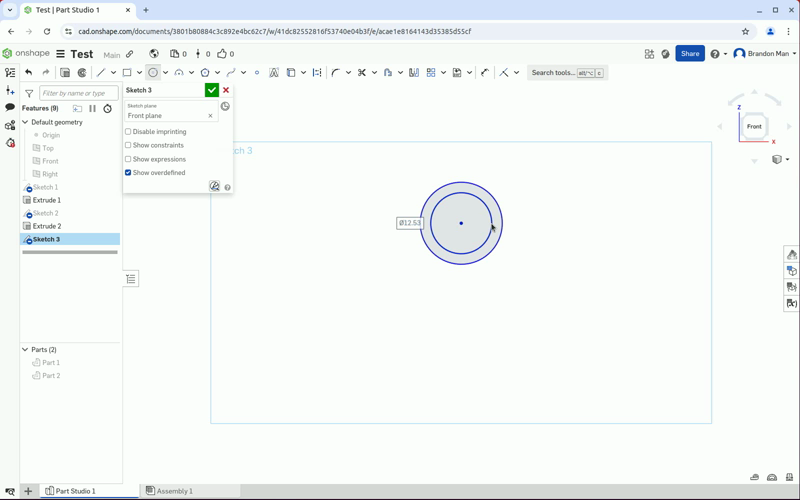
mouse_move(427, 241)
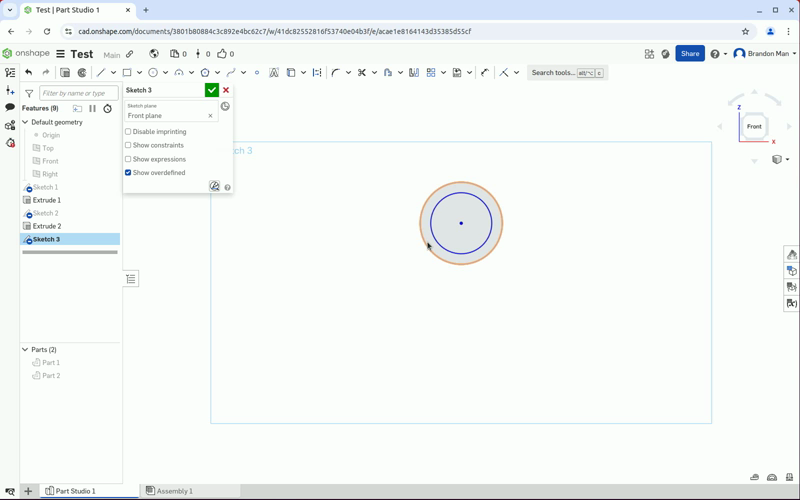
click(427, 241)
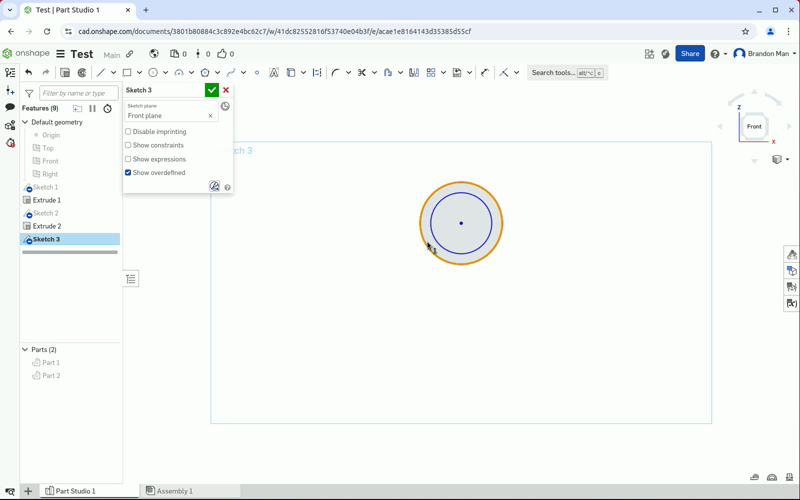
mouse_move(73, 352)
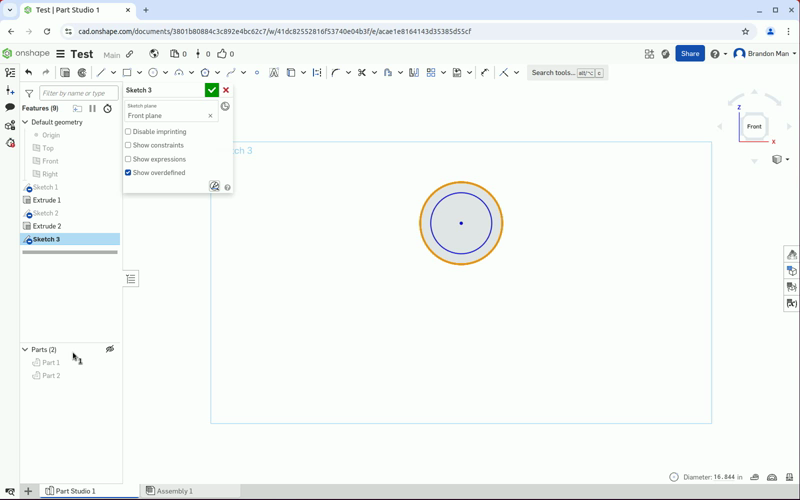
key(shift+y)
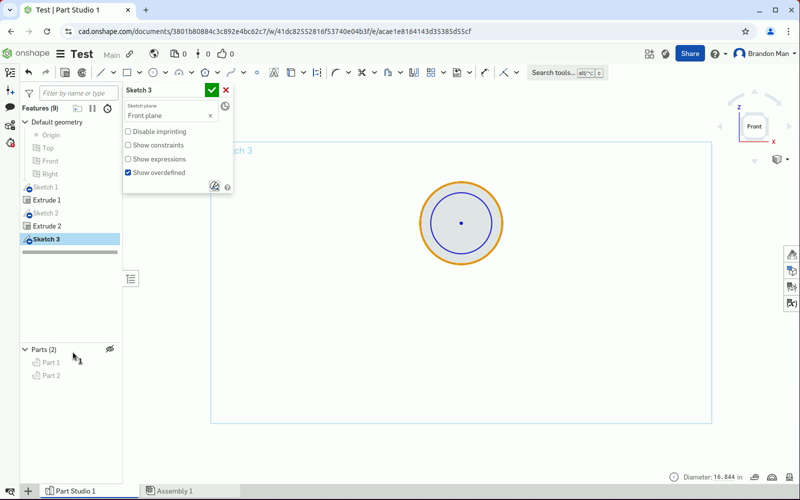
key(shift+e)
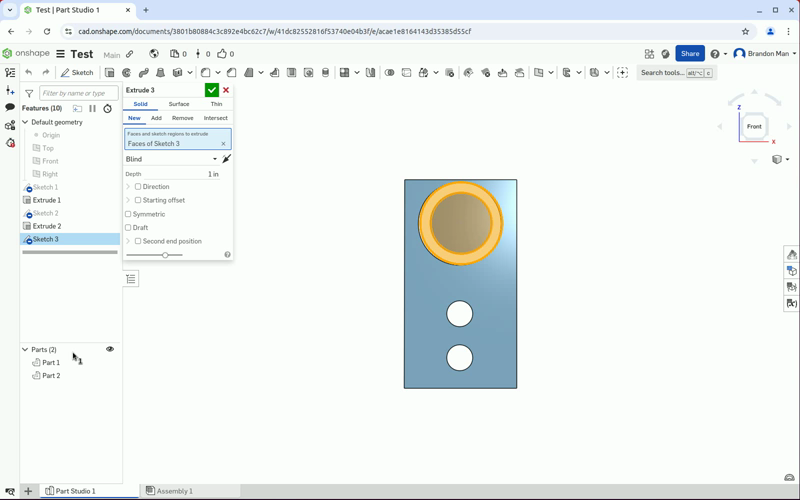
mouse_move(143, 106)
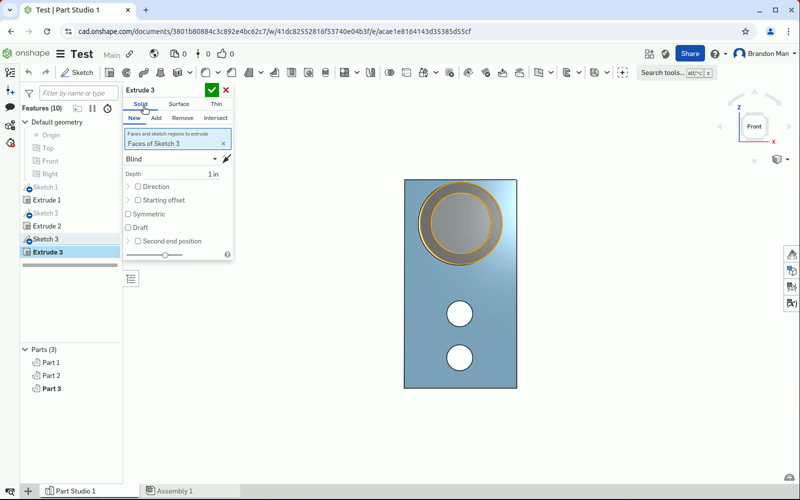
click(143, 106)
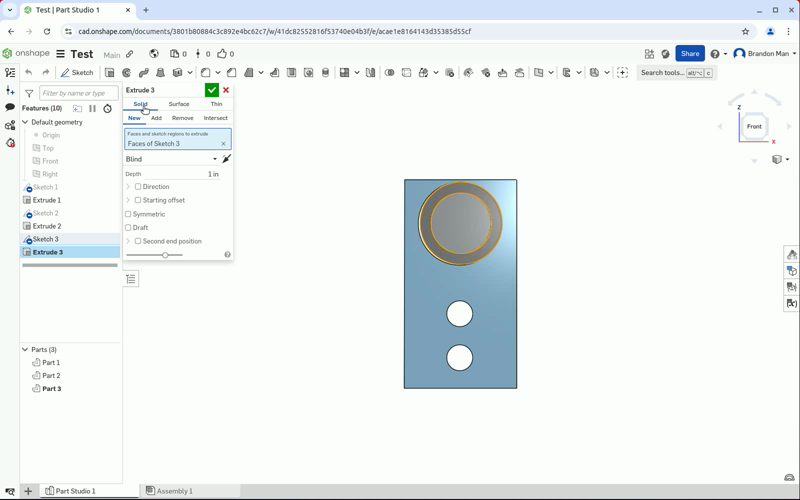
mouse_move(137, 120)
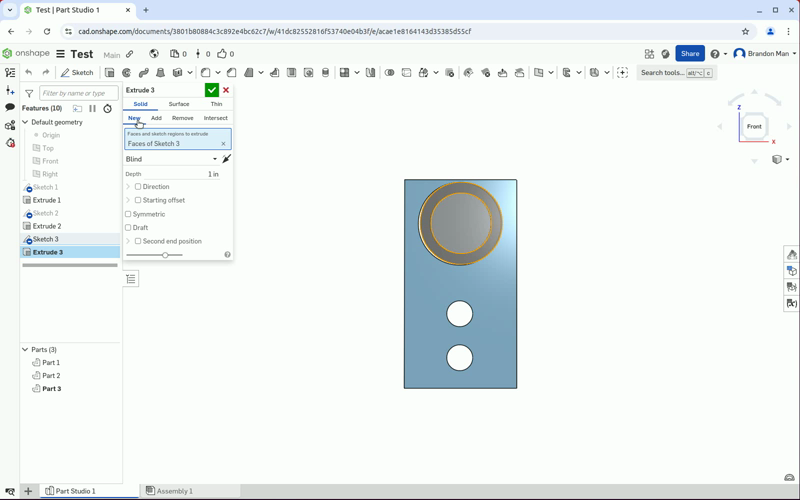
click(137, 120)
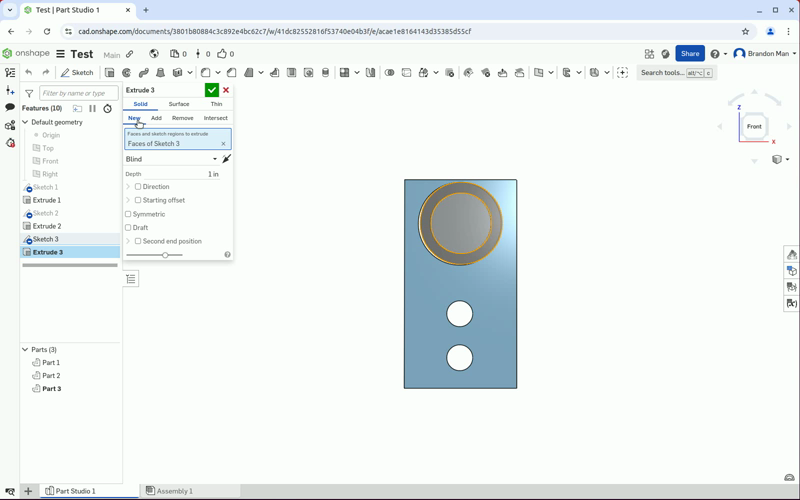
key(tab, 4)
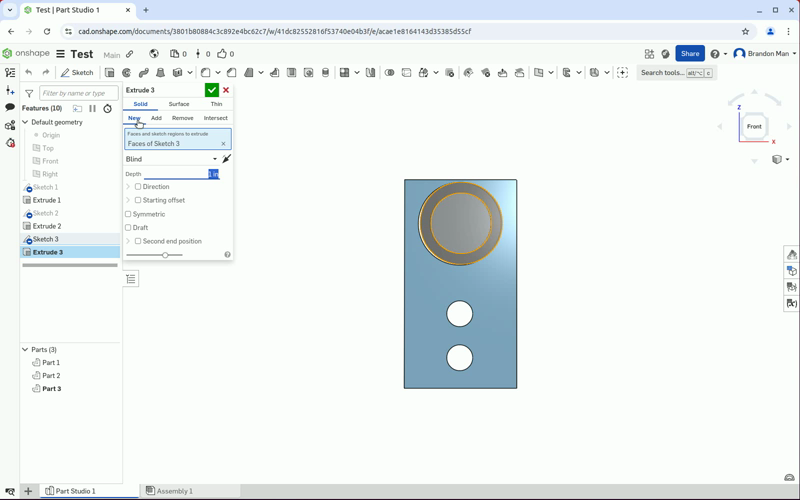
text(-7.703)
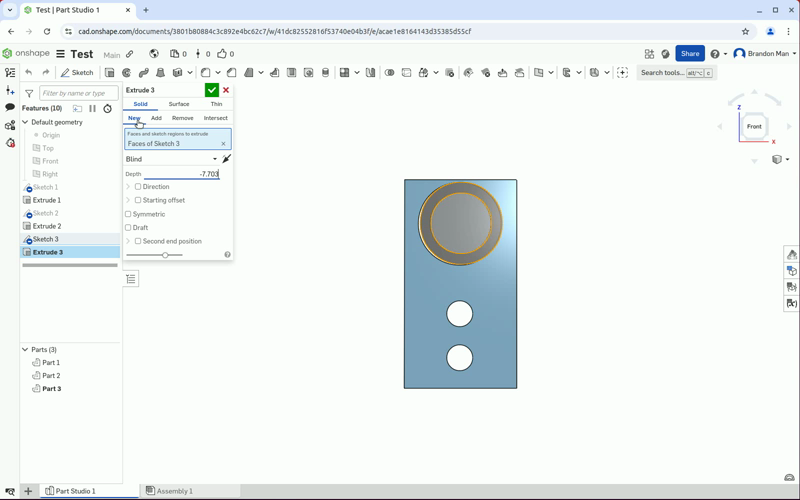
key(enter)
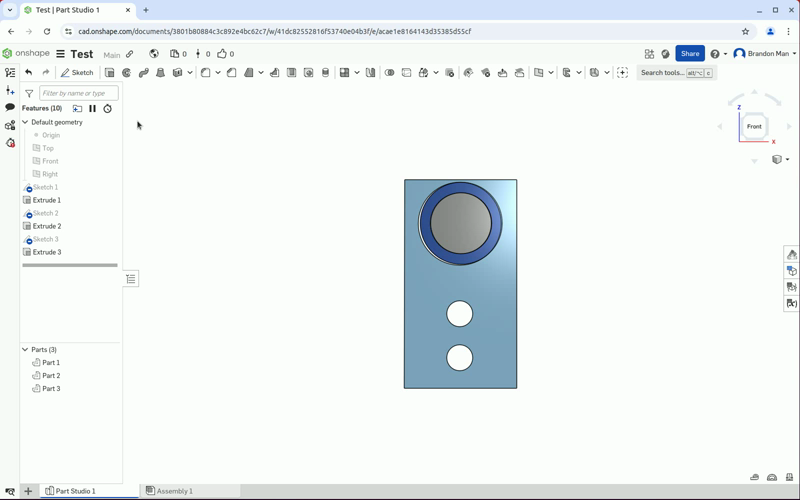
key(shift+h)
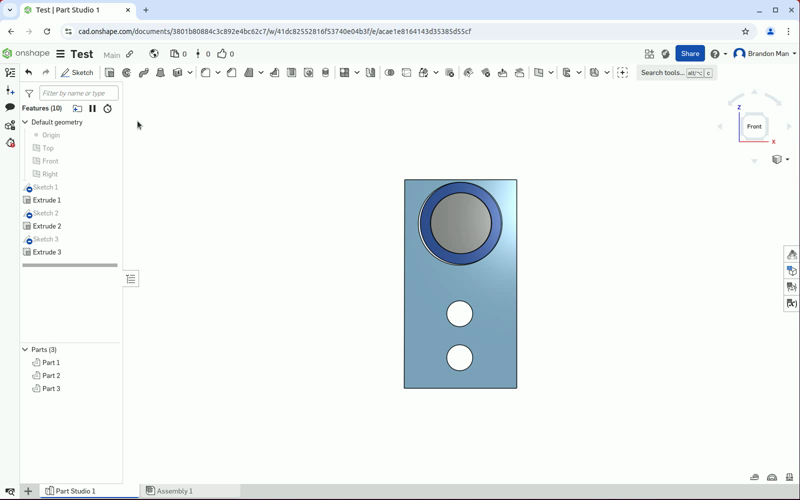
key(shift+h)
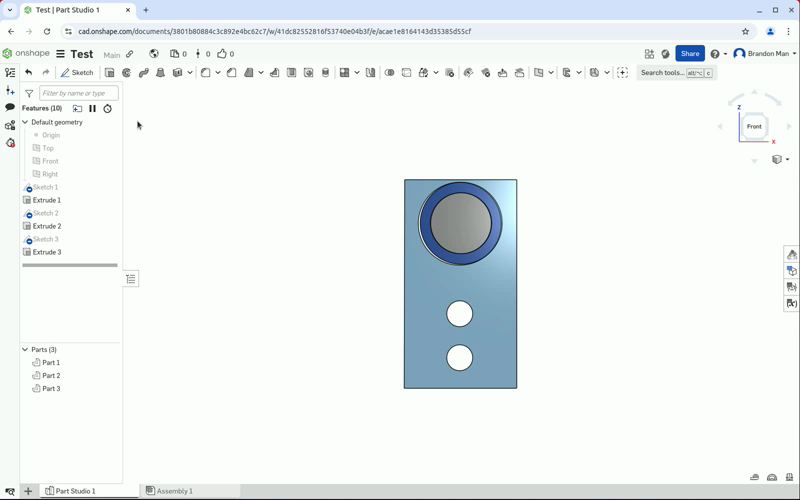
mouse_move(73, 189)
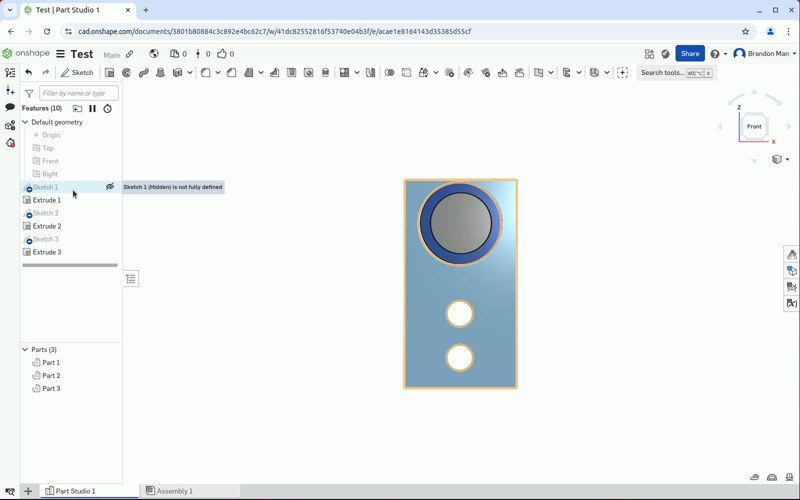
click(73, 189)
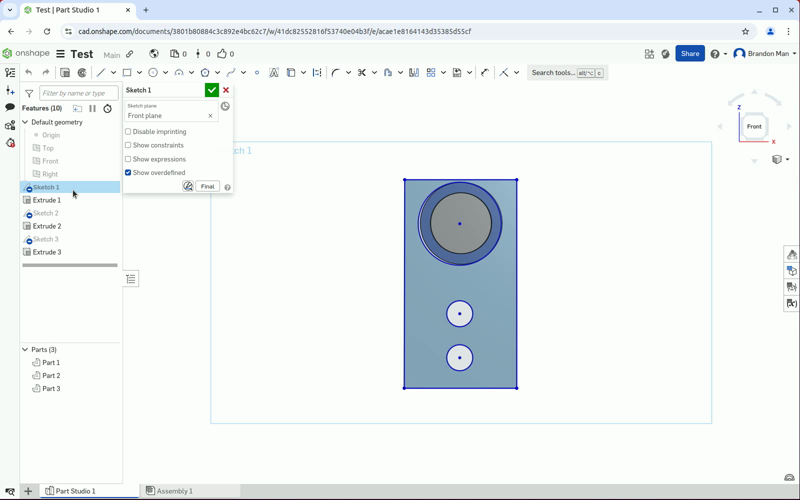
mouse_move(229, 92)
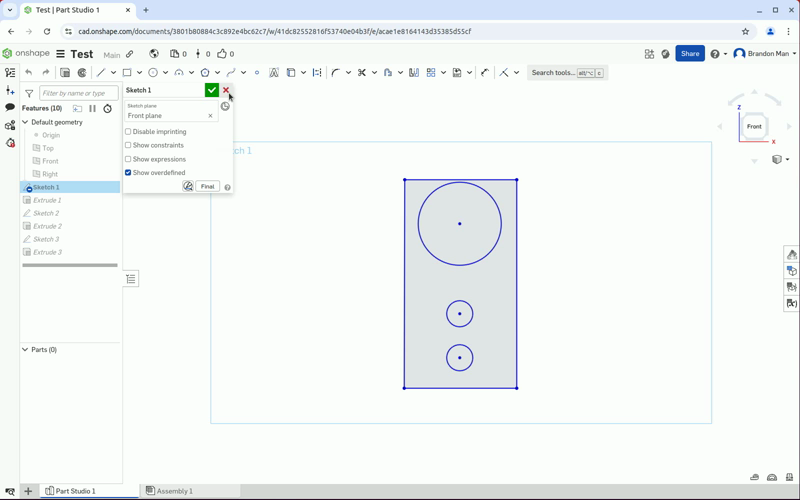
click(229, 92)
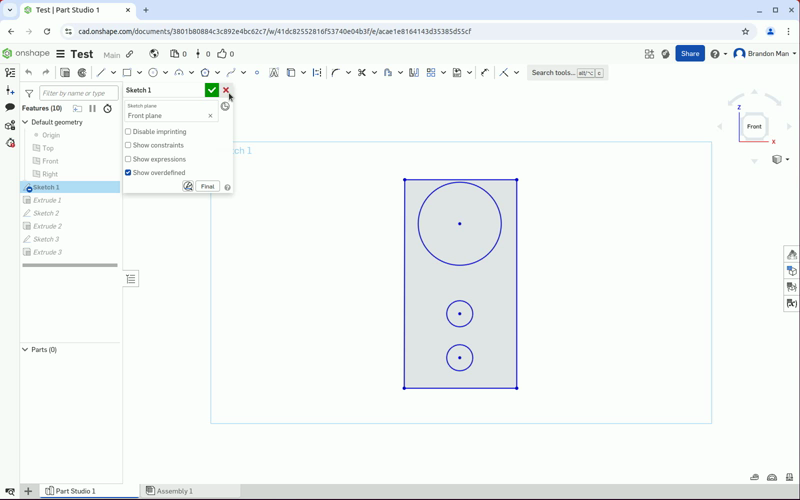
key(shift+s)
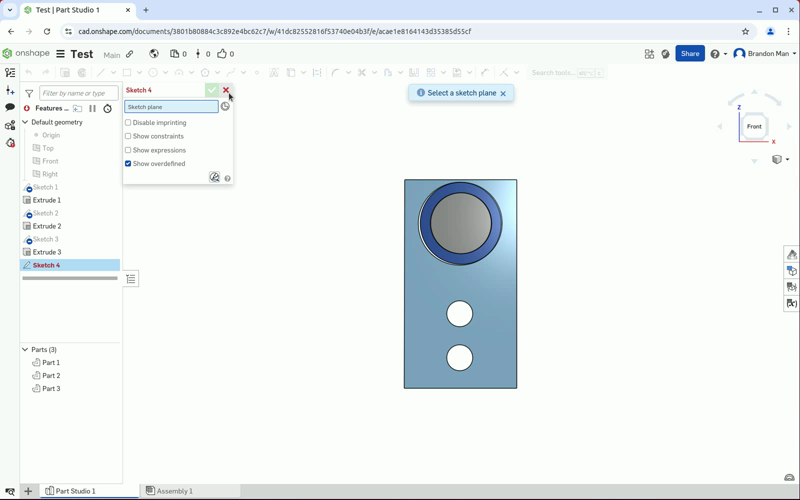
mouse_move(73, 163)
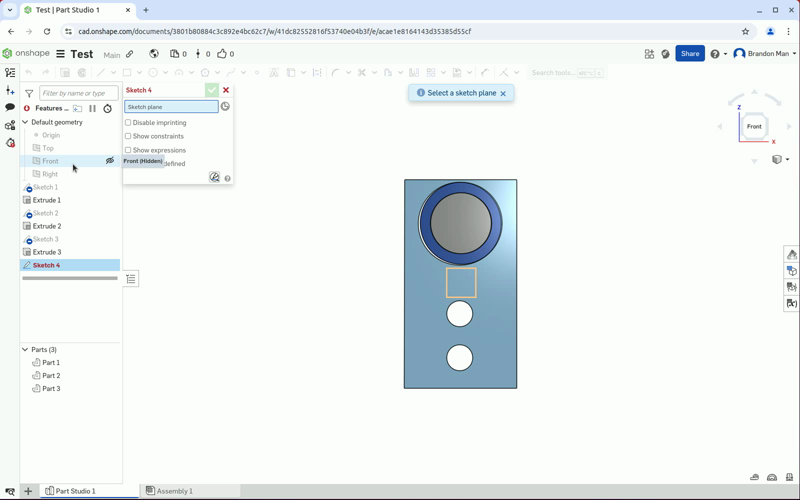
click(73, 163)
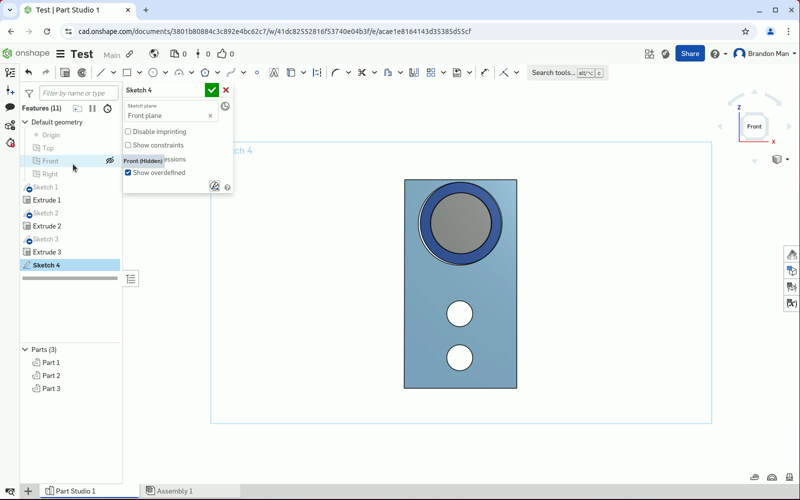
mouse_move(73, 352)
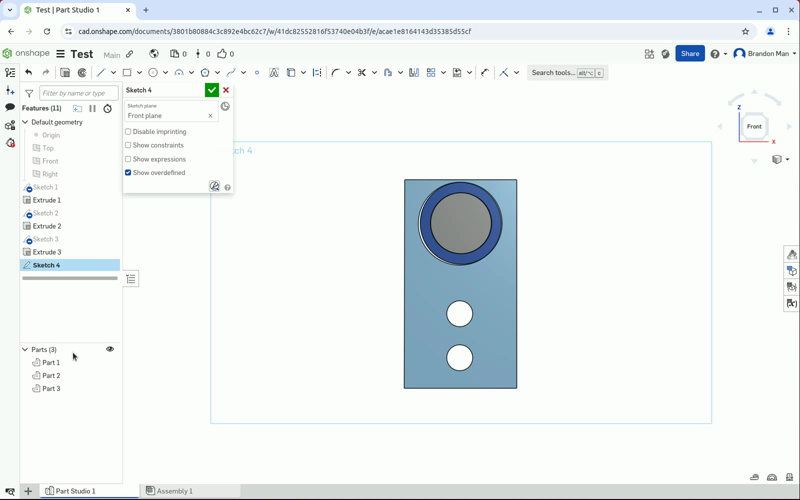
key(y)
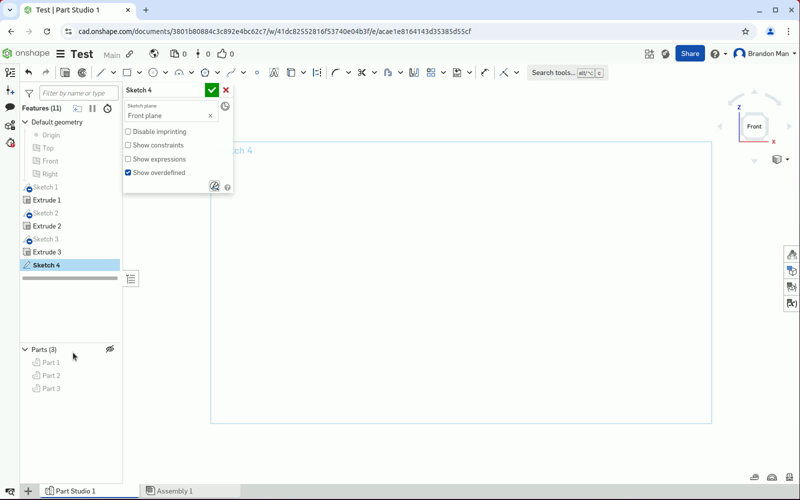
key(c)
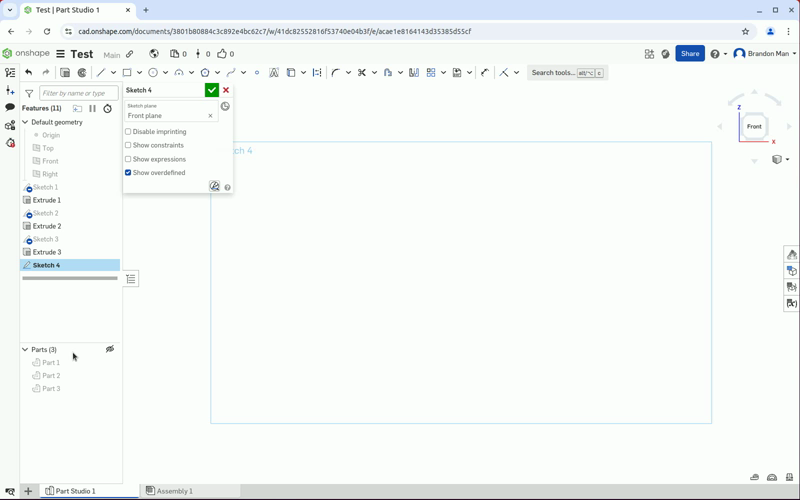
key_down(shift)
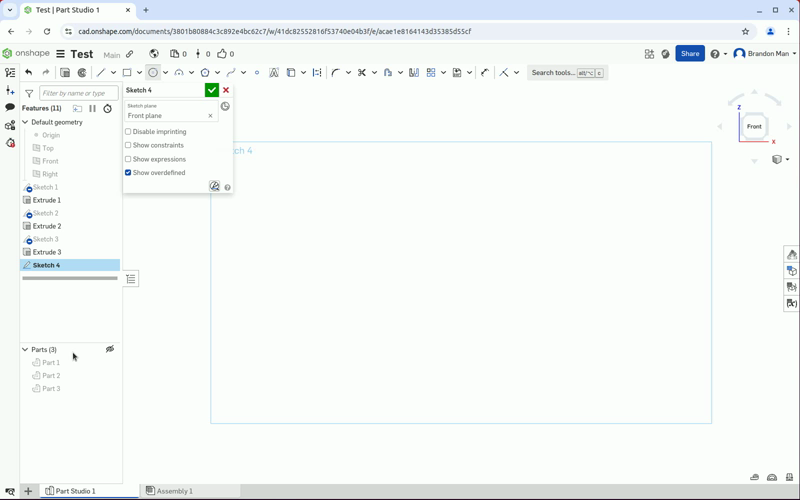
mouse_move(461, 223)
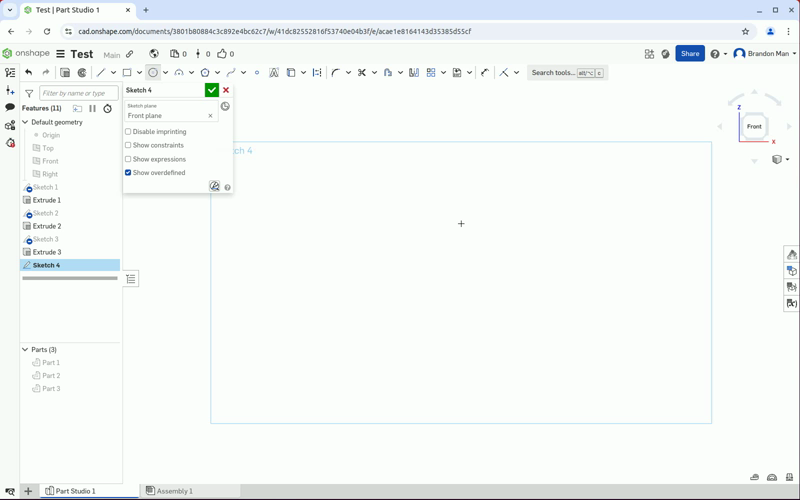
click(461, 223)
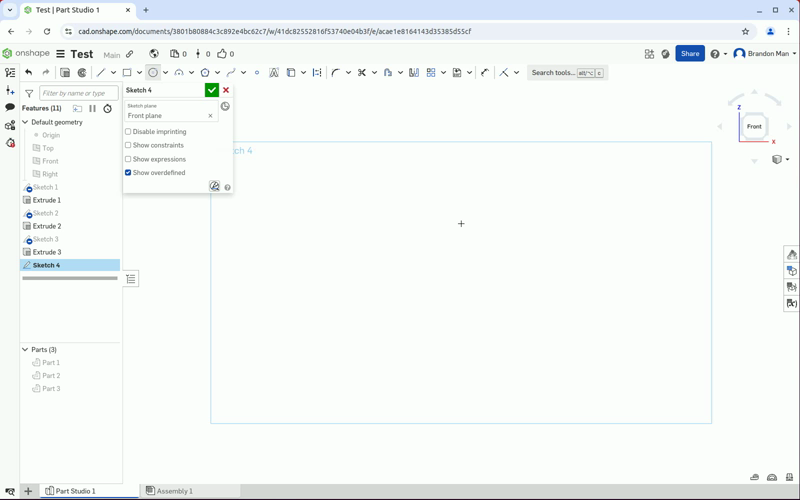
key_up(shift)
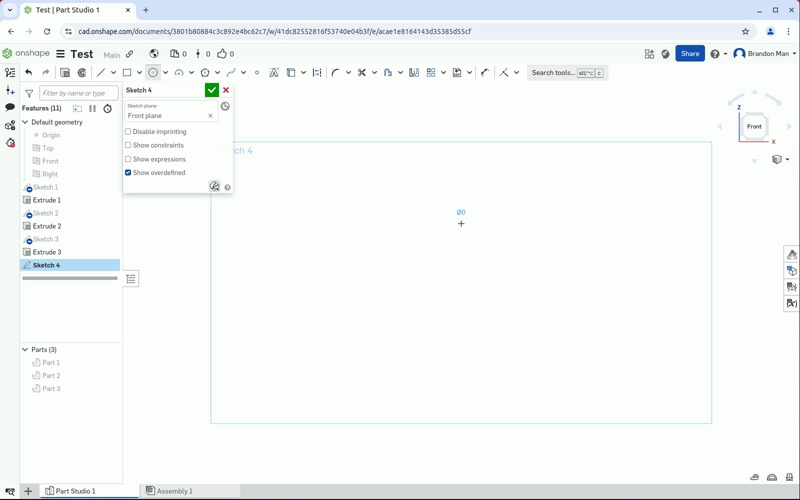
mouse_move(502, 223)
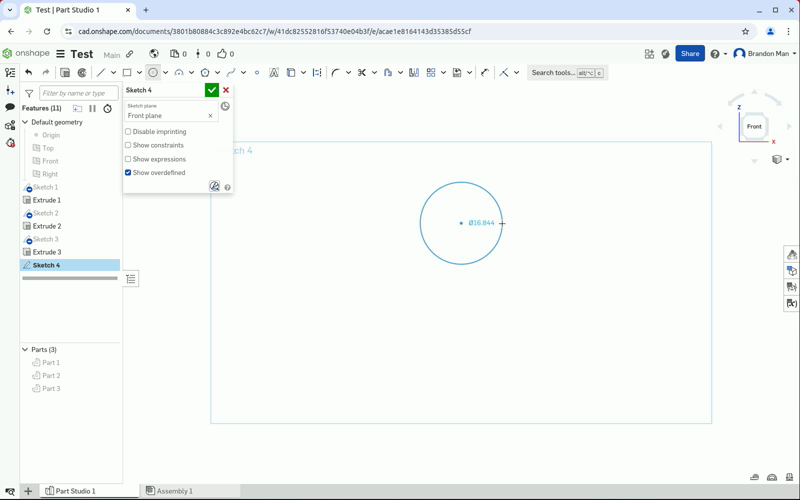
click(502, 223)
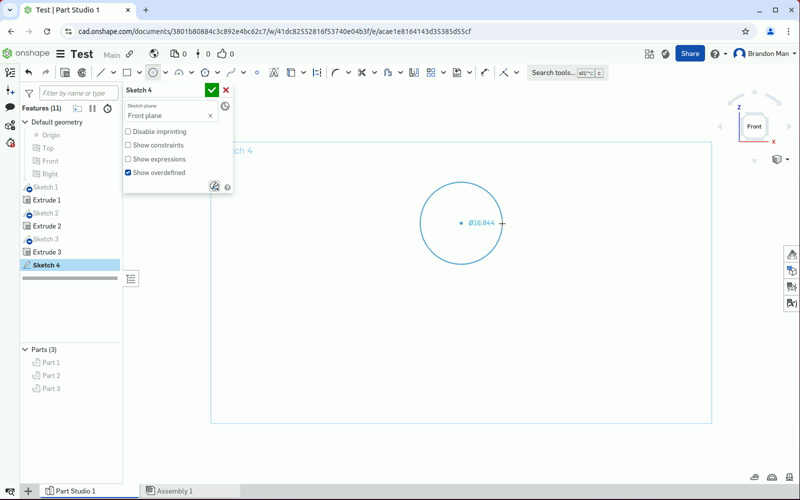
key(esc)
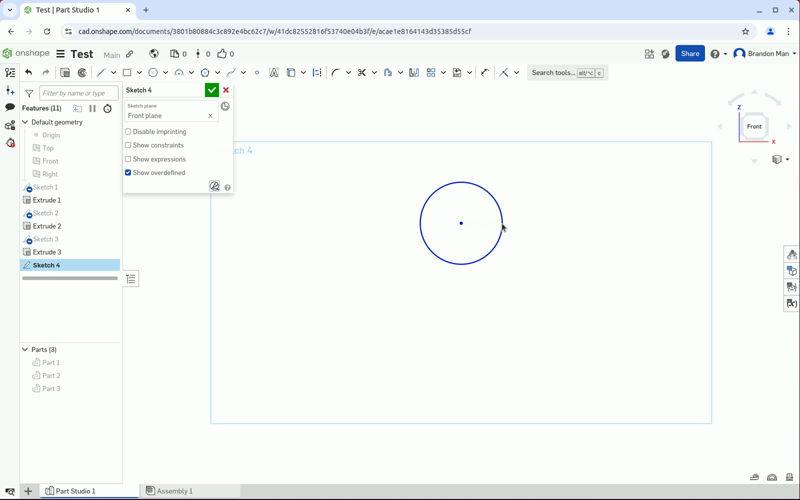
key(c)
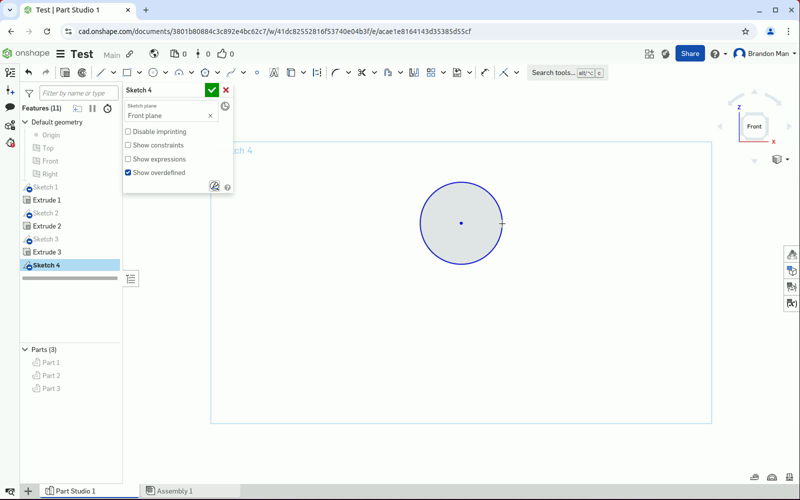
key_down(shift)
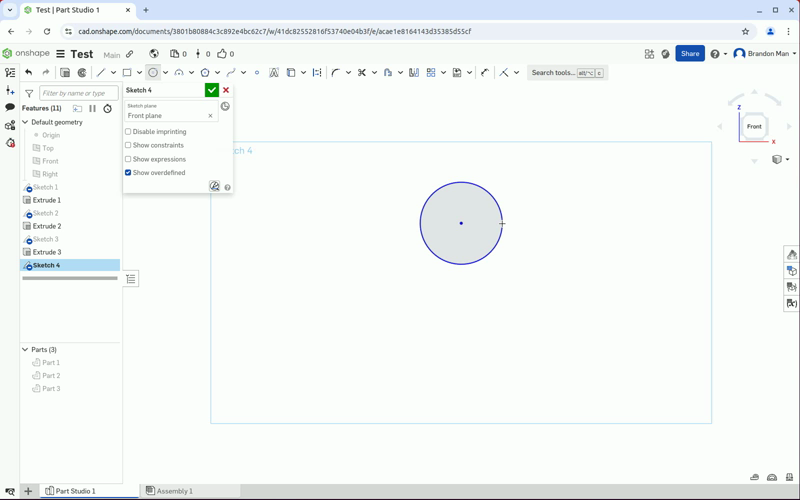
mouse_move(461, 223)
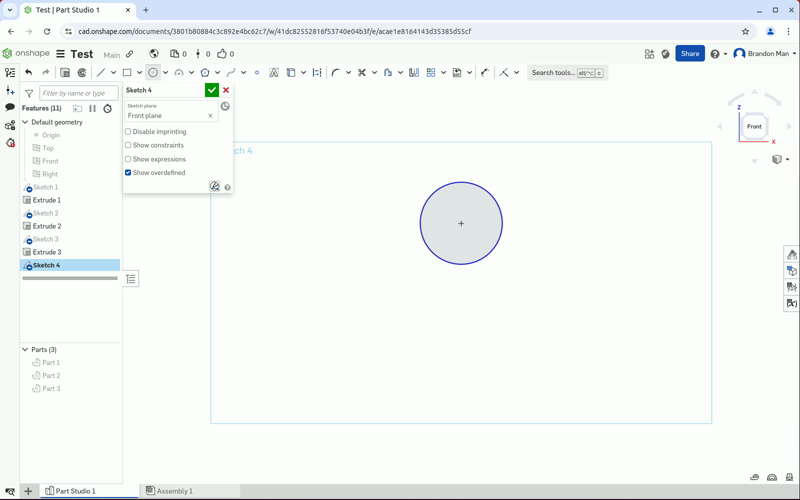
click(461, 223)
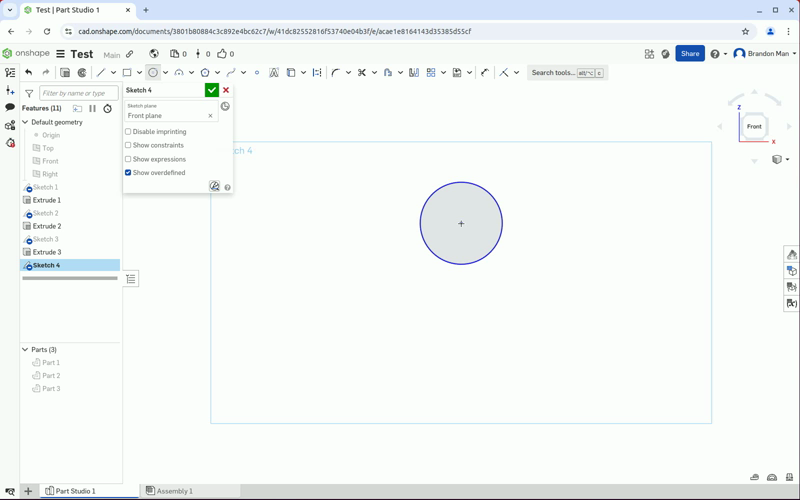
key_up(shift)
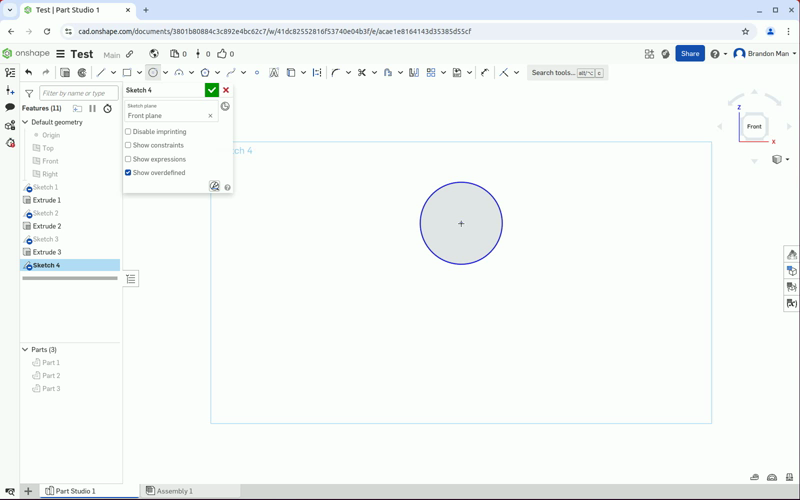
mouse_move(491, 223)
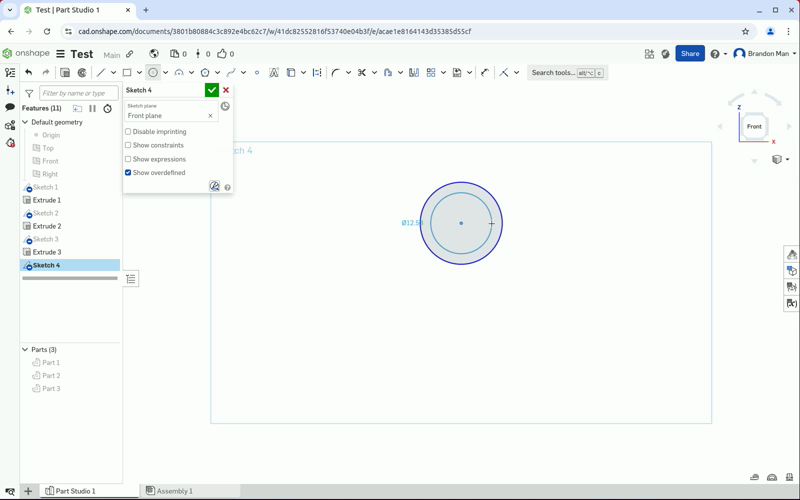
click(491, 223)
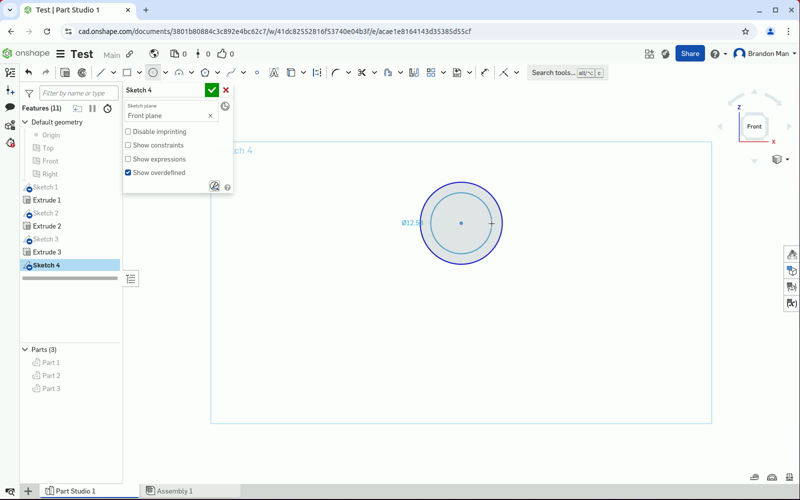
key(esc)
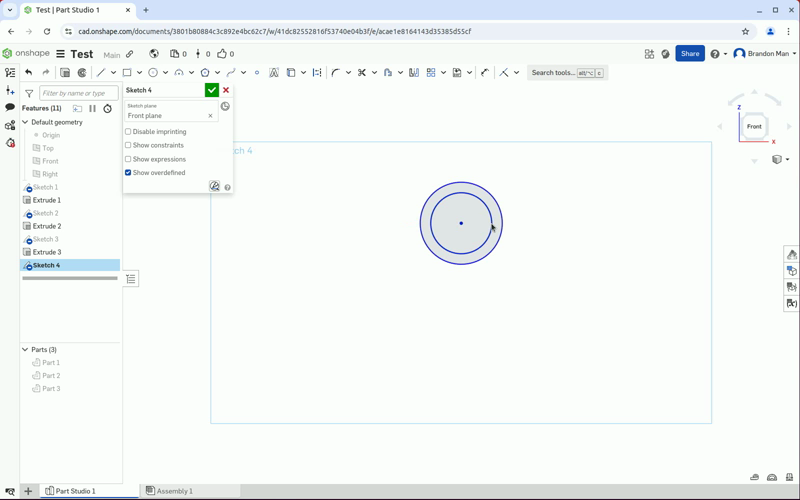
mouse_move(490, 238)
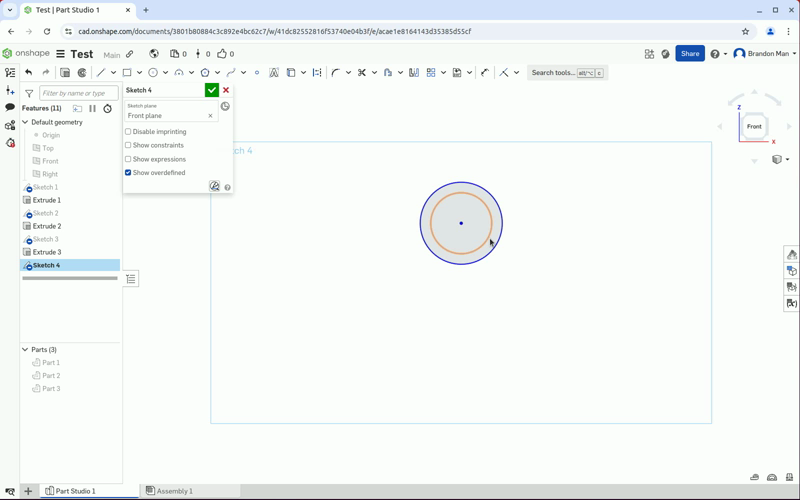
click(490, 238)
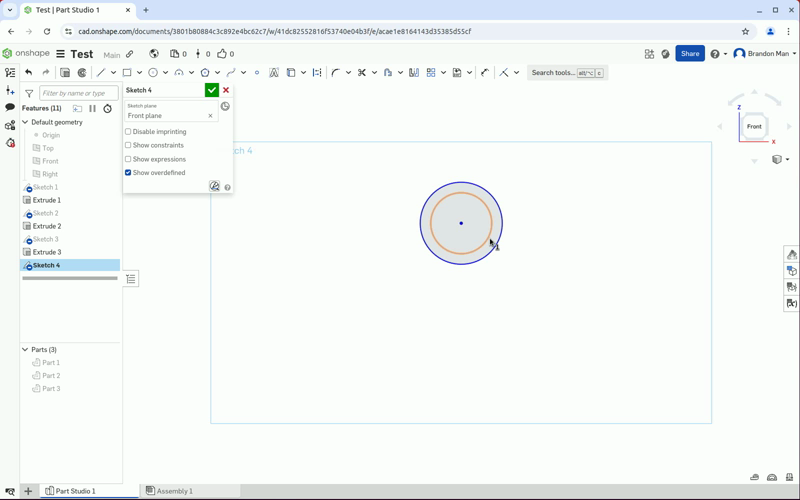
mouse_move(73, 352)
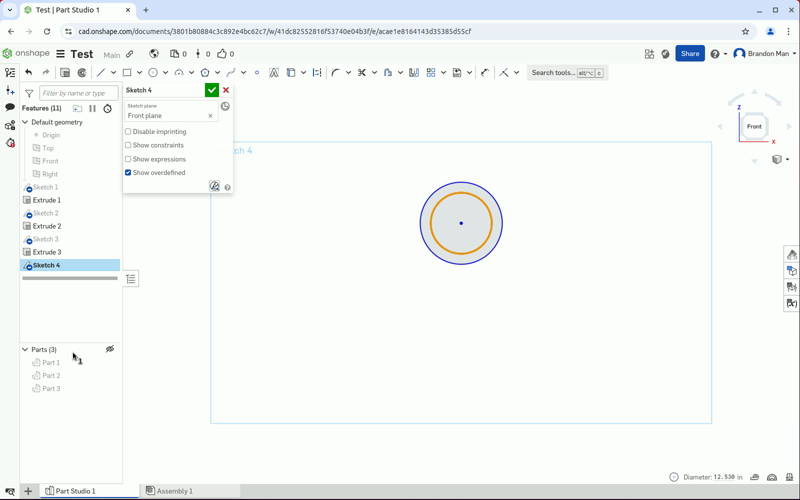
key(shift+y)
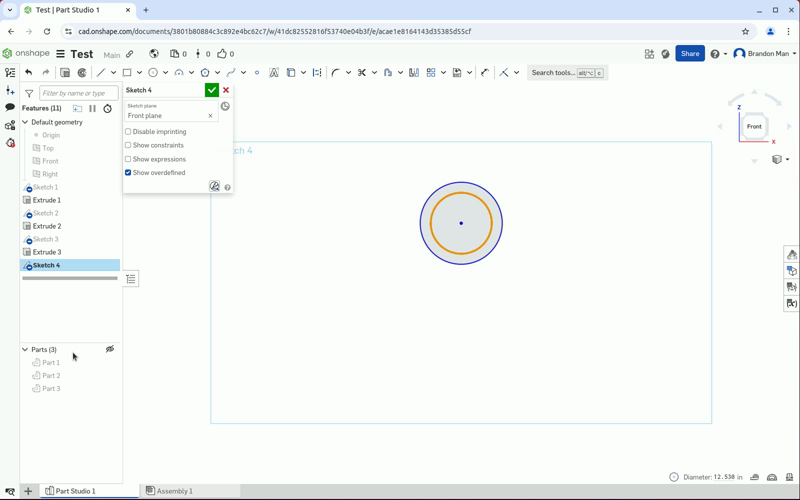
key(shift+e)
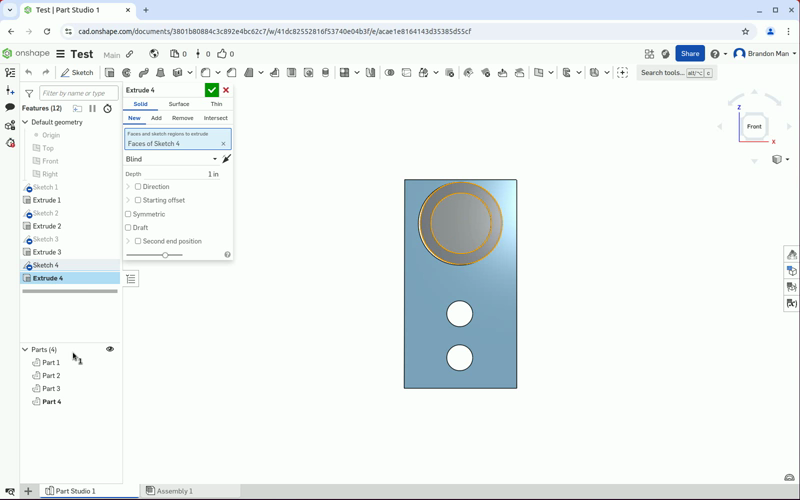
mouse_move(143, 106)
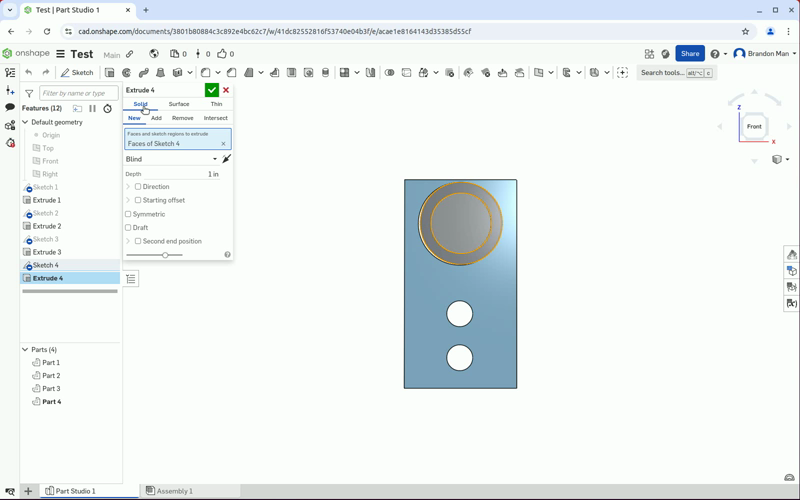
click(143, 106)
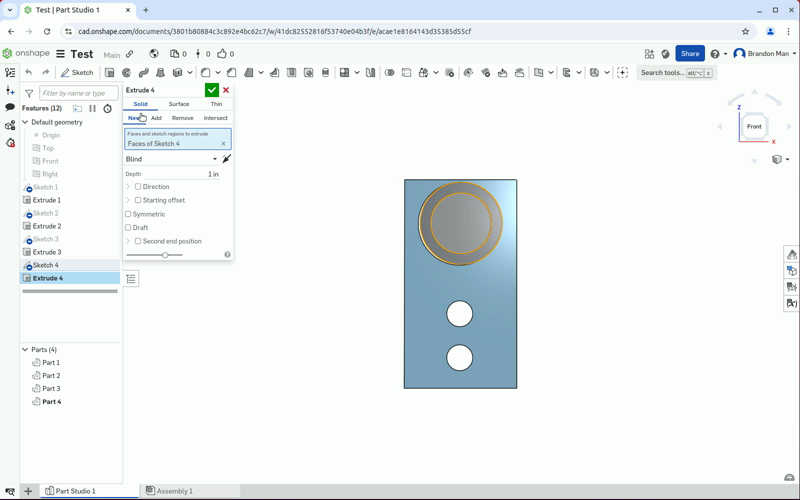
mouse_move(137, 120)
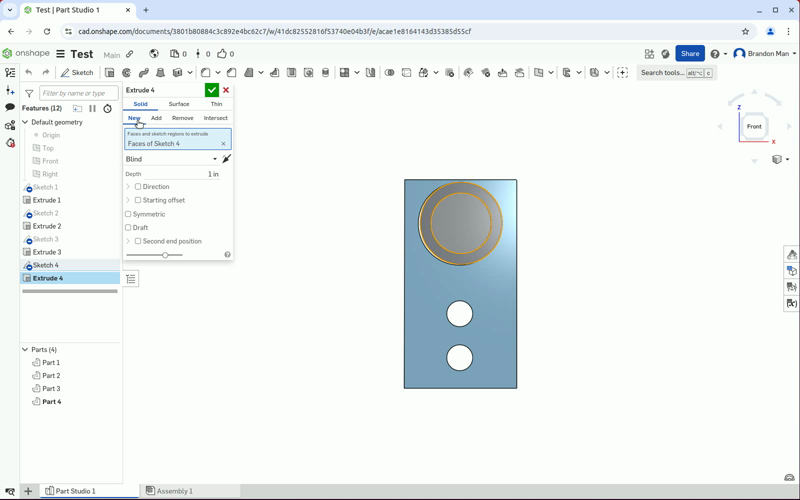
click(137, 120)
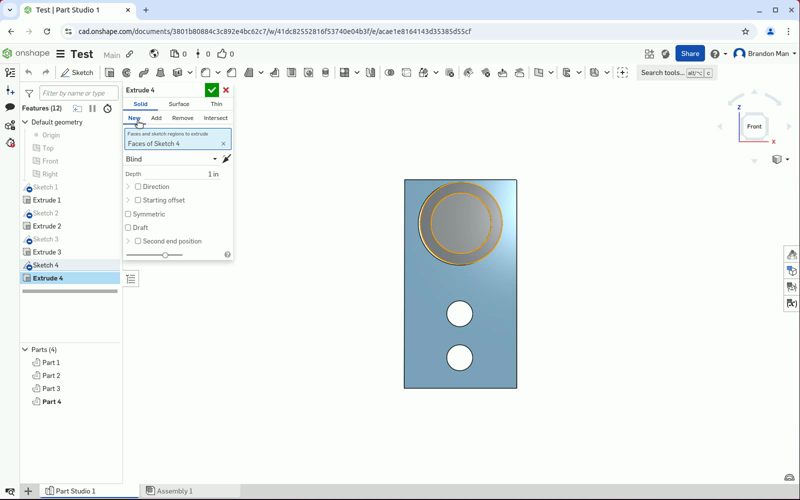
key(tab, 4)
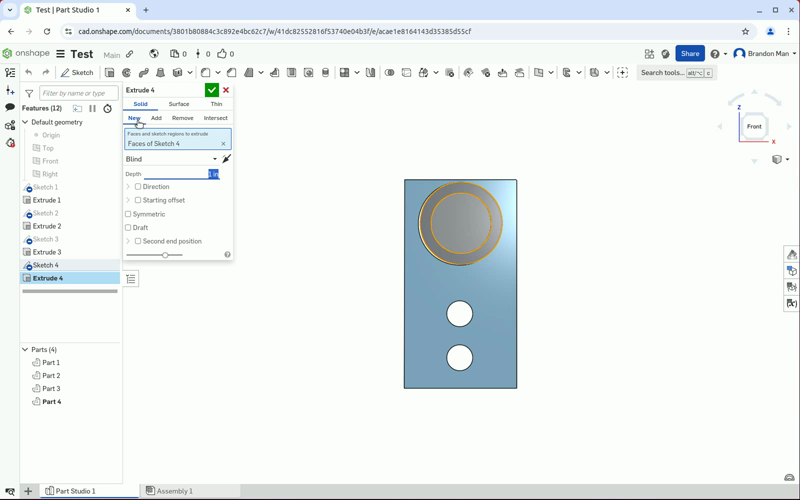
text(23.108)
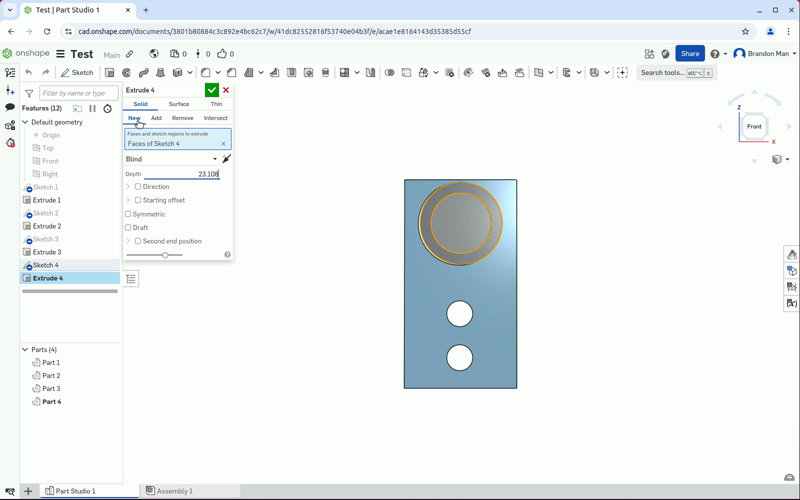
key(enter)
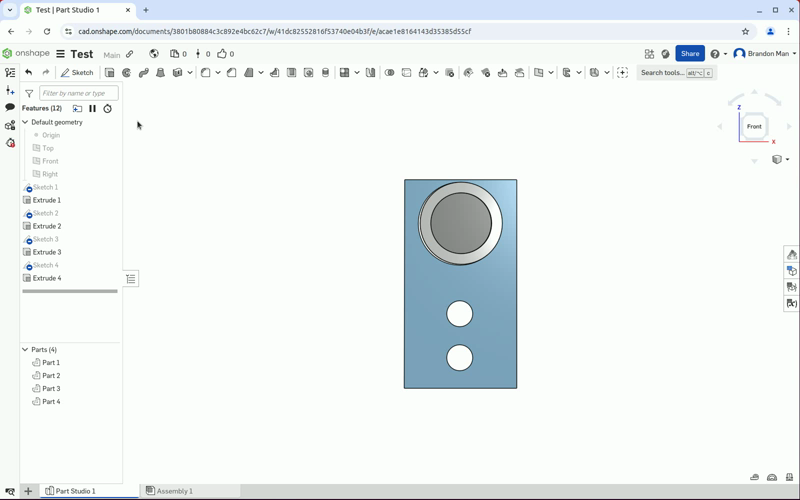
key(shift+h)
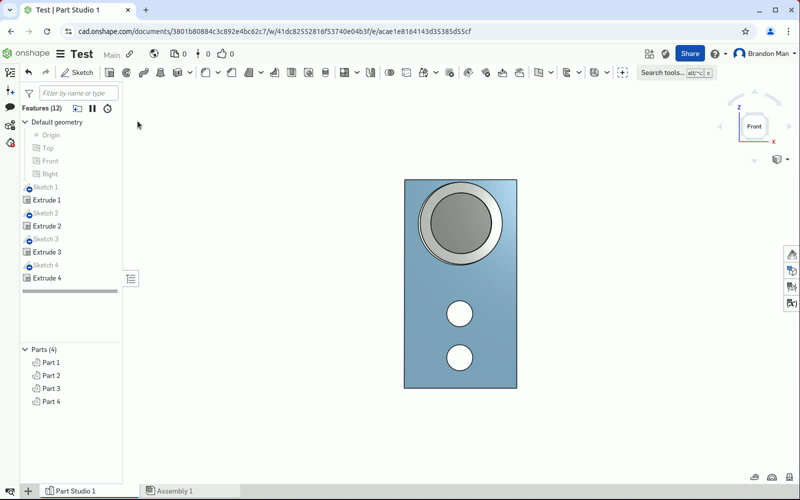
key(shift+h)
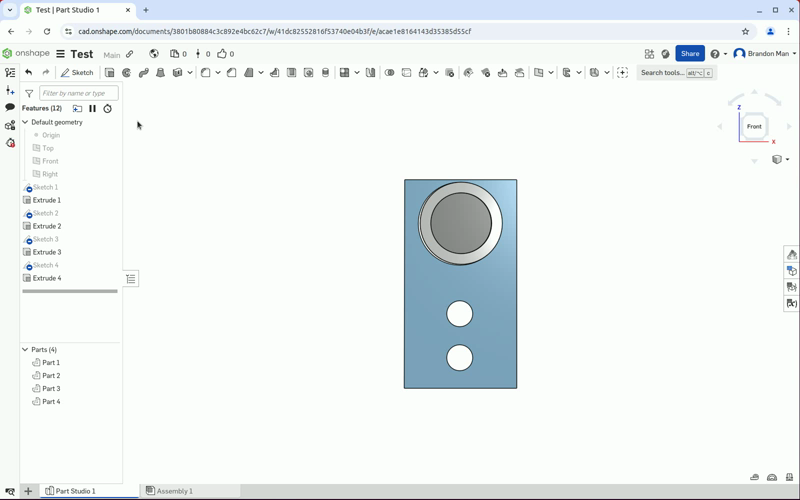
key(shift+7)
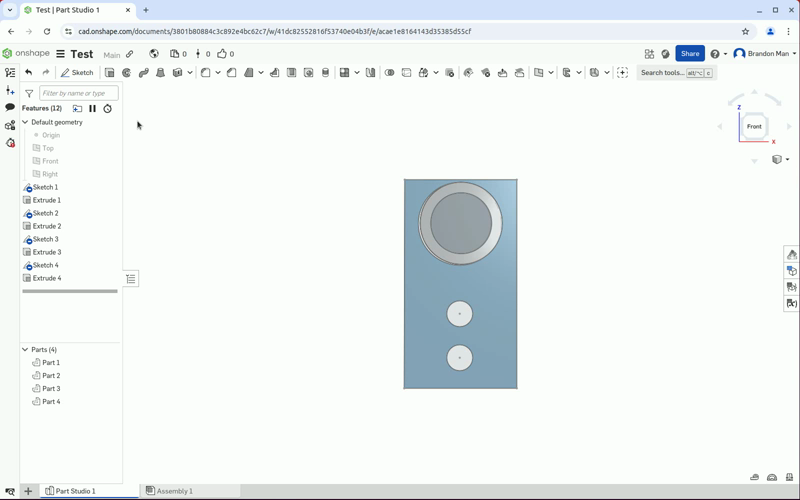
key(left, 2)
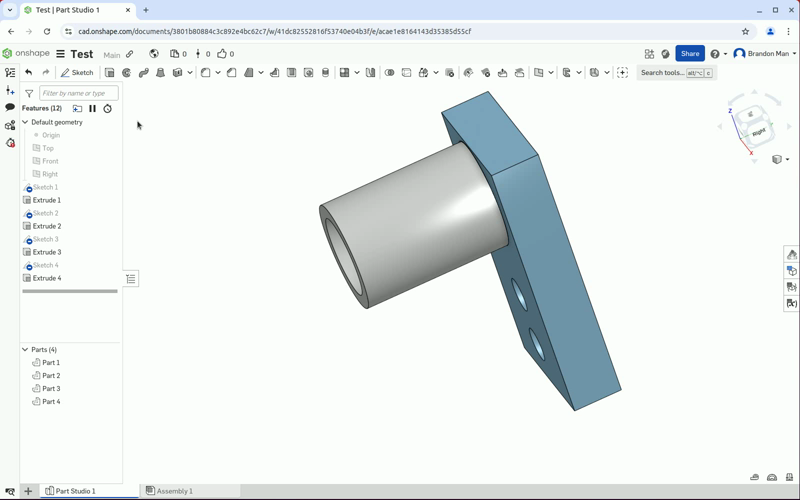
key(down, 2)
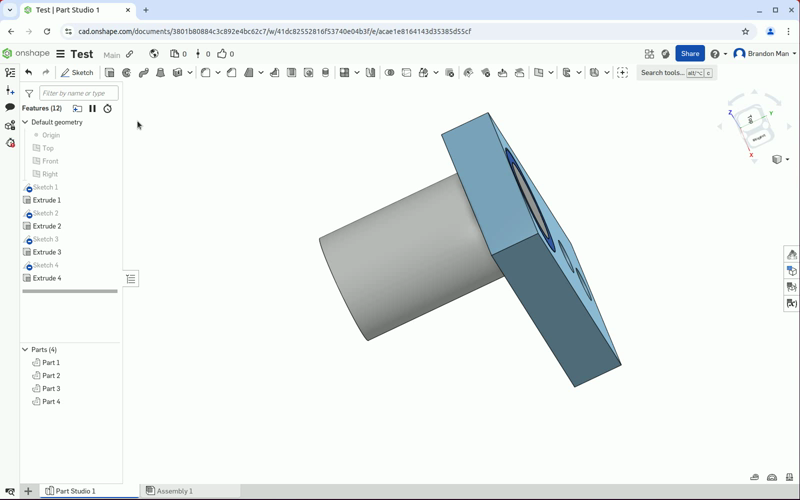
key(up, 2)
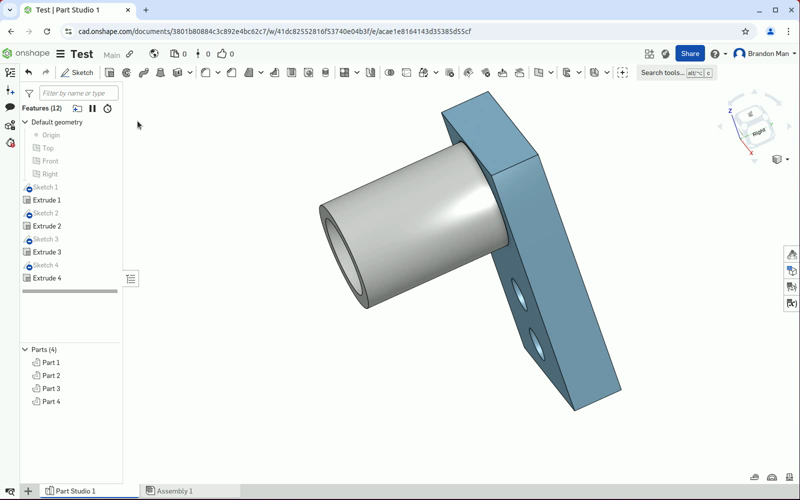
key(right, 2)
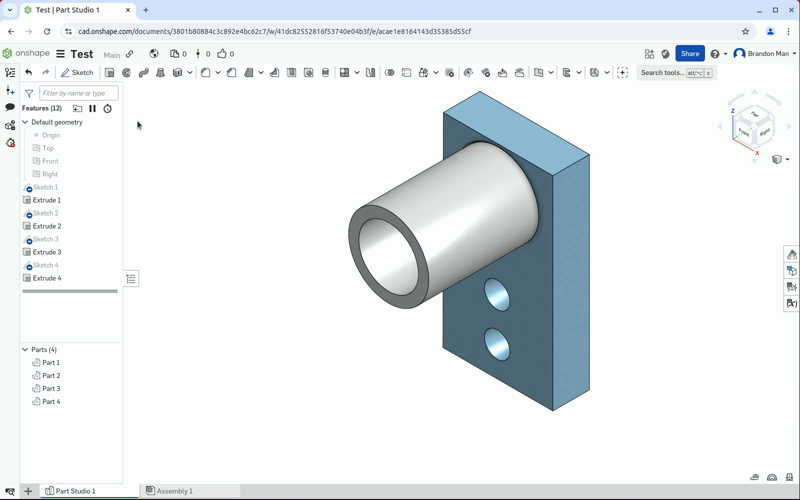
mouse_move(73, 189)
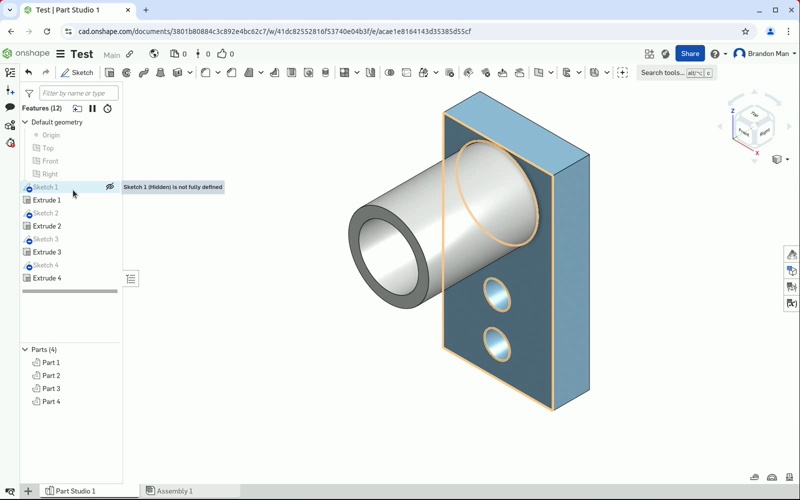
click(73, 189)